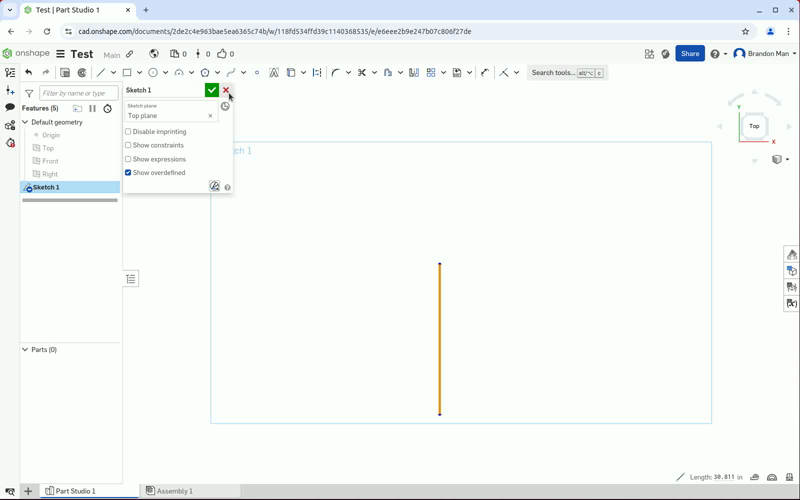
key(shift+h)
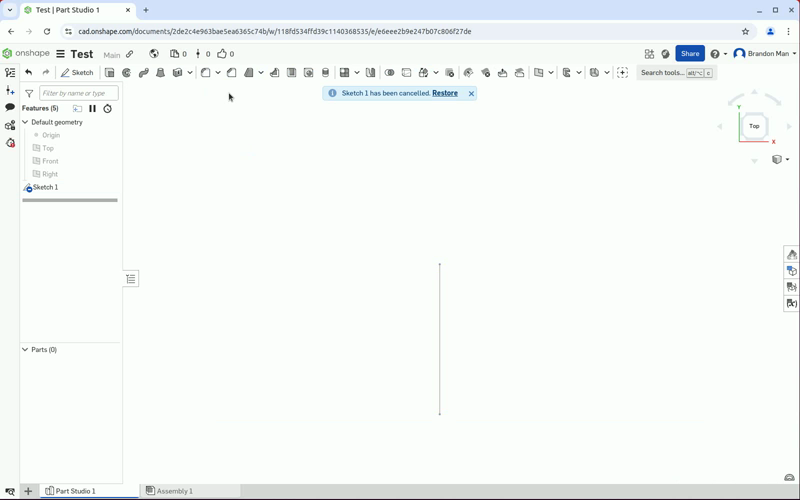
key(shift+s)
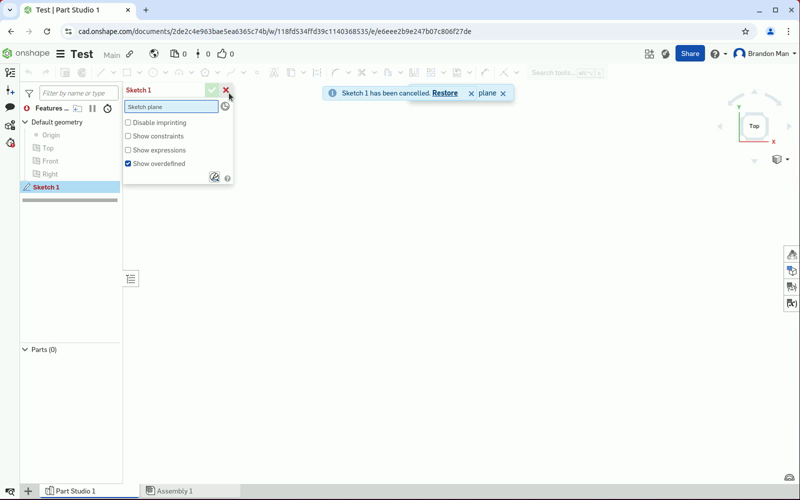
mouse_move(73, 150)
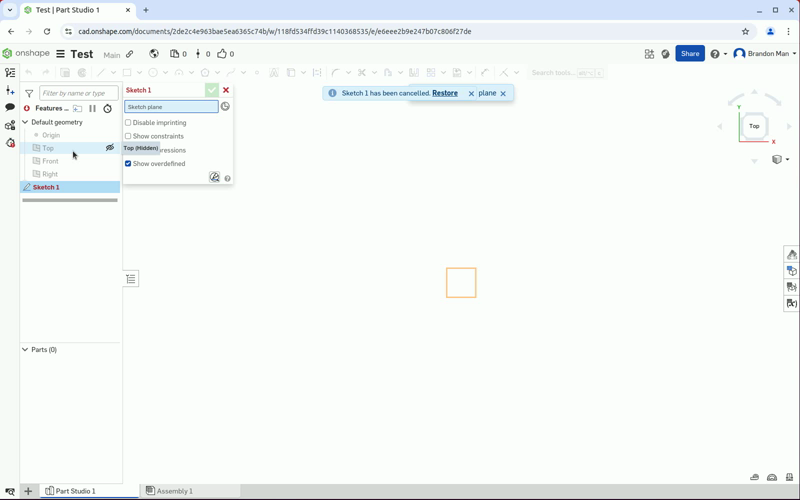
click(73, 150)
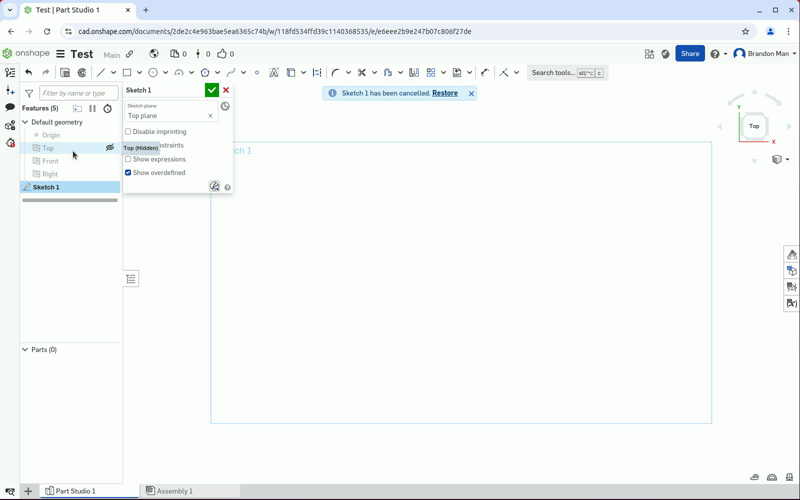
mouse_move(73, 352)
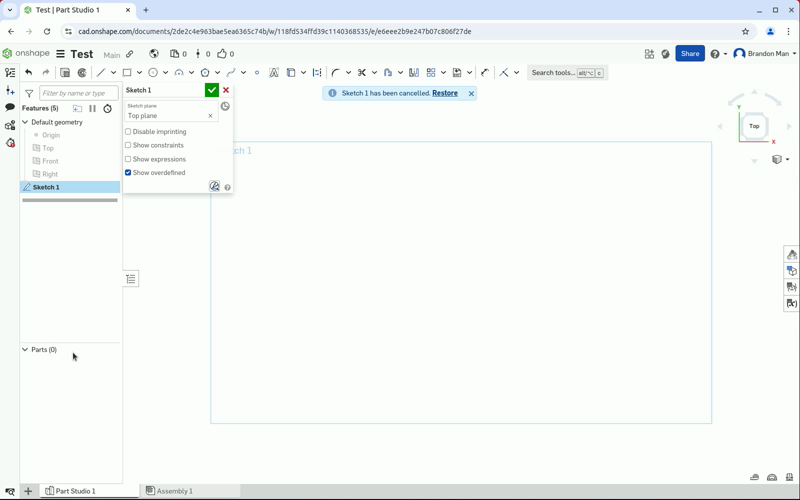
key(y)
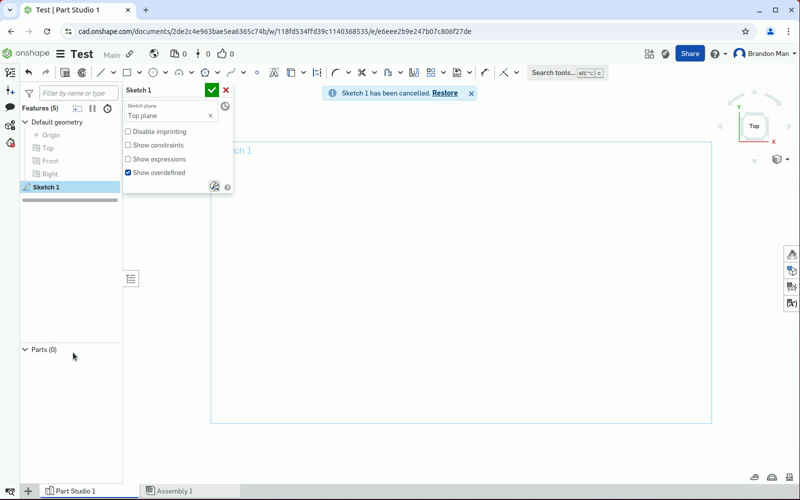
key(c)
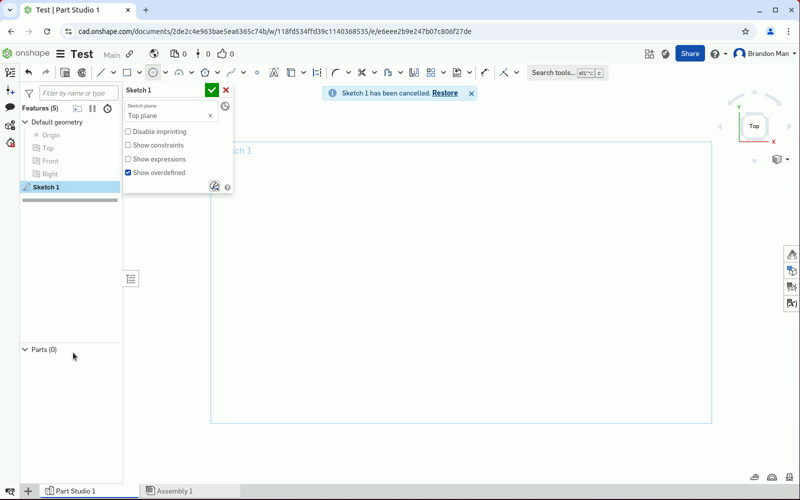
key_down(shift)
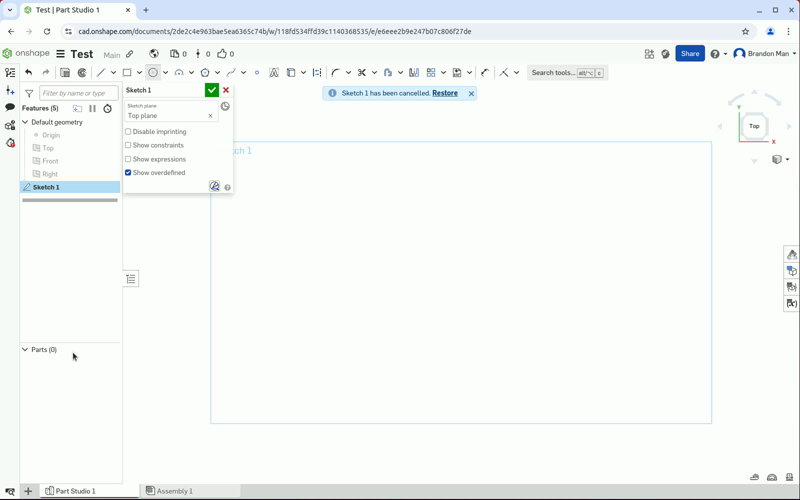
mouse_move(461, 282)
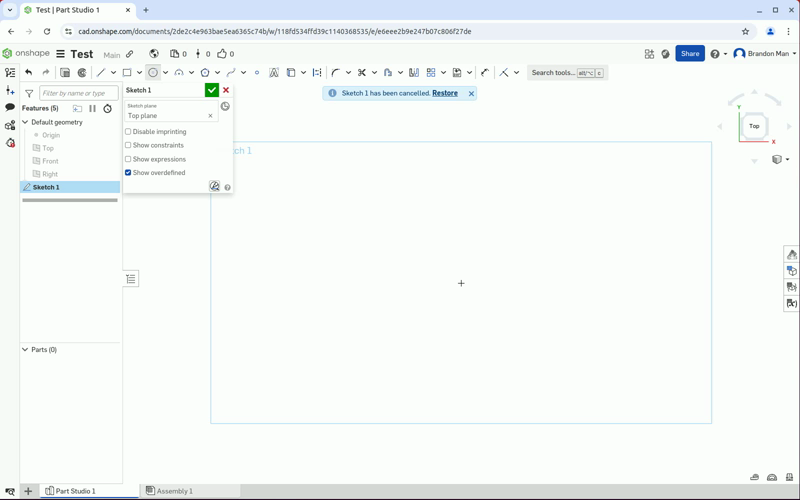
click(461, 282)
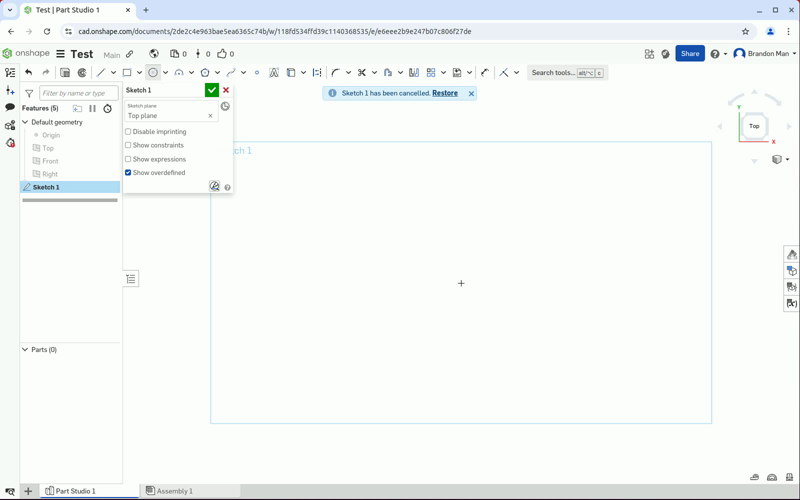
key_up(shift)
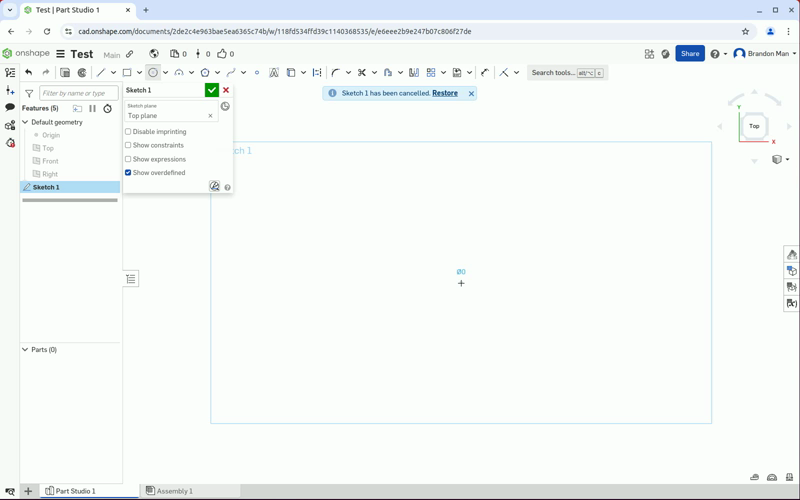
mouse_move(574, 282)
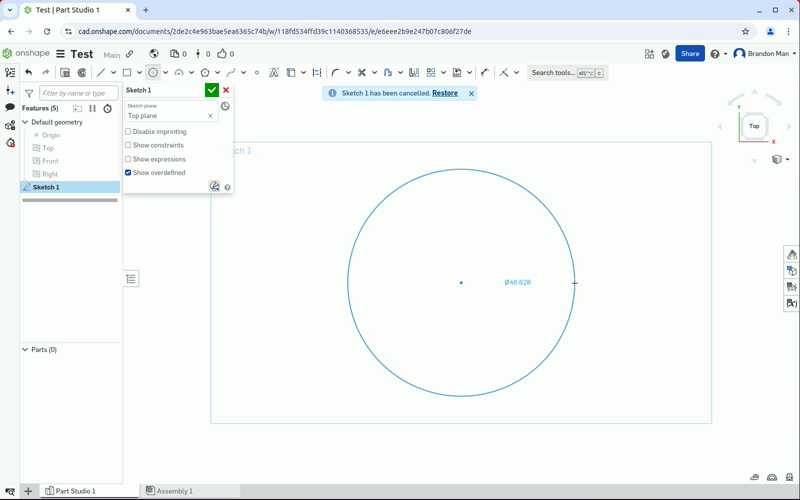
click(574, 282)
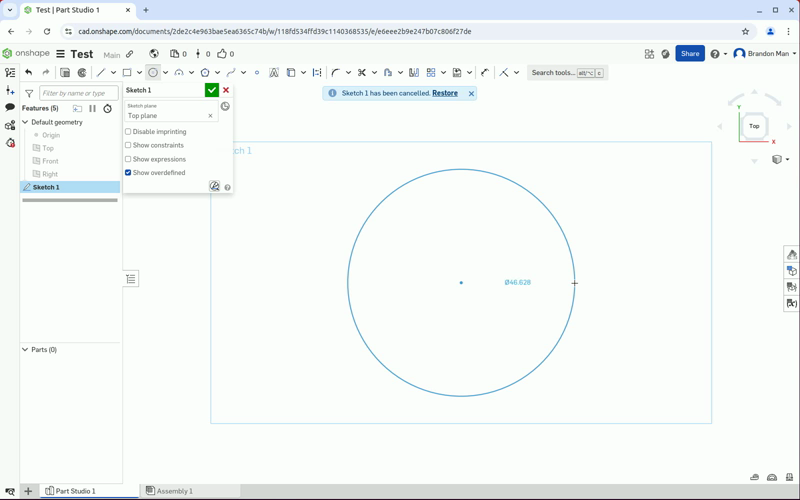
key(esc)
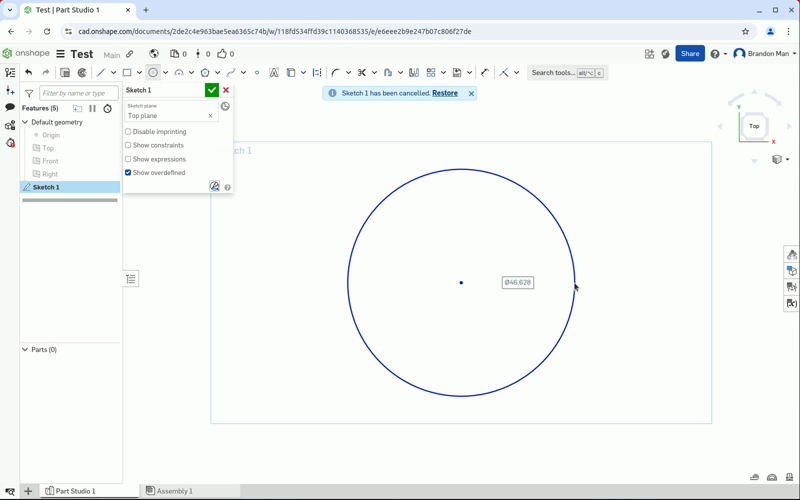
key(c)
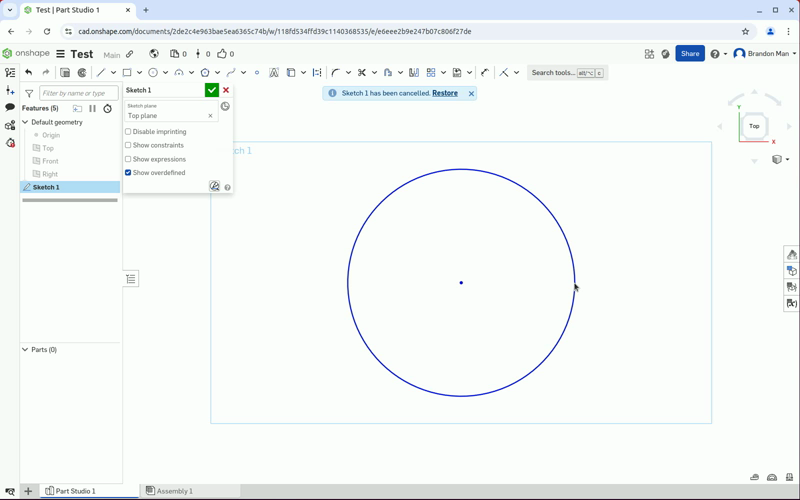
key_down(shift)
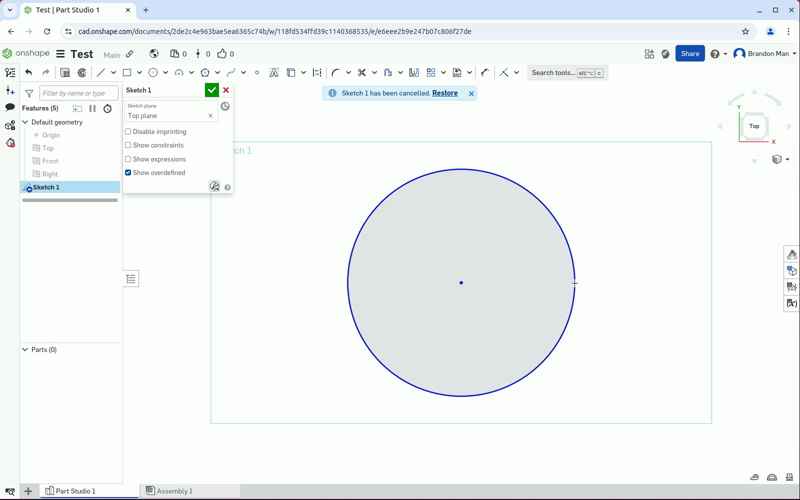
mouse_move(461, 282)
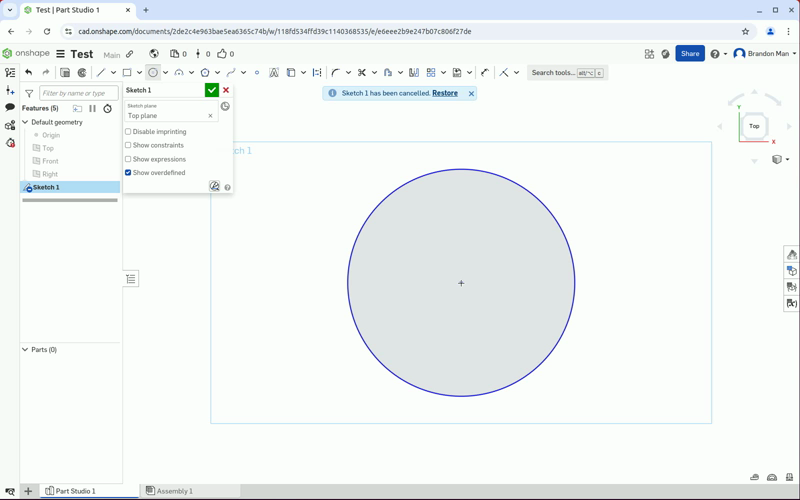
click(461, 282)
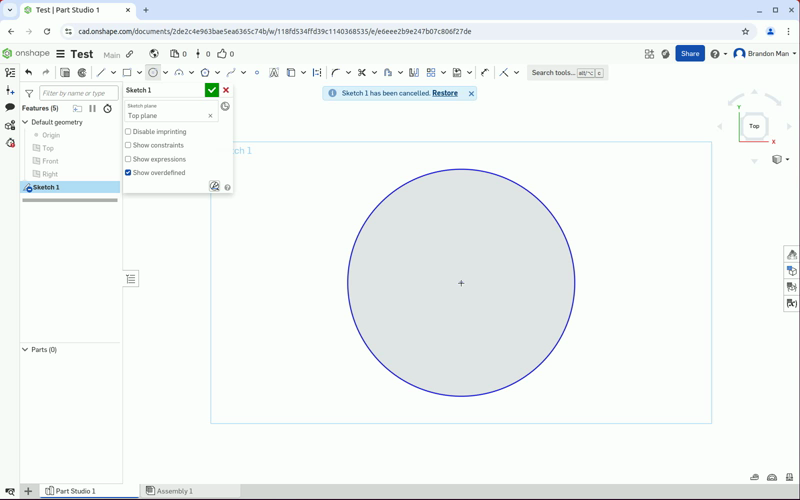
key_up(shift)
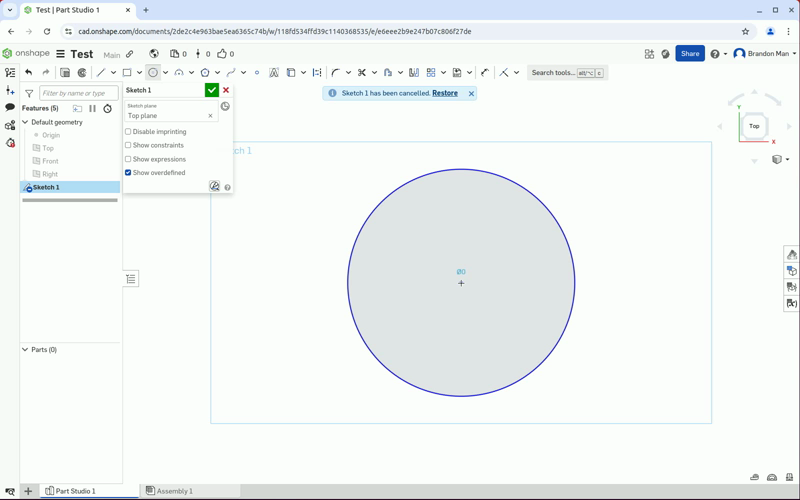
mouse_move(529, 282)
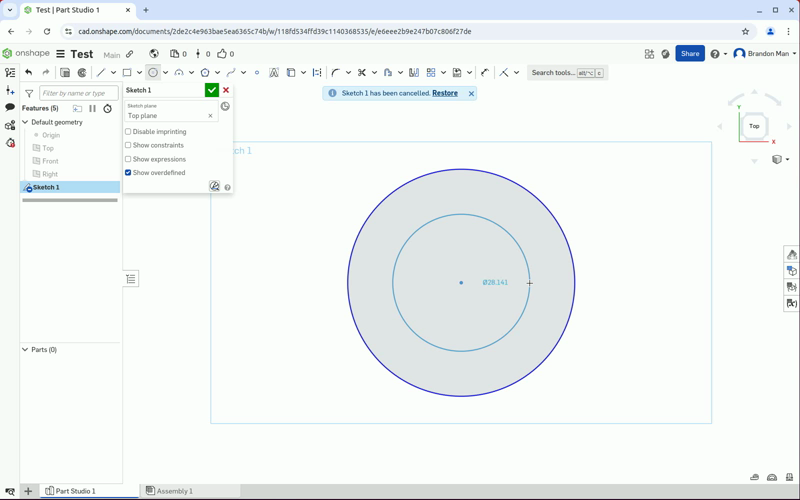
click(529, 282)
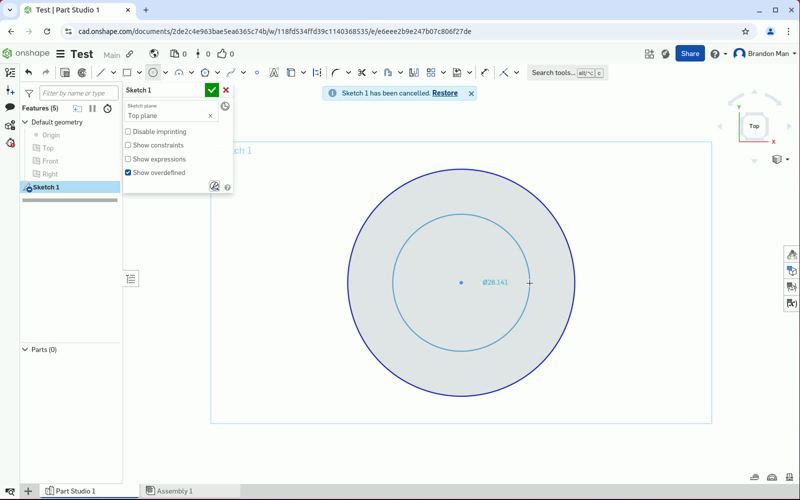
key(esc)
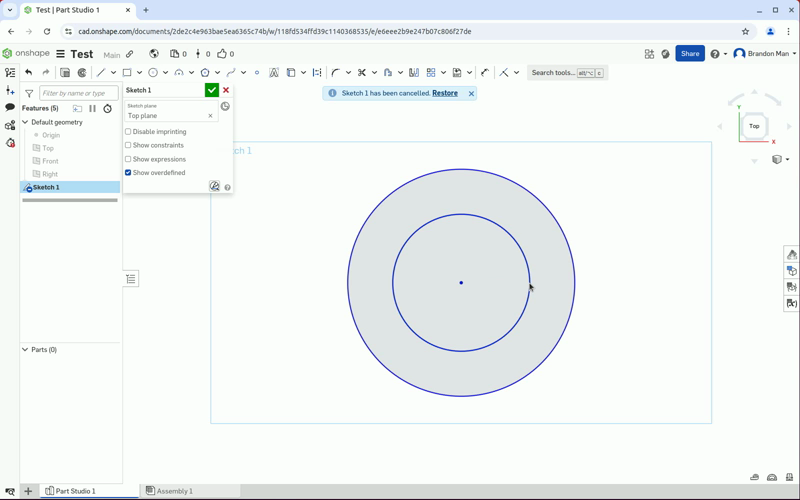
mouse_move(531, 227)
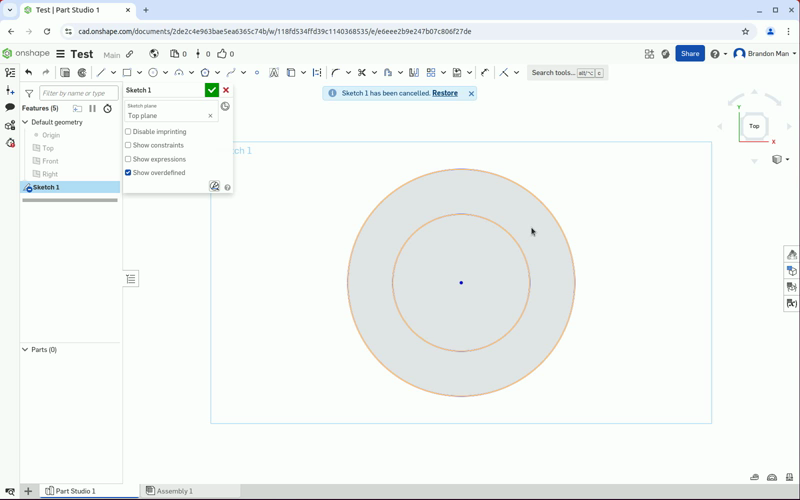
click(531, 227)
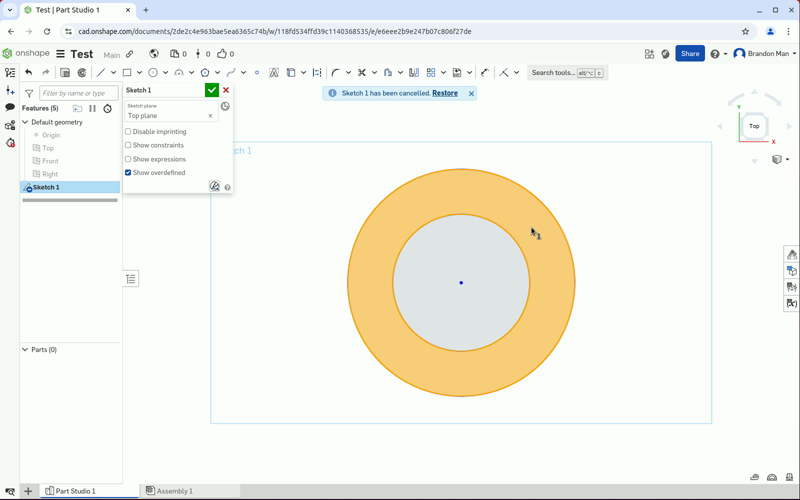
mouse_move(73, 352)
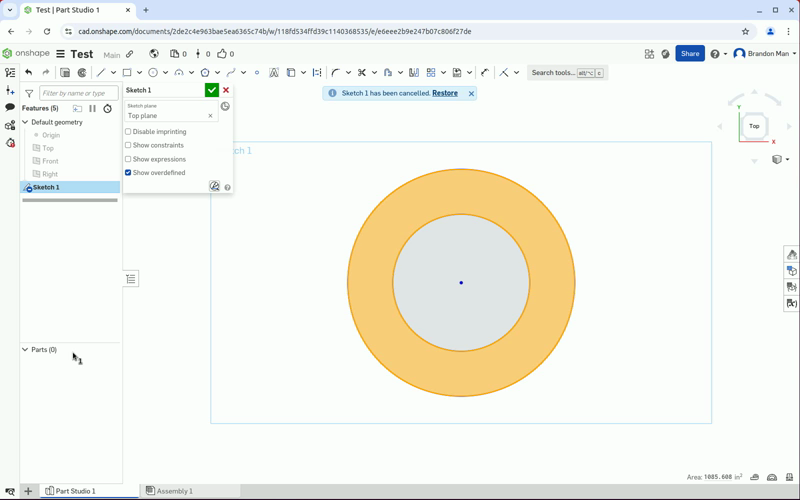
key(shift+y)
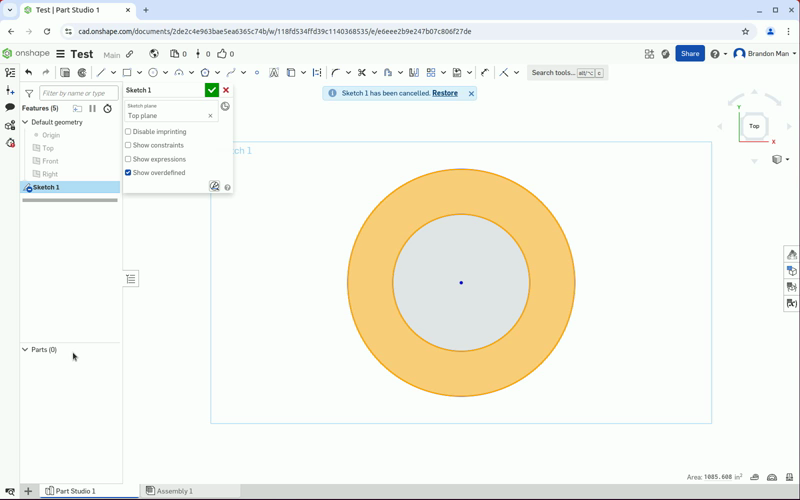
key(shift+e)
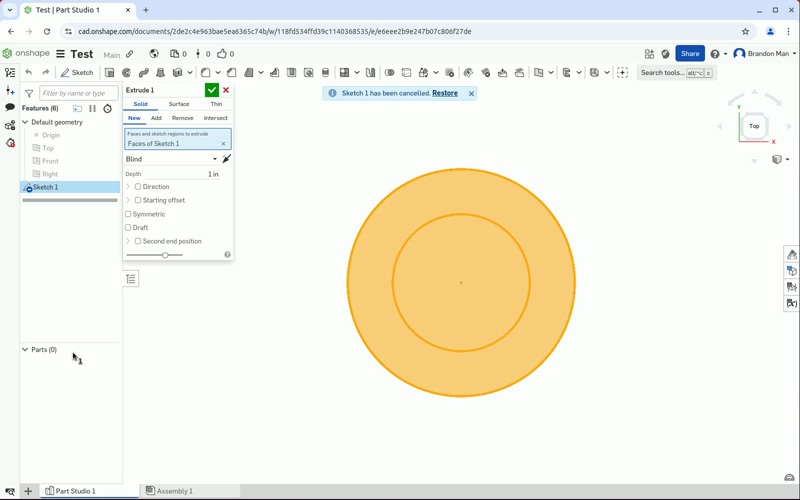
mouse_move(143, 106)
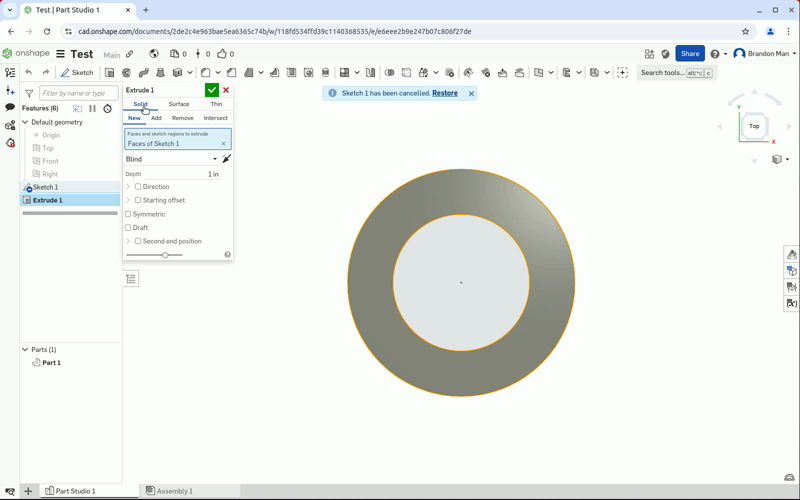
click(143, 106)
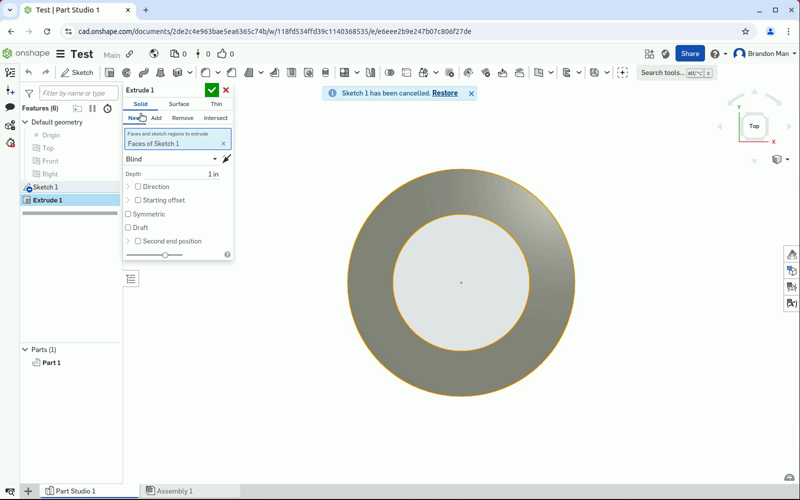
mouse_move(137, 120)
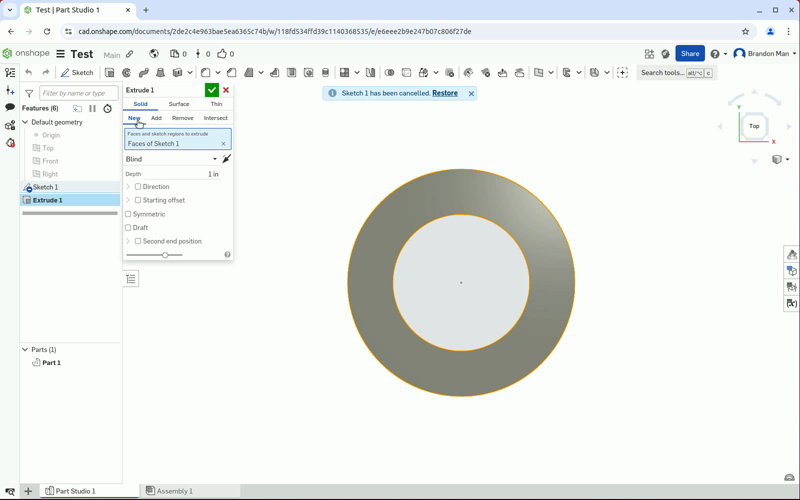
click(137, 120)
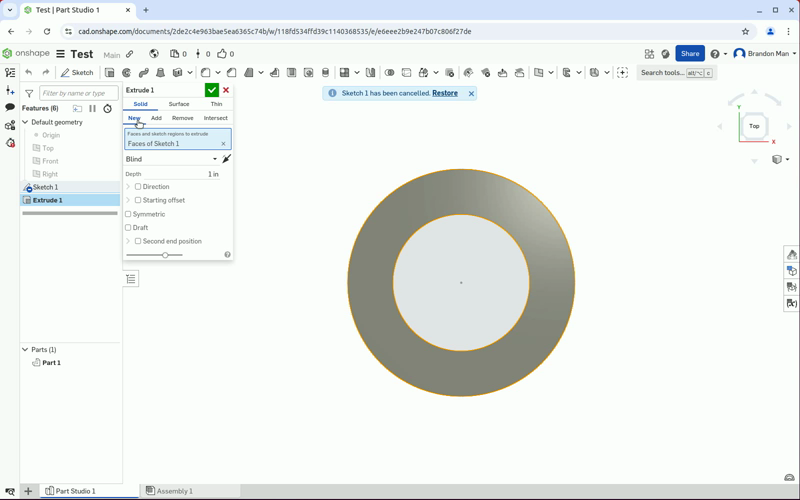
key(tab, 4)
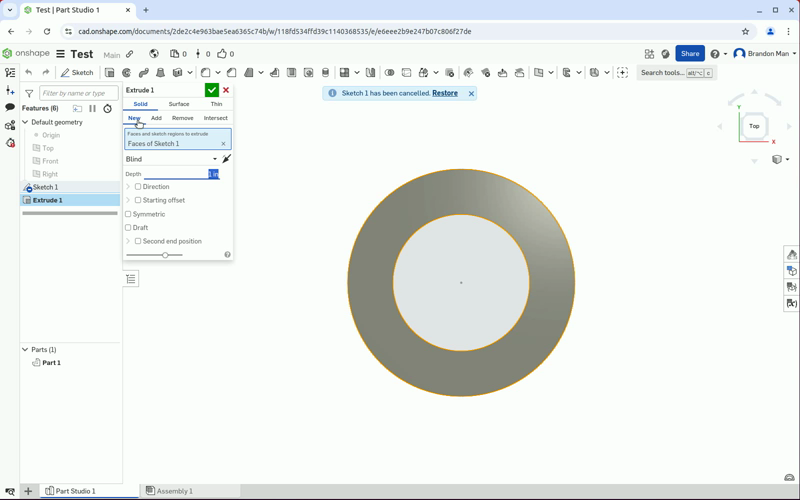
text(1.685)
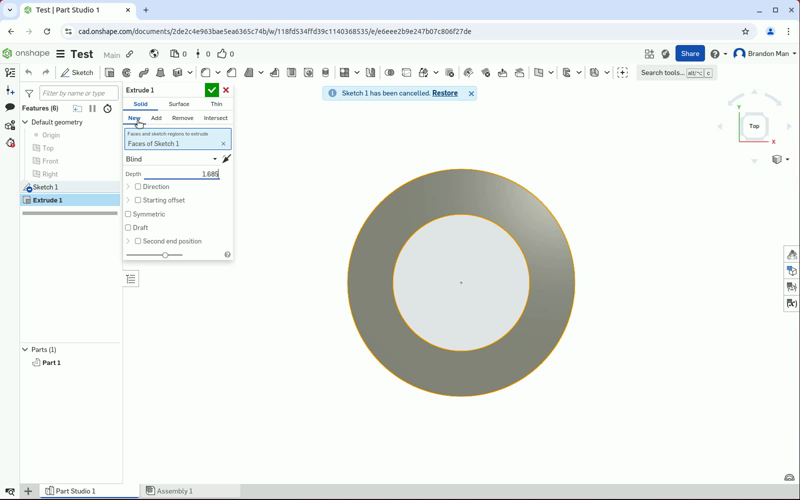
key(enter)
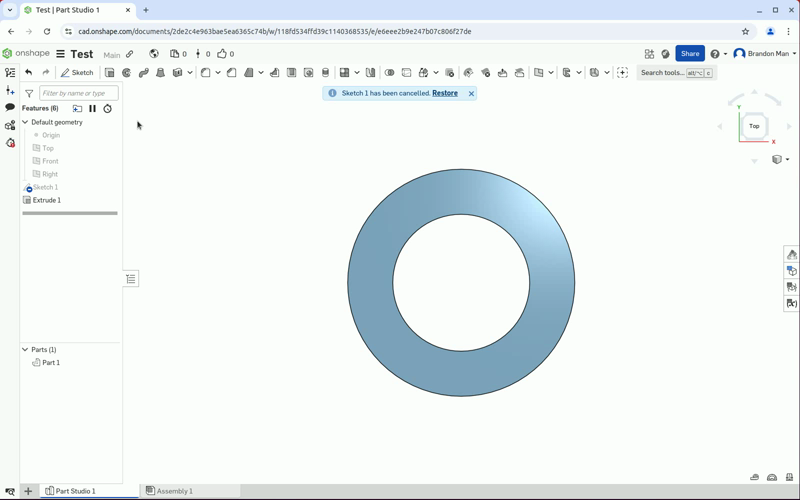
key(shift+h)
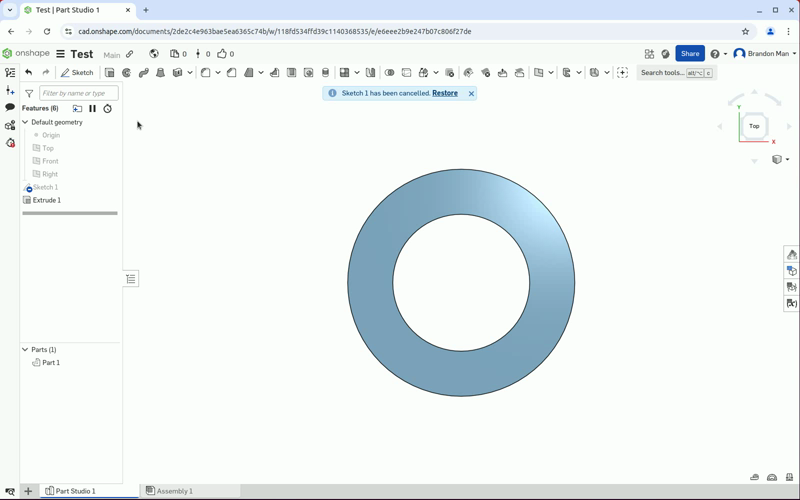
key(shift+h)
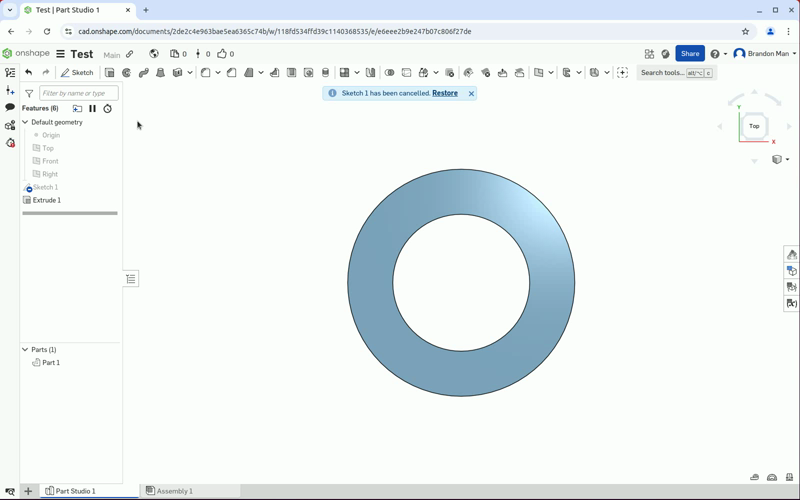
mouse_move(73, 189)
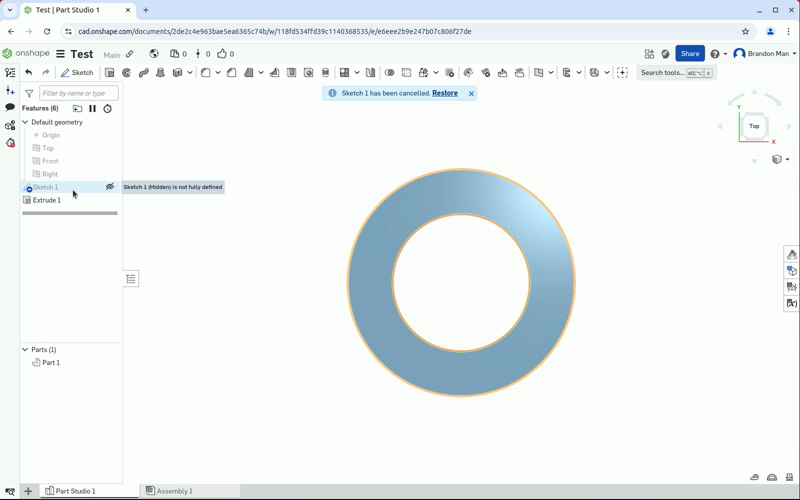
click(73, 189)
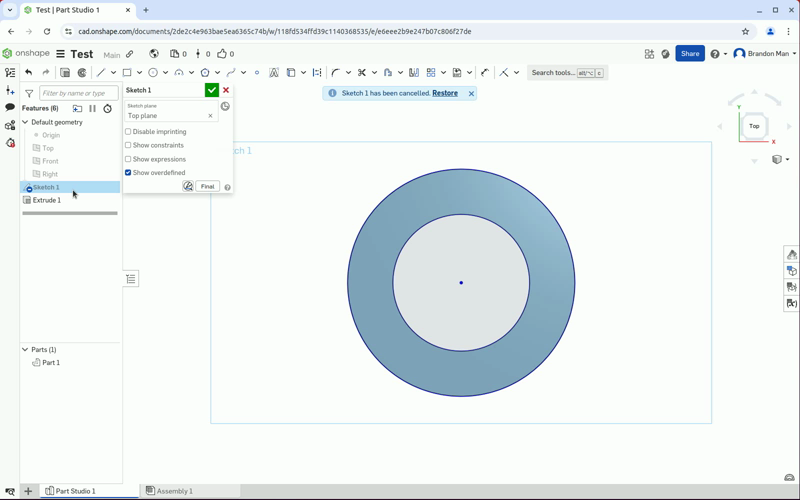
mouse_move(229, 92)
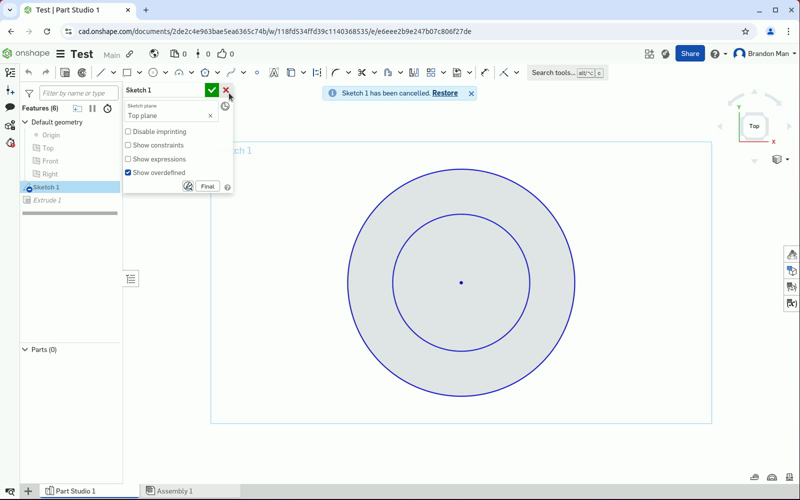
click(229, 92)
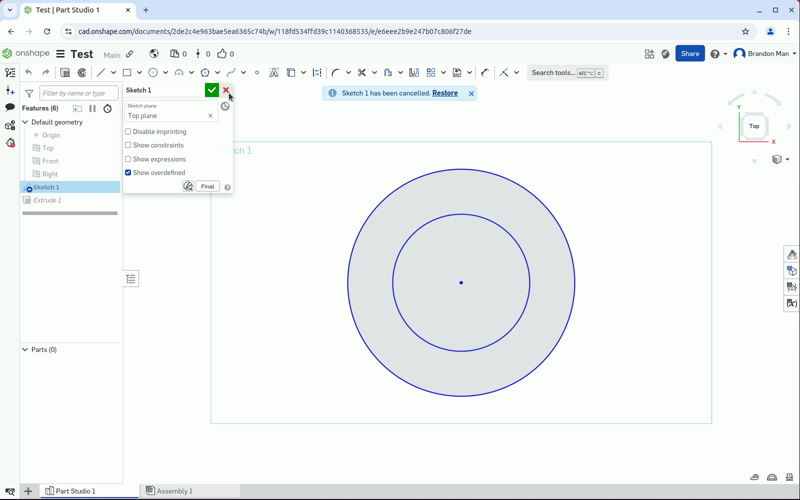
key(shift+s)
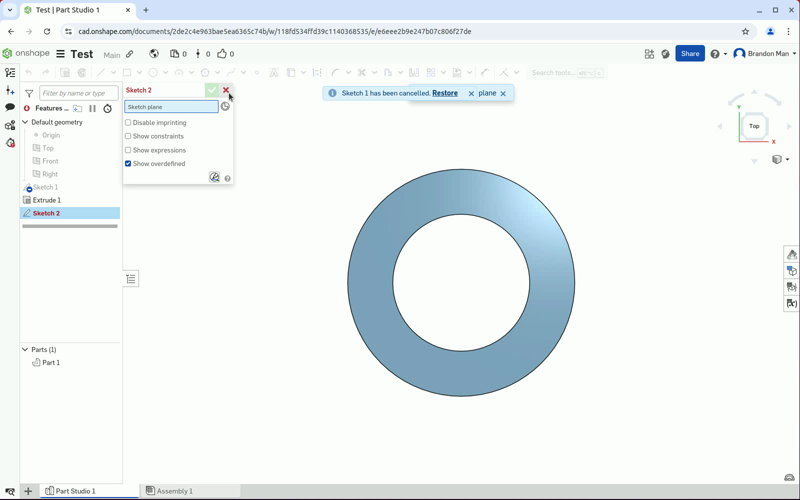
mouse_move(73, 150)
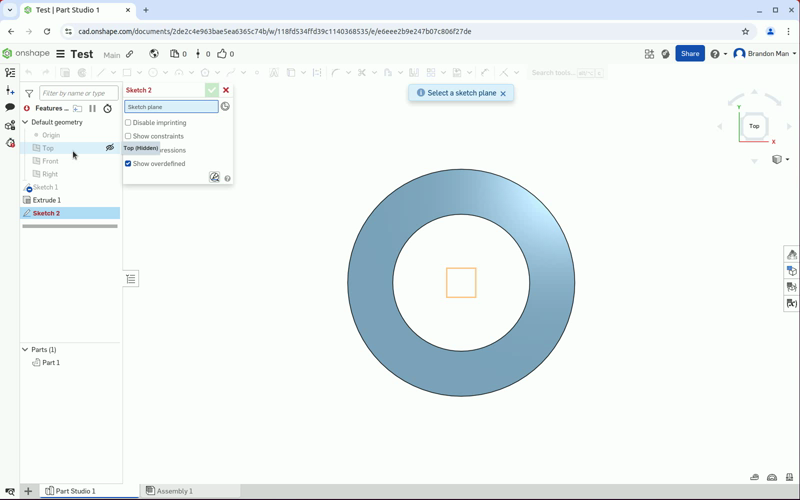
click(73, 150)
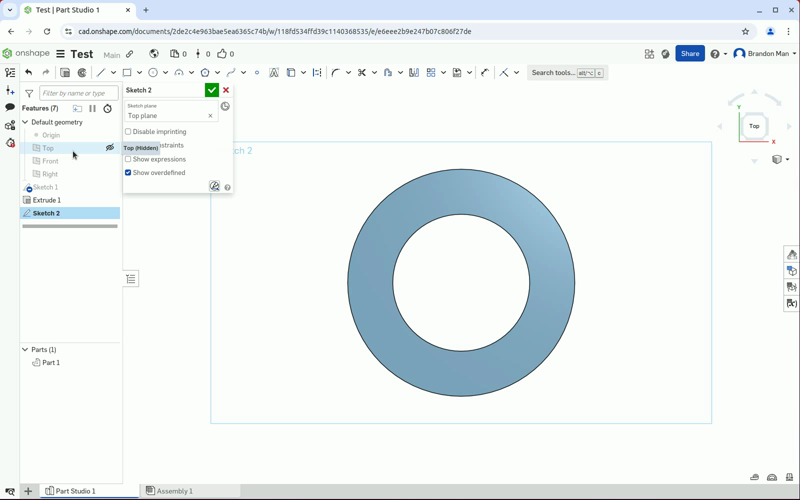
mouse_move(73, 352)
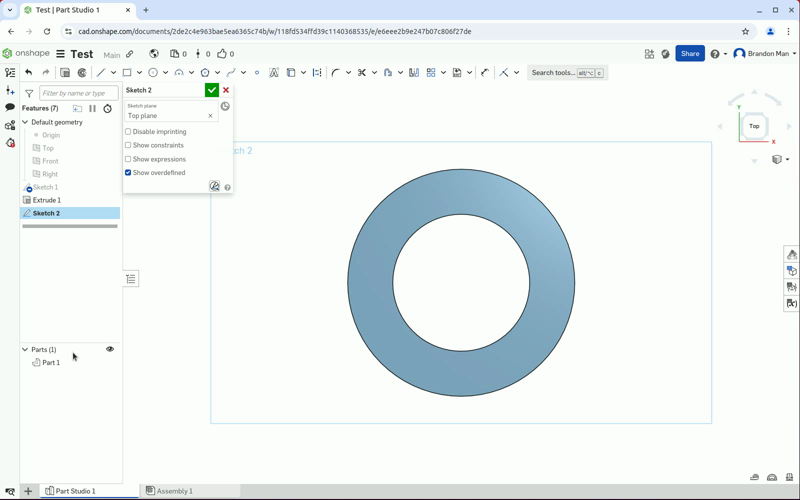
key(y)
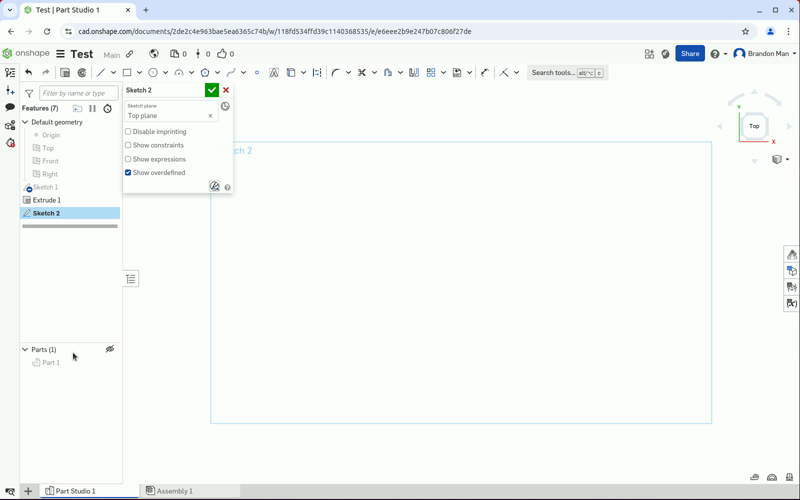
key(c)
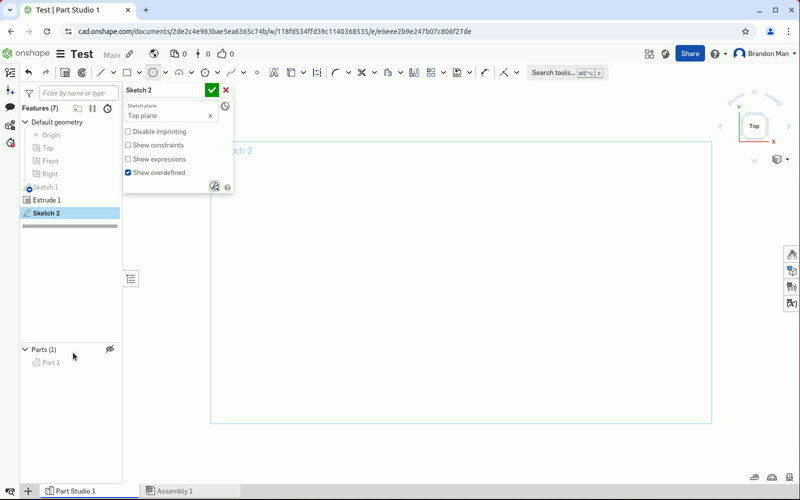
key_down(shift)
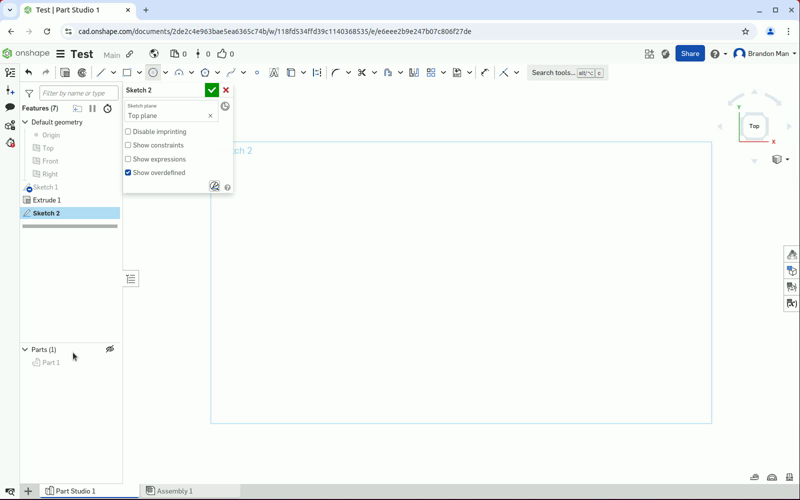
mouse_move(461, 282)
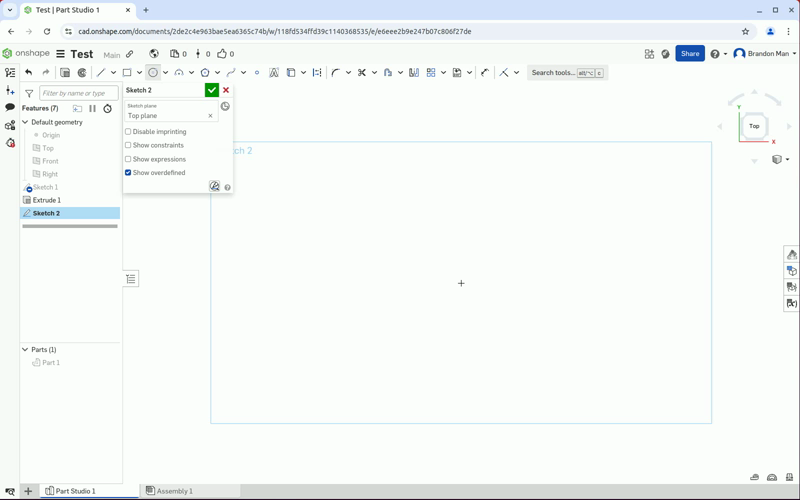
click(461, 282)
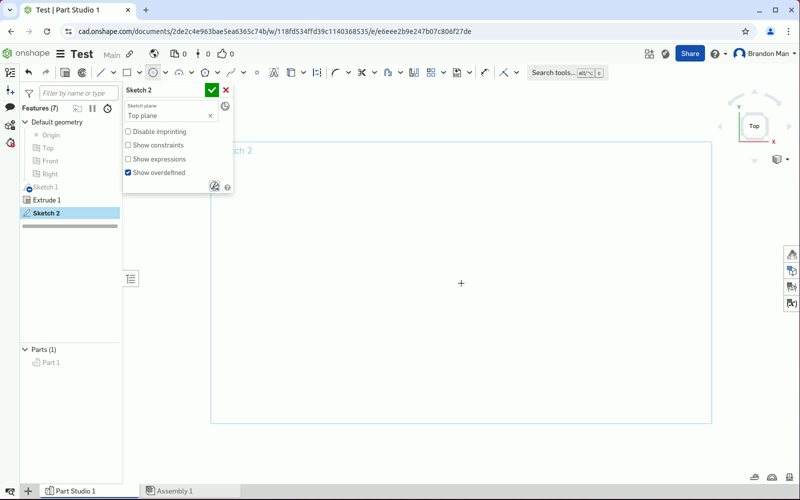
key_up(shift)
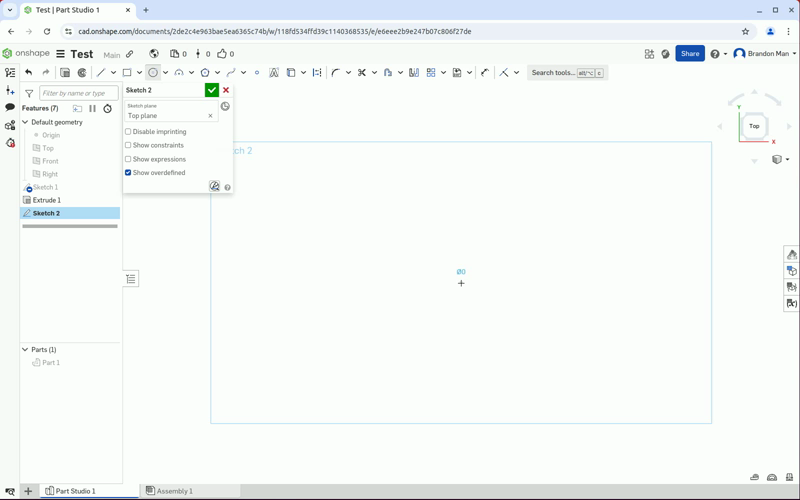
mouse_move(522, 282)
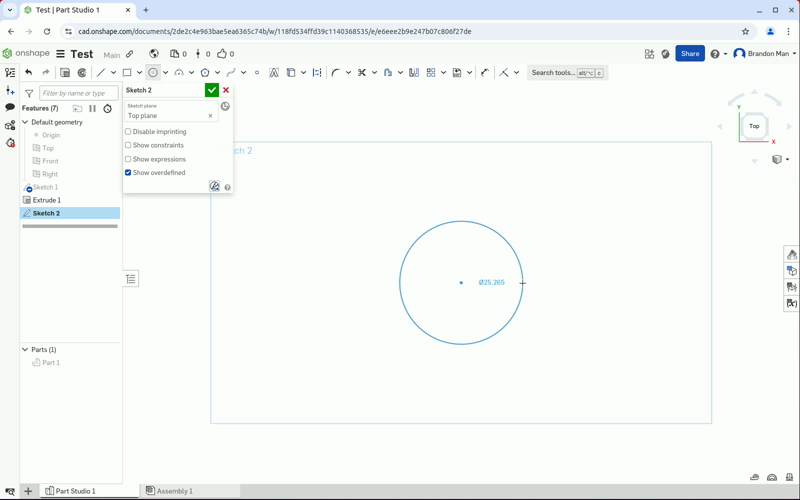
click(522, 282)
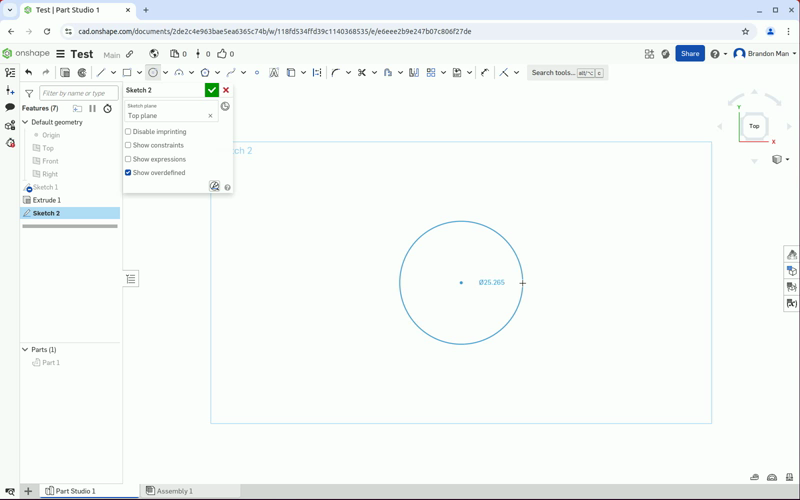
key(esc)
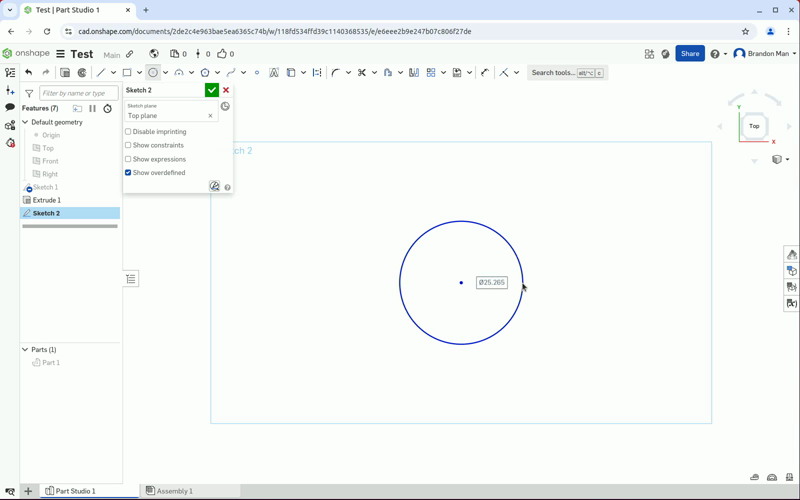
key(c)
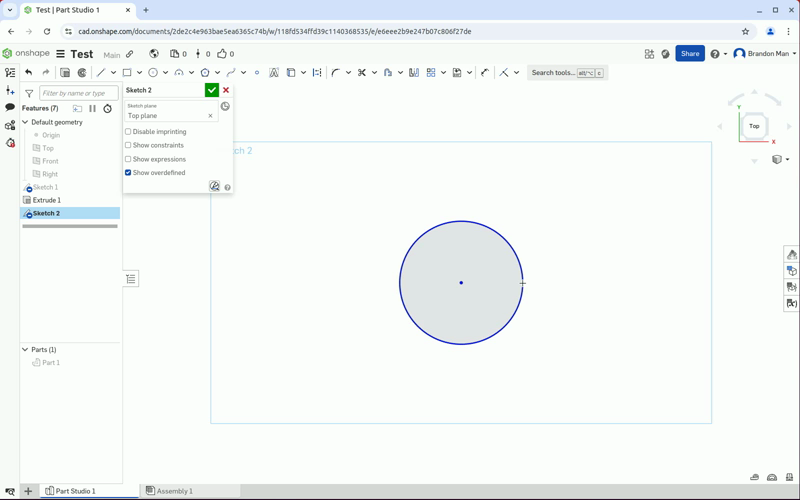
key_down(shift)
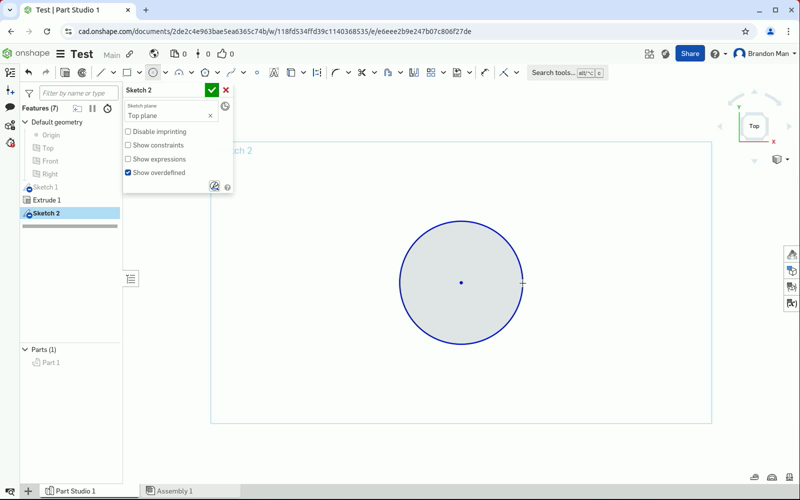
mouse_move(461, 282)
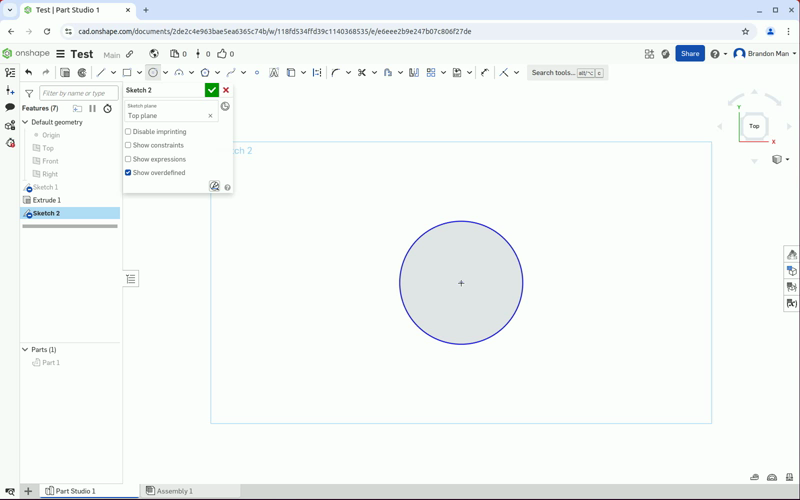
click(461, 282)
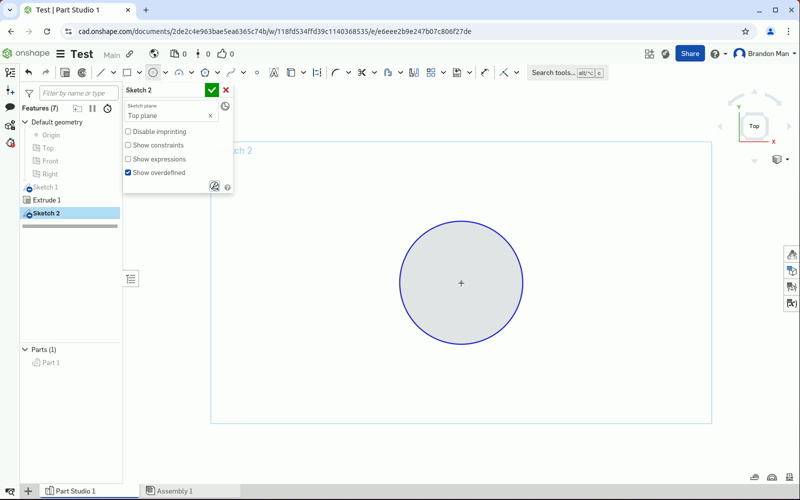
key_up(shift)
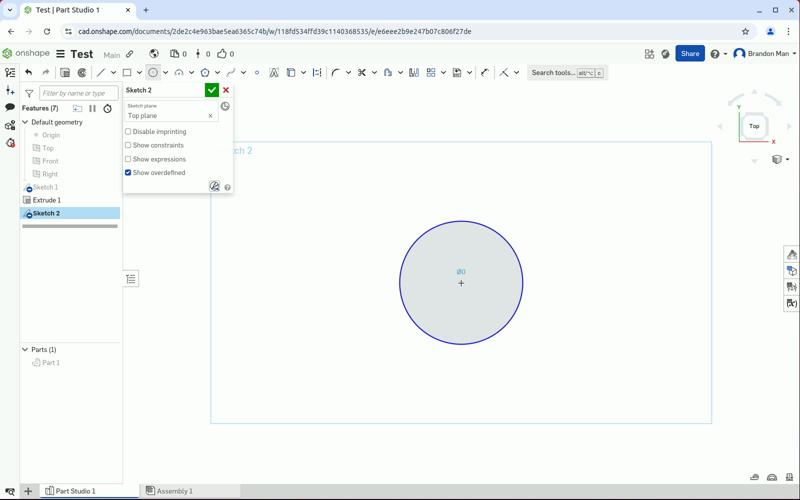
mouse_move(467, 282)
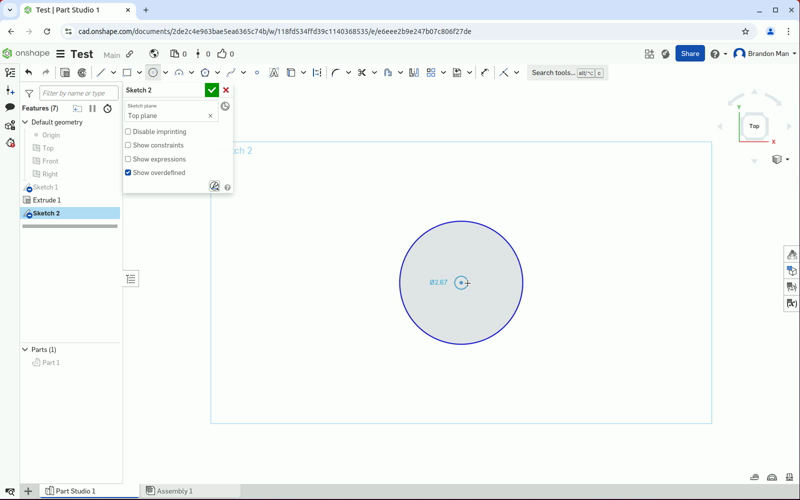
click(467, 282)
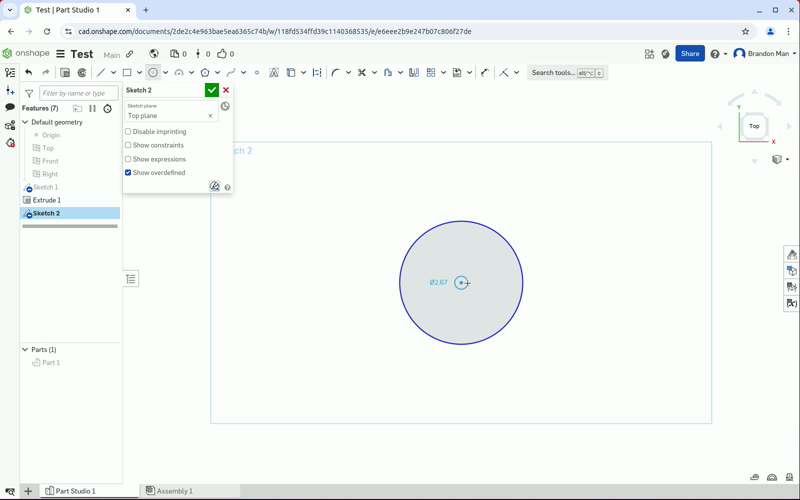
key(esc)
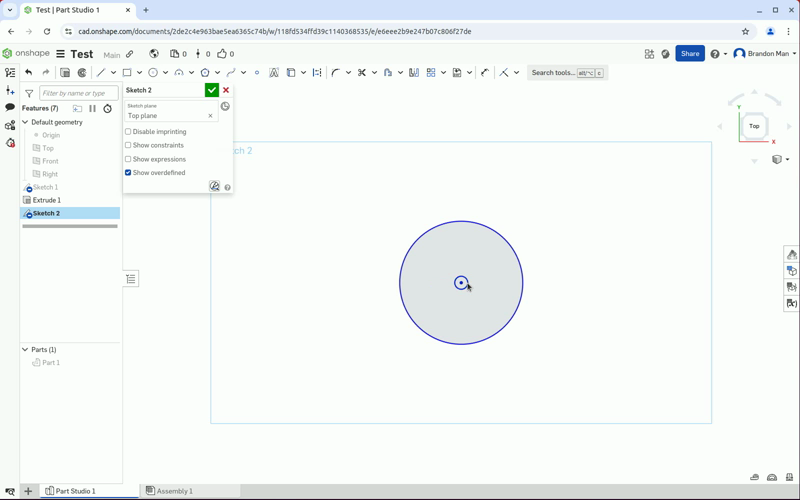
mouse_move(454, 304)
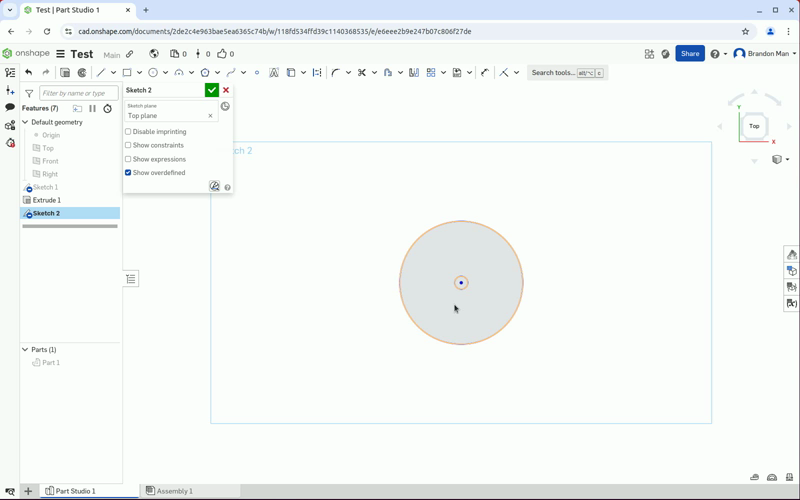
click(454, 304)
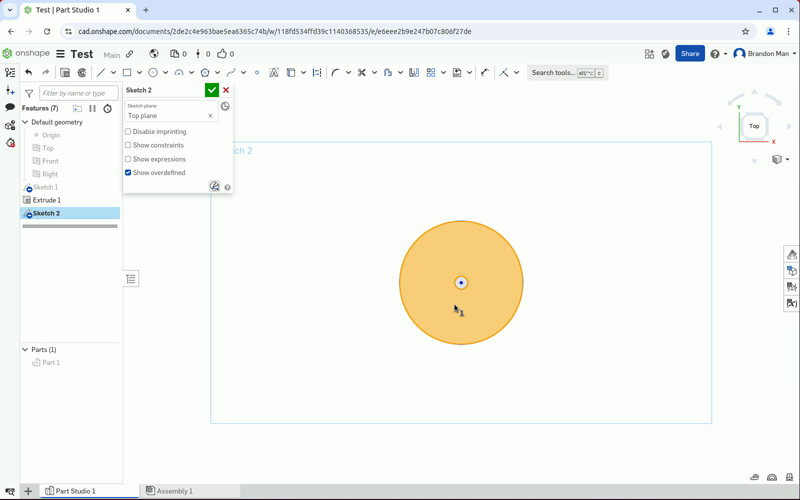
mouse_move(73, 352)
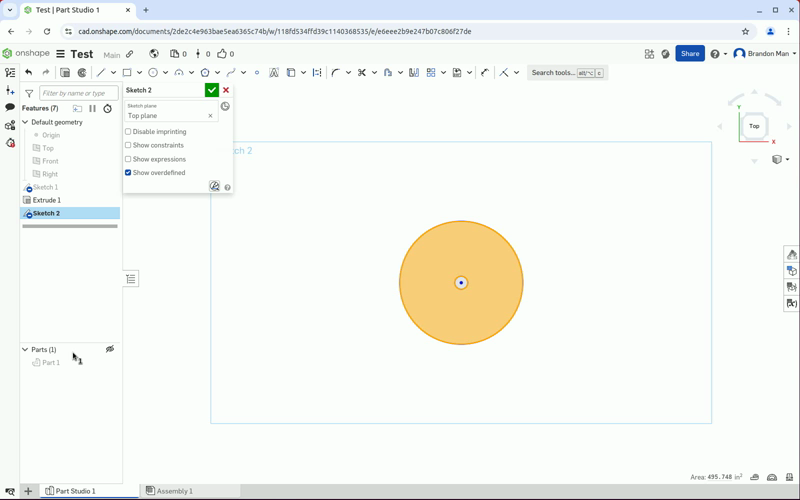
key(shift+y)
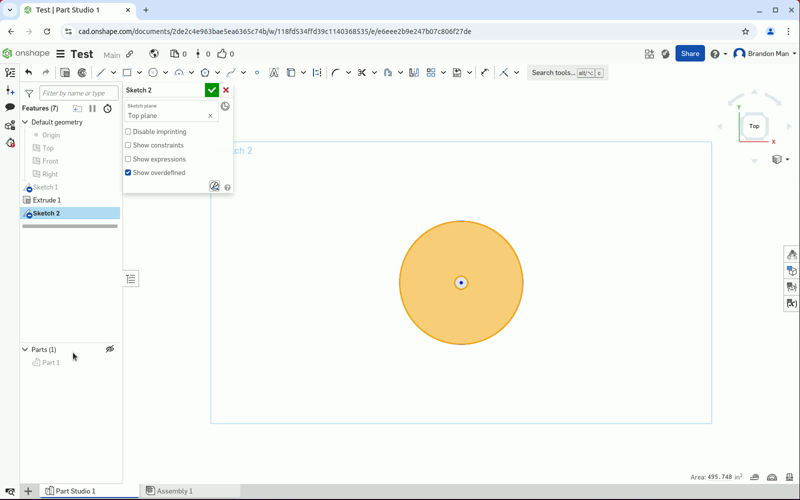
key(shift+e)
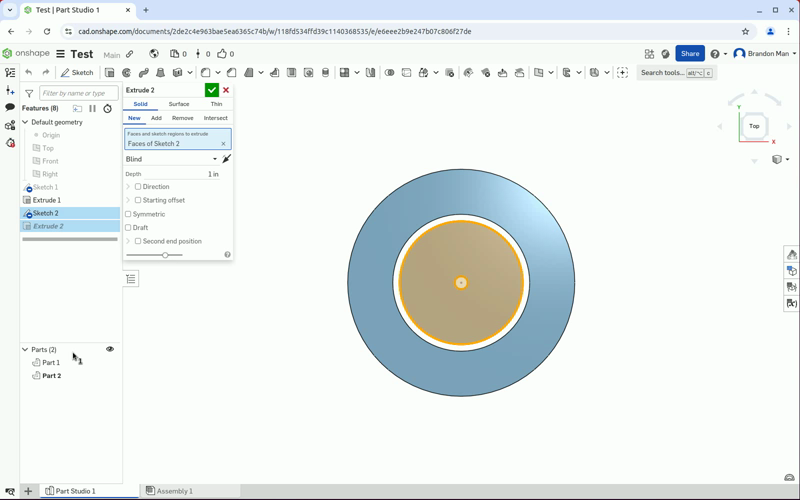
mouse_move(143, 106)
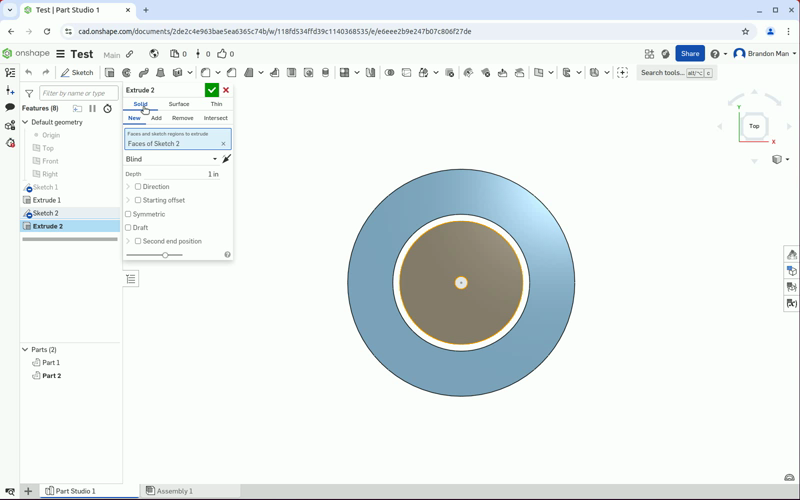
click(143, 106)
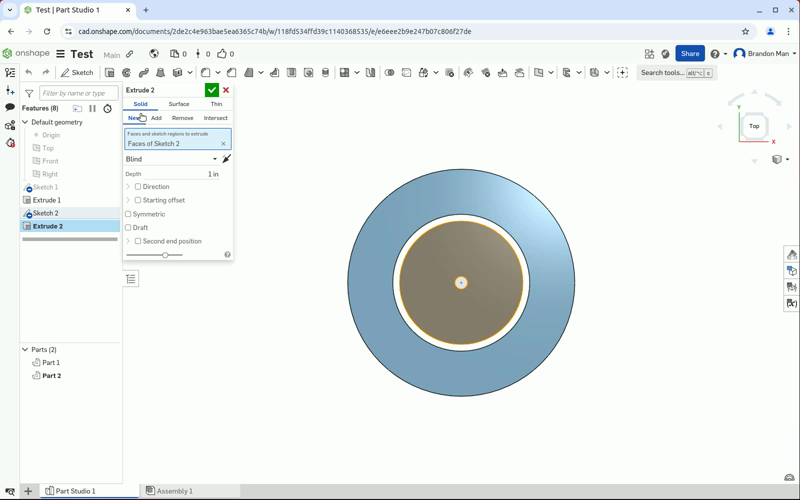
mouse_move(137, 120)
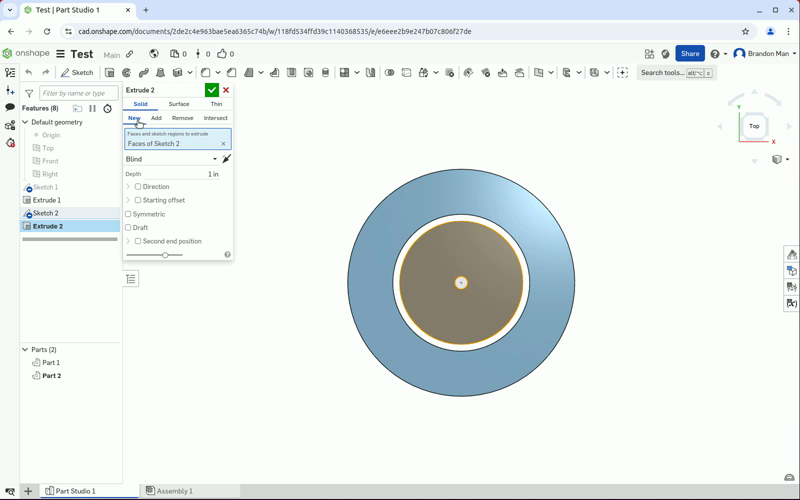
click(137, 120)
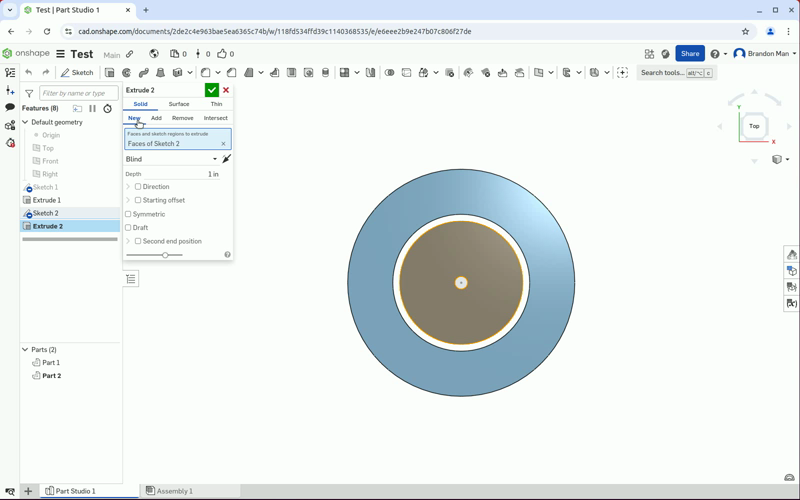
key(tab, 4)
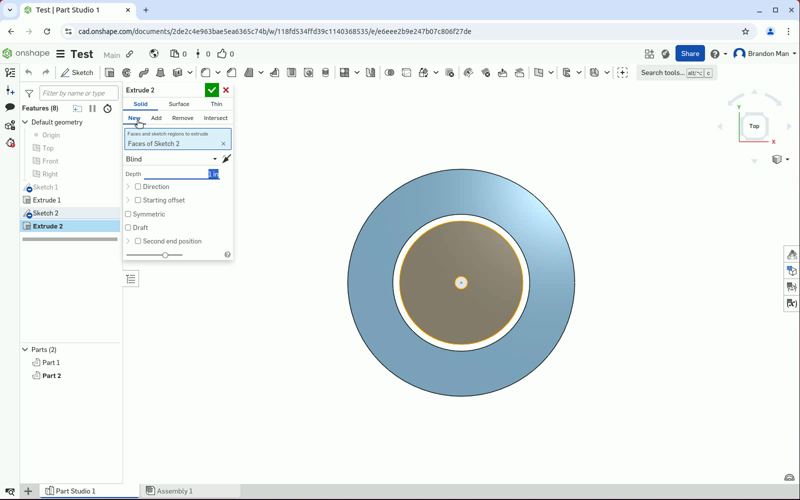
text(1.685)
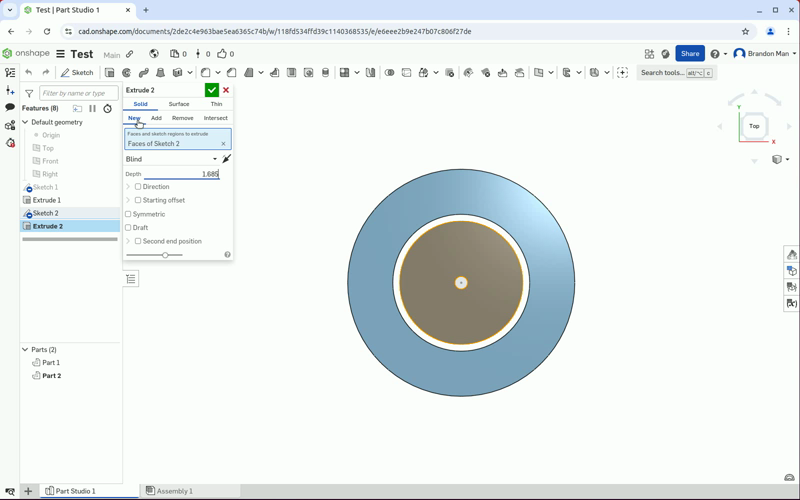
key(enter)
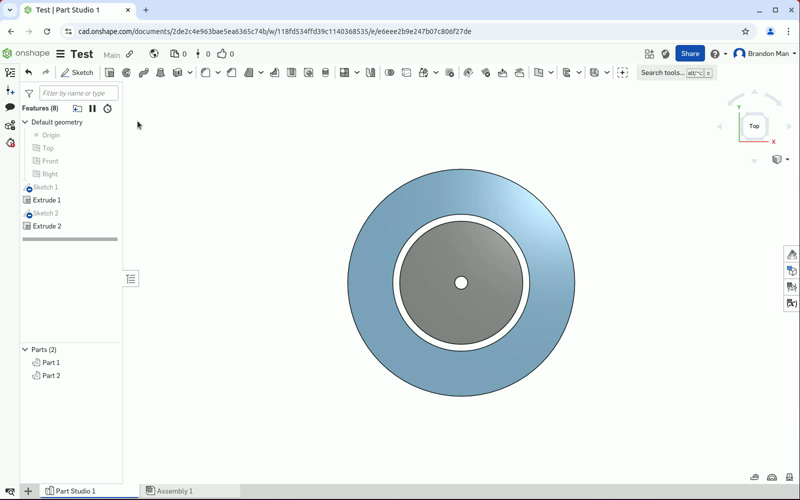
key(shift+h)
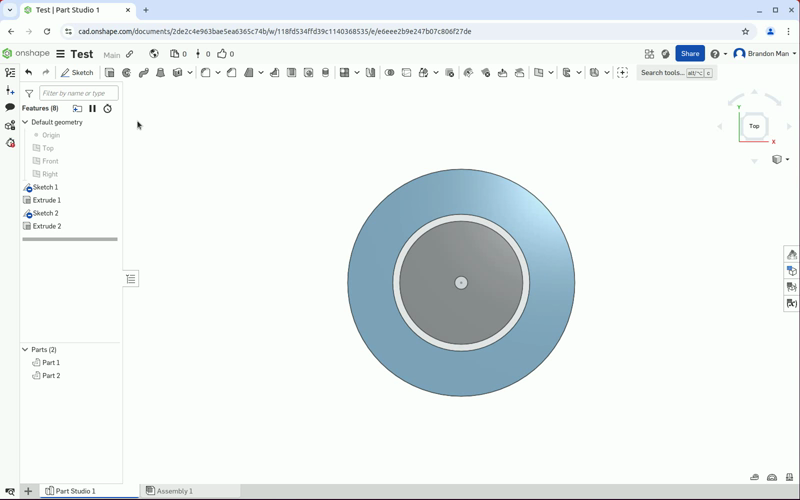
key(shift+h)
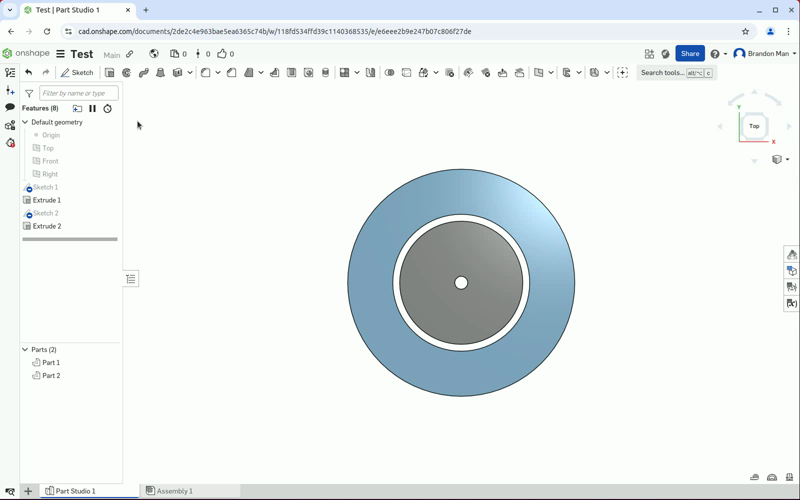
mouse_move(73, 189)
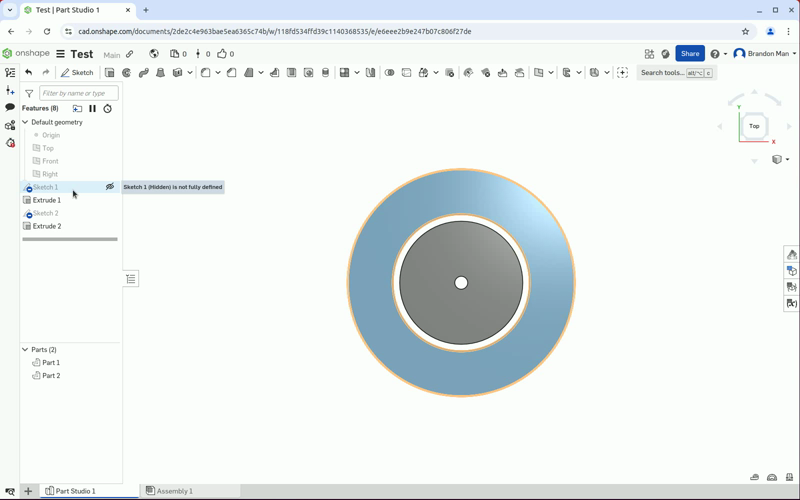
click(73, 189)
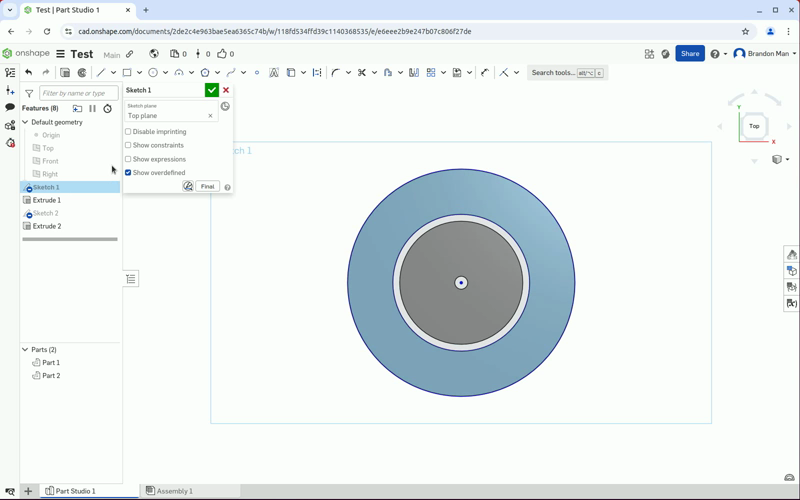
mouse_move(229, 92)
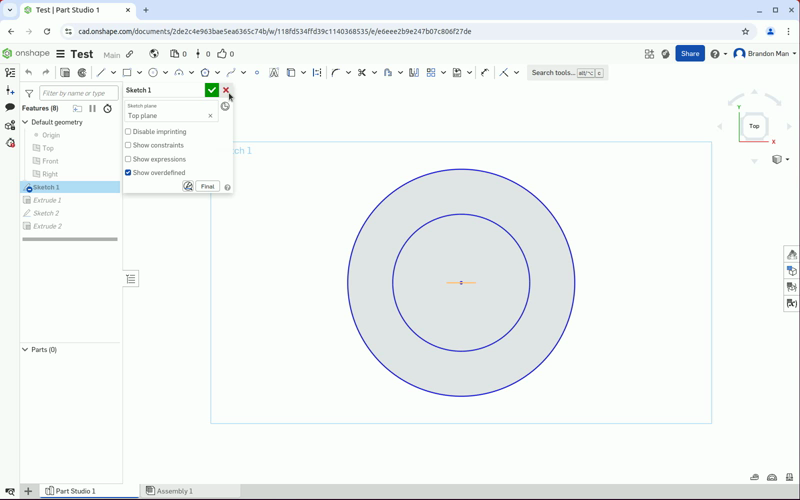
click(229, 92)
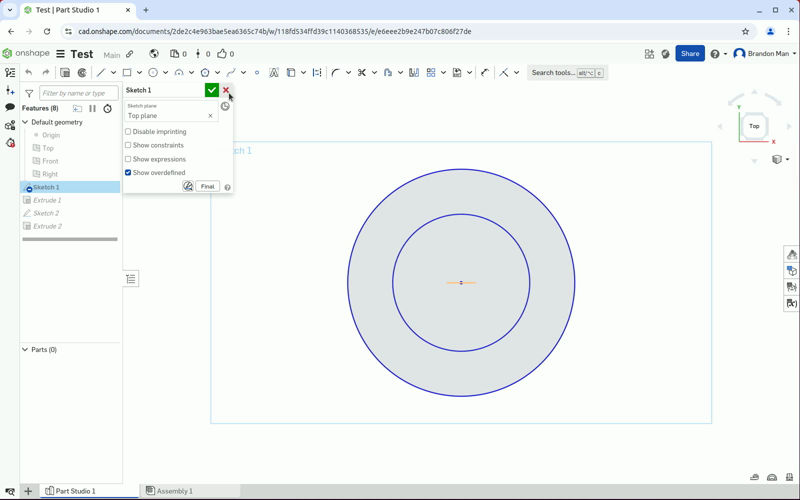
key(shift+s)
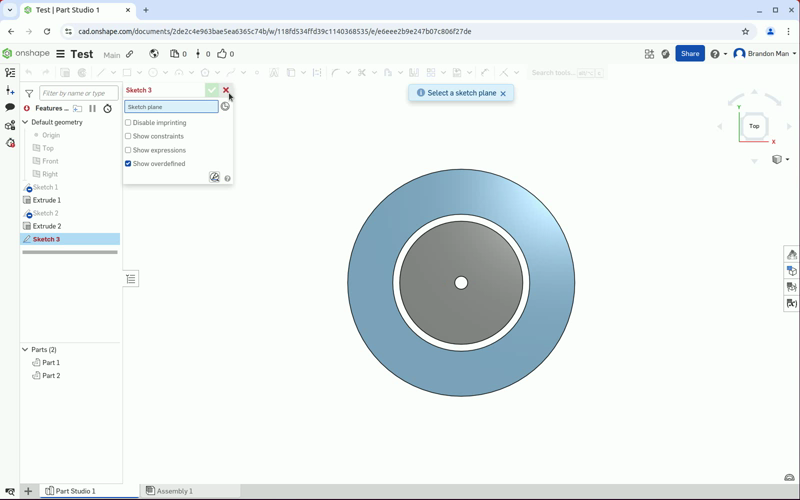
mouse_move(73, 150)
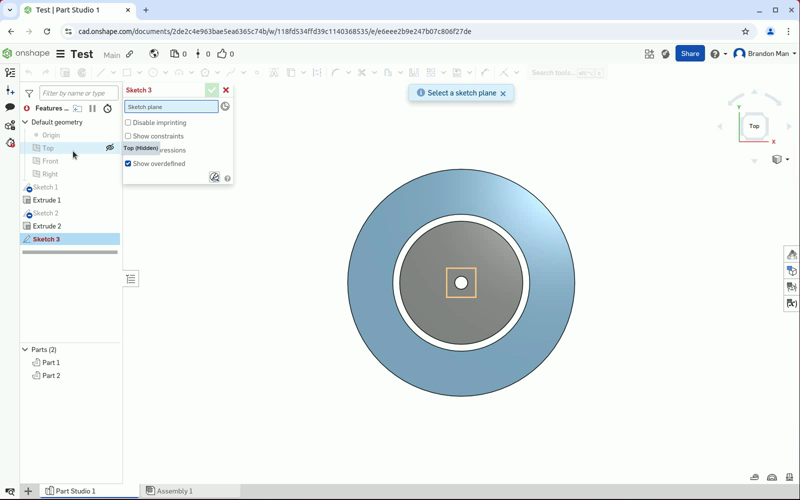
click(73, 150)
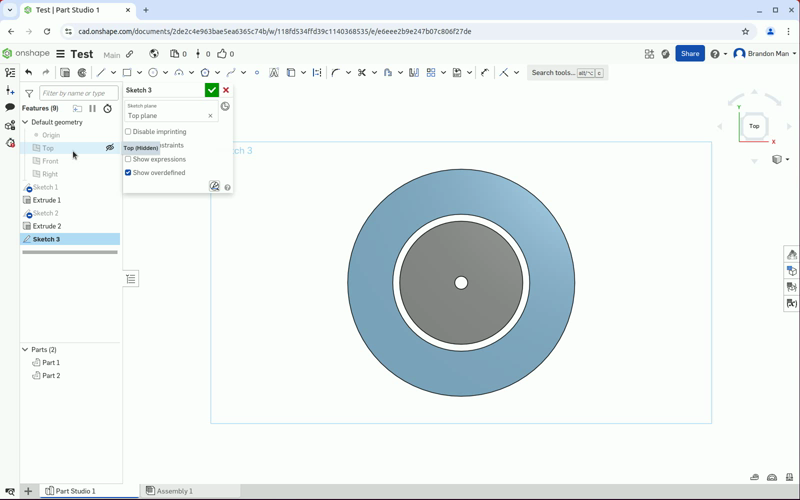
mouse_move(73, 352)
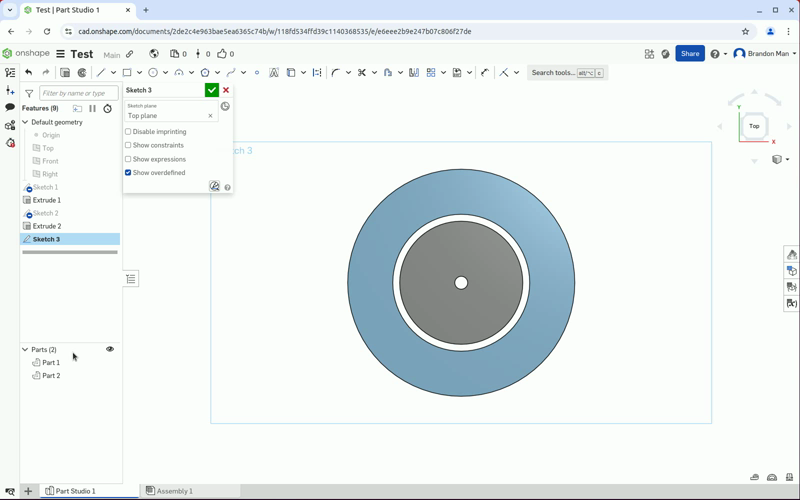
key(y)
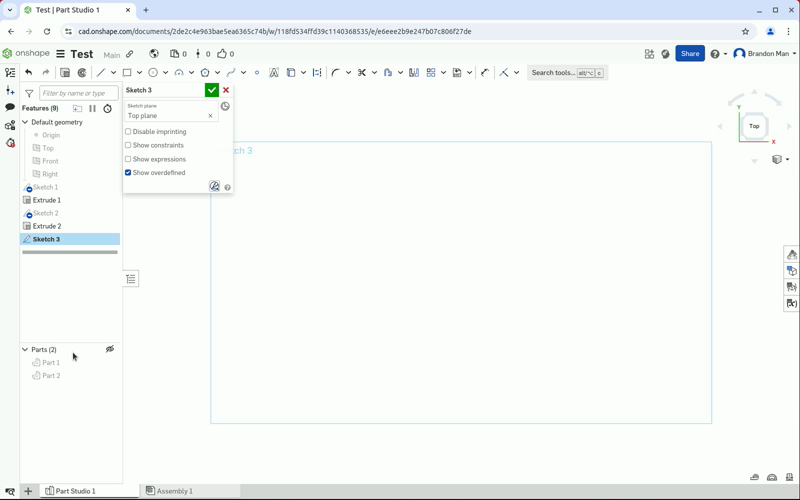
key(c)
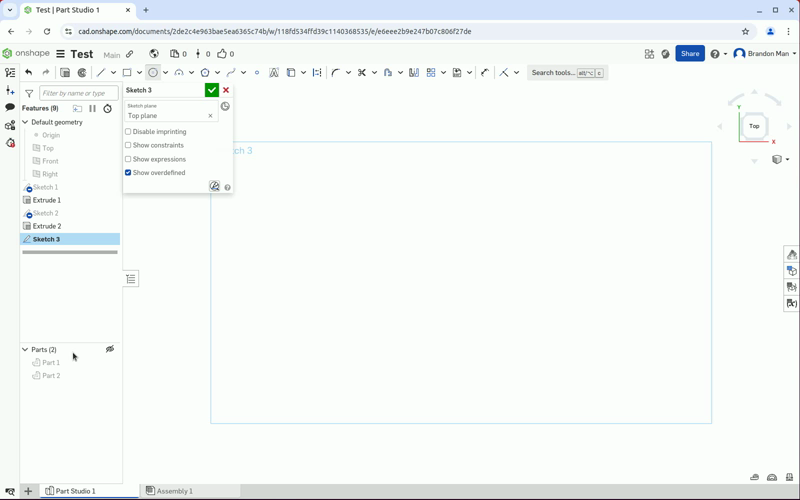
key_down(shift)
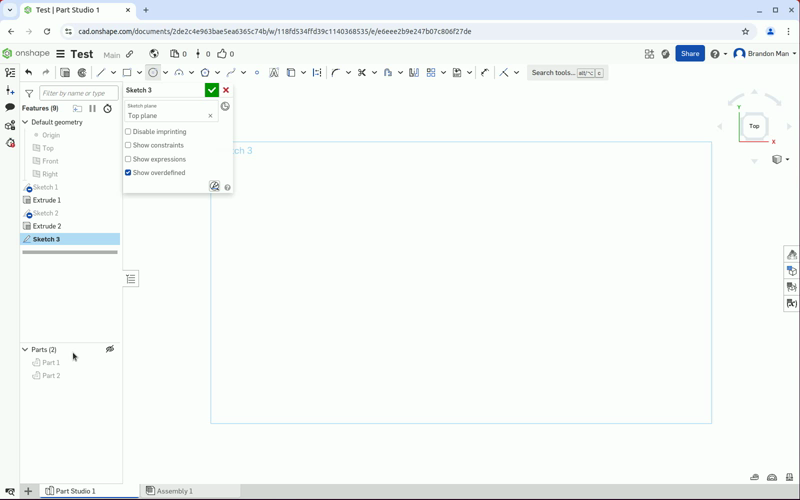
mouse_move(461, 282)
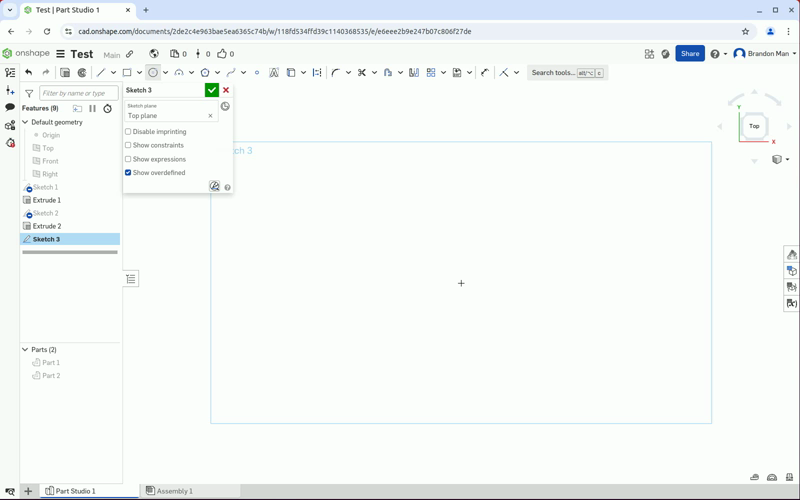
click(461, 282)
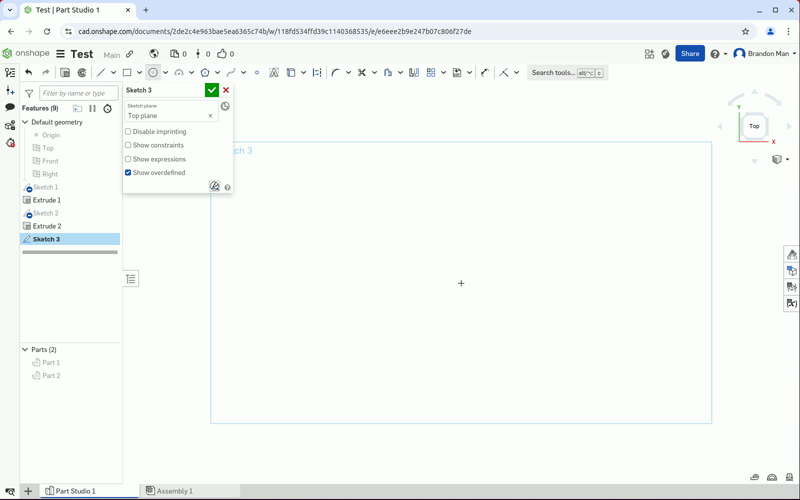
key_up(shift)
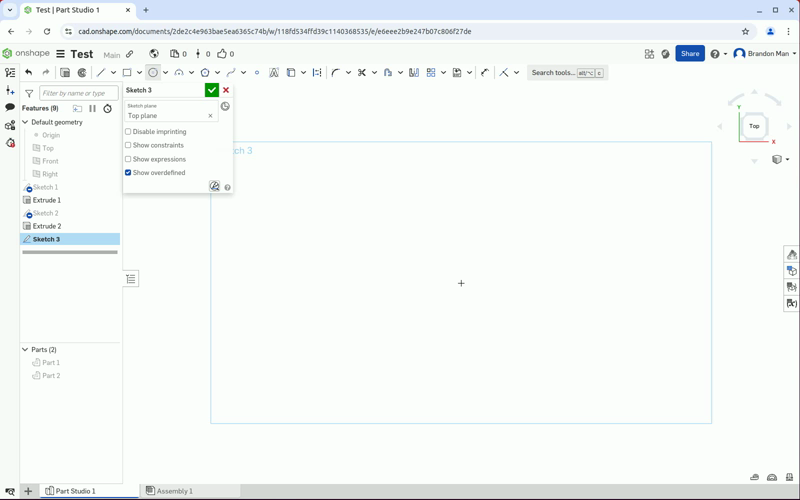
mouse_move(531, 282)
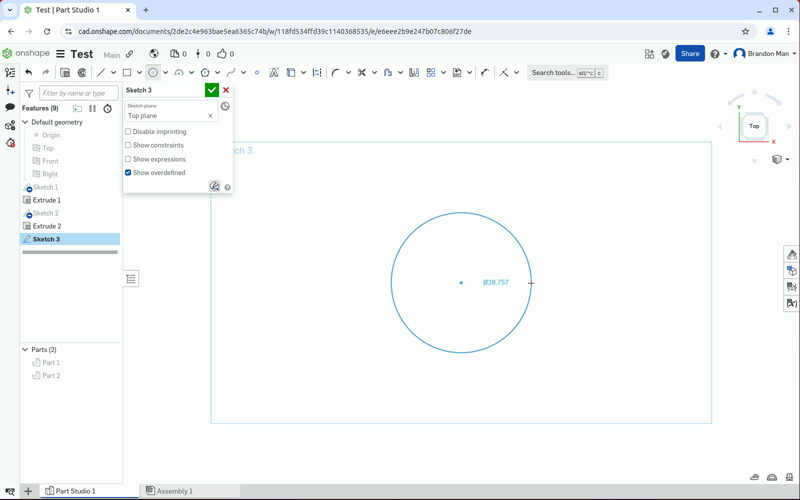
click(531, 282)
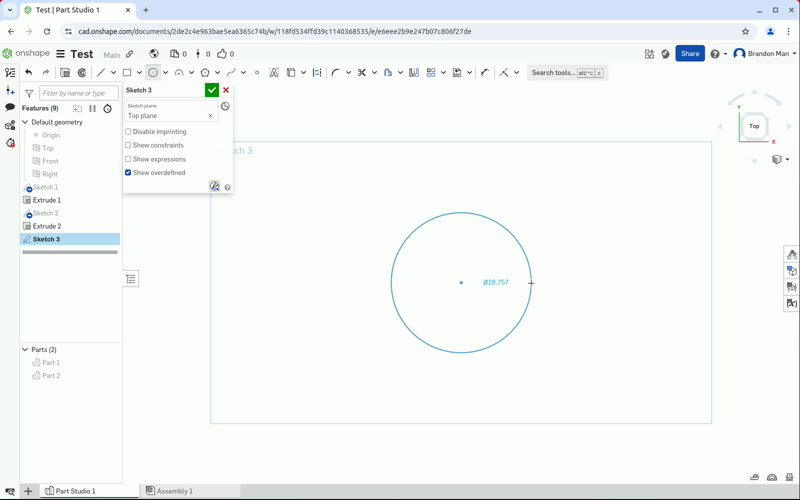
key(esc)
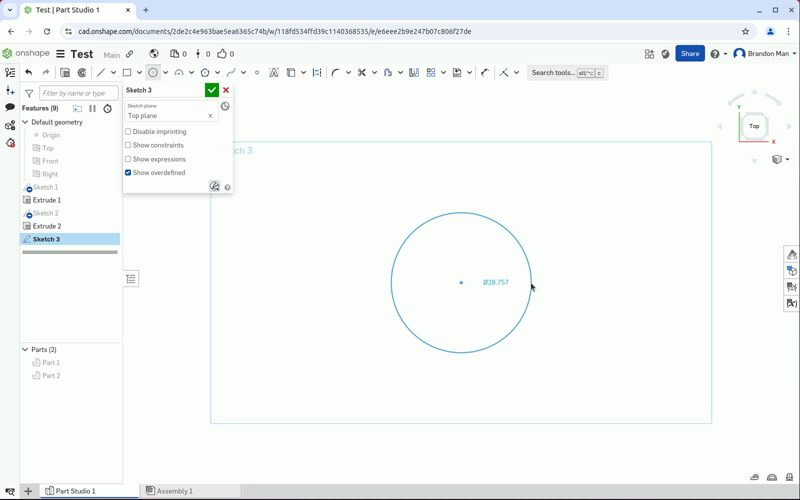
key(c)
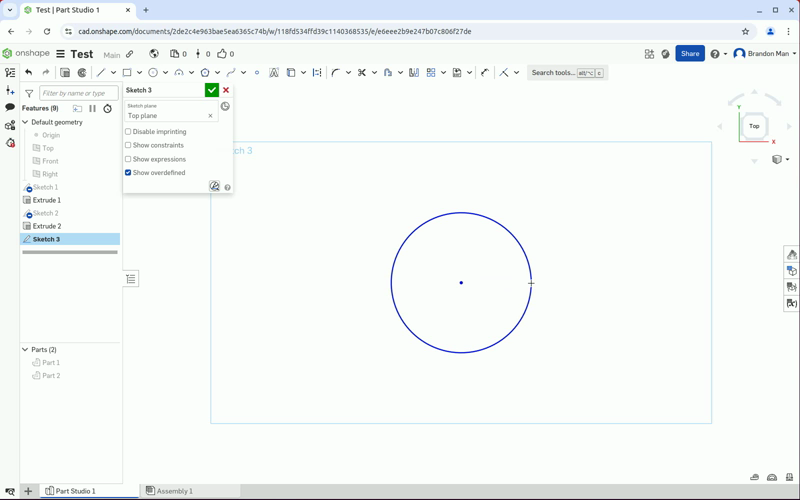
key_down(shift)
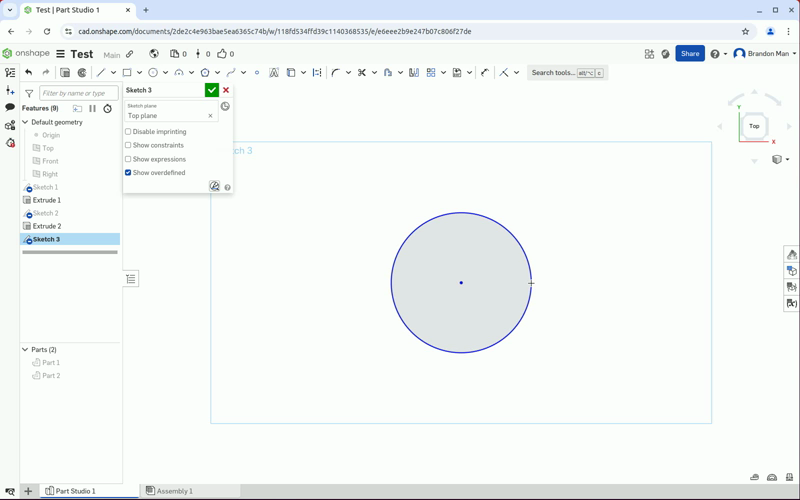
mouse_move(461, 282)
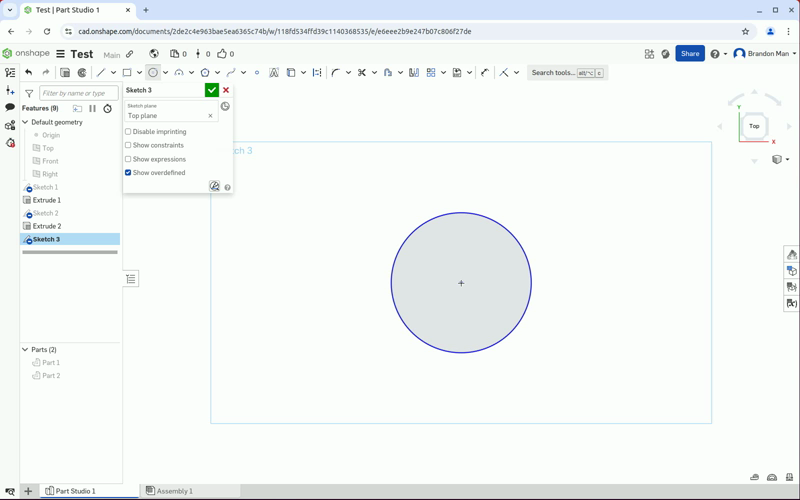
click(461, 282)
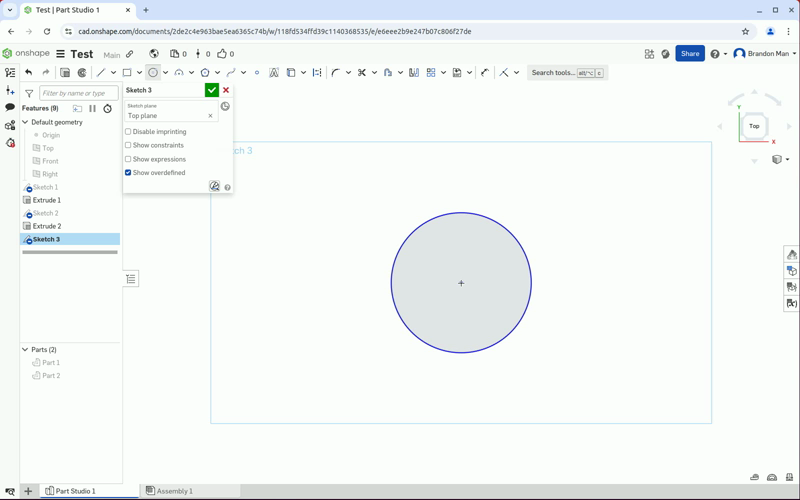
key_up(shift)
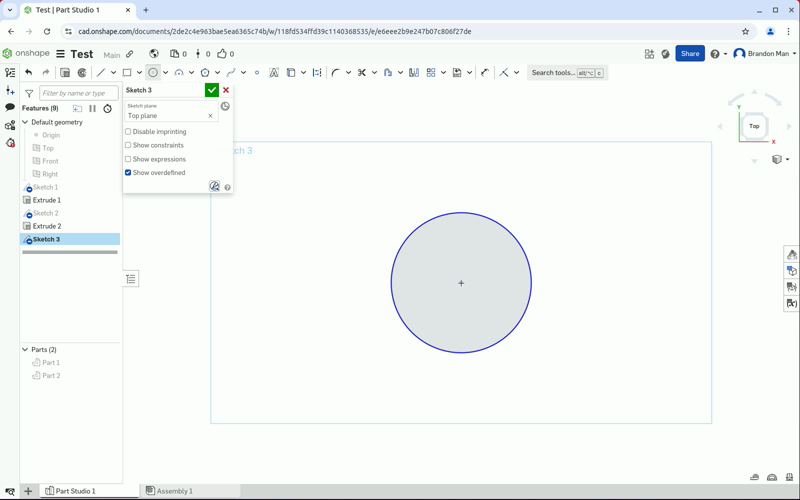
mouse_move(523, 282)
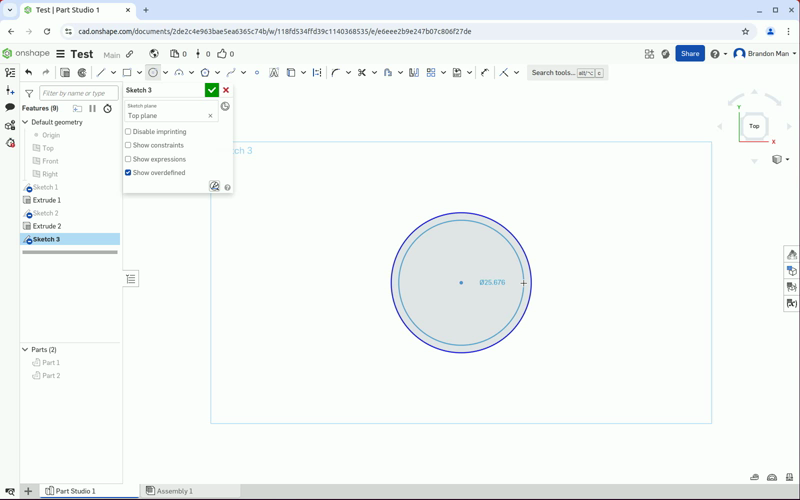
click(523, 282)
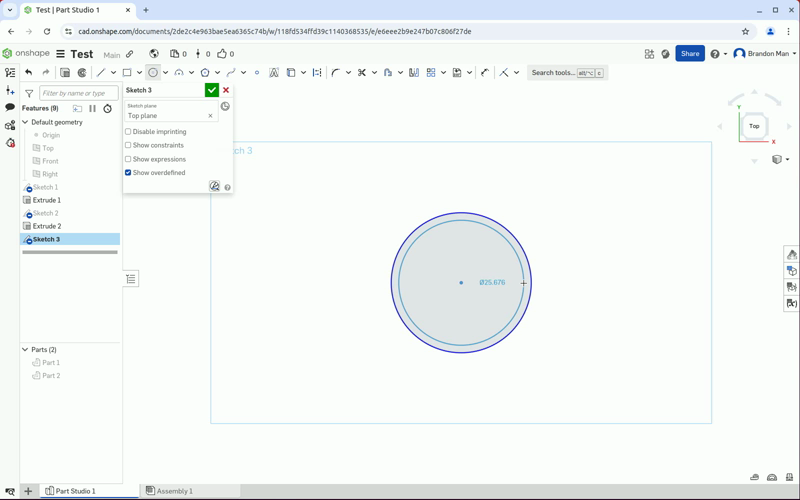
key(esc)
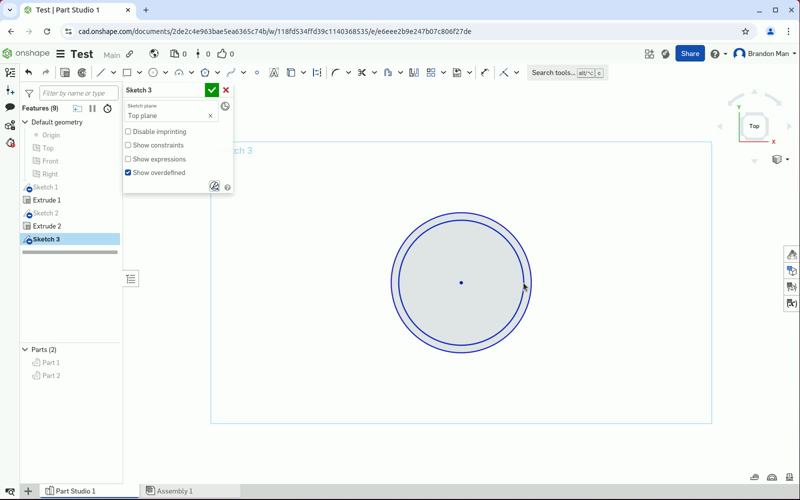
mouse_move(498, 228)
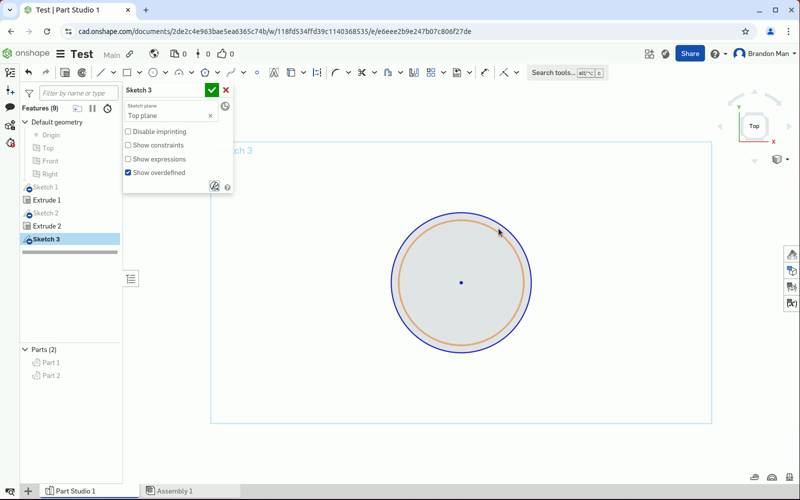
click(498, 228)
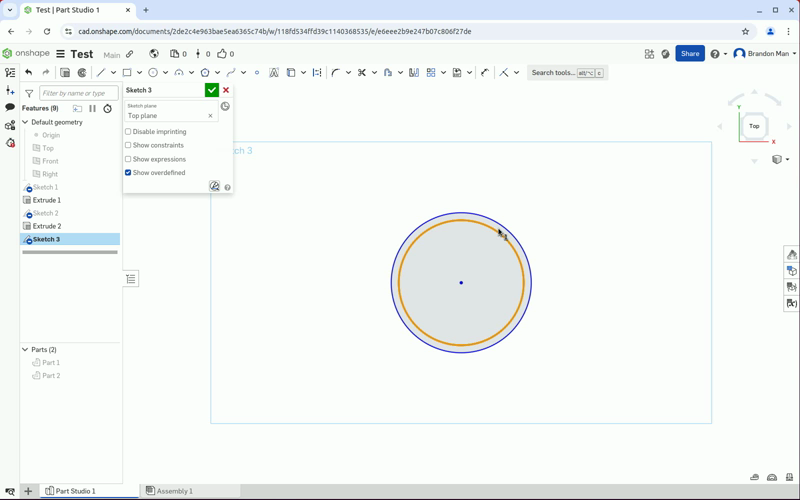
mouse_move(73, 352)
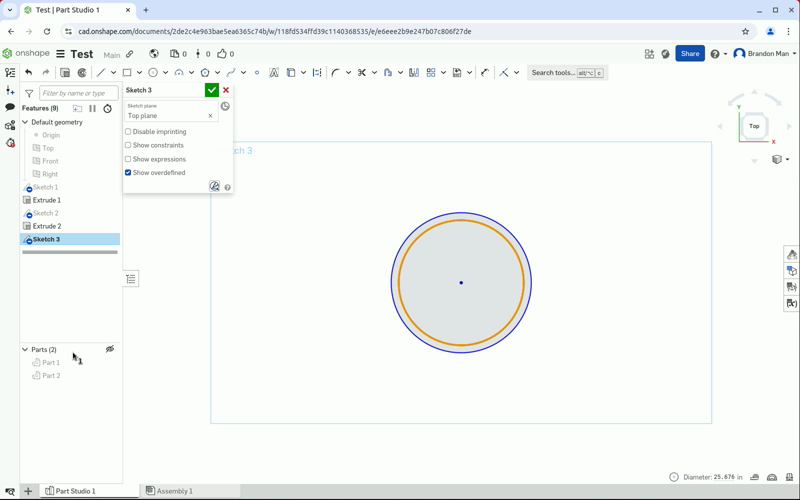
key(shift+y)
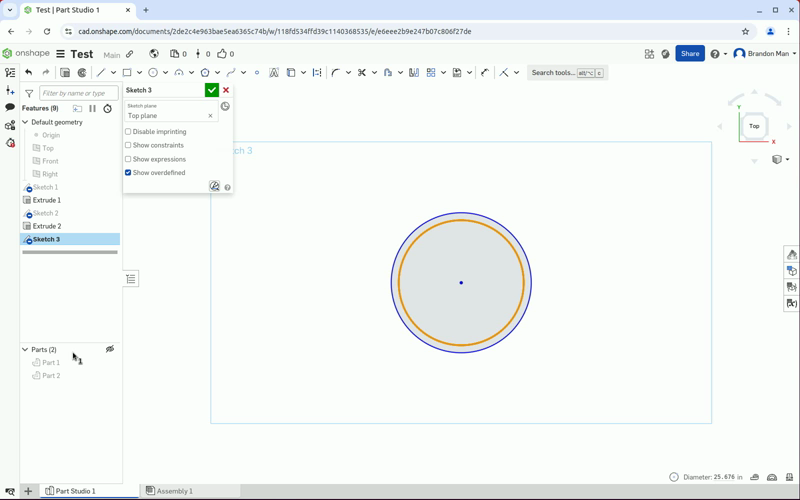
key(shift+e)
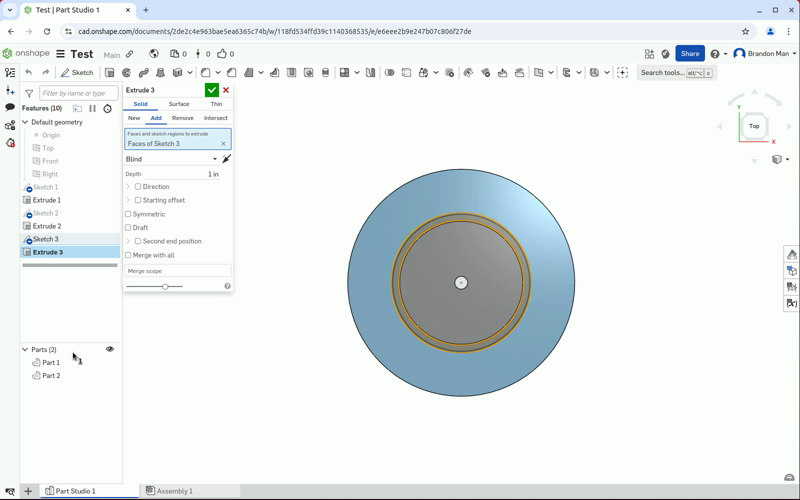
mouse_move(143, 106)
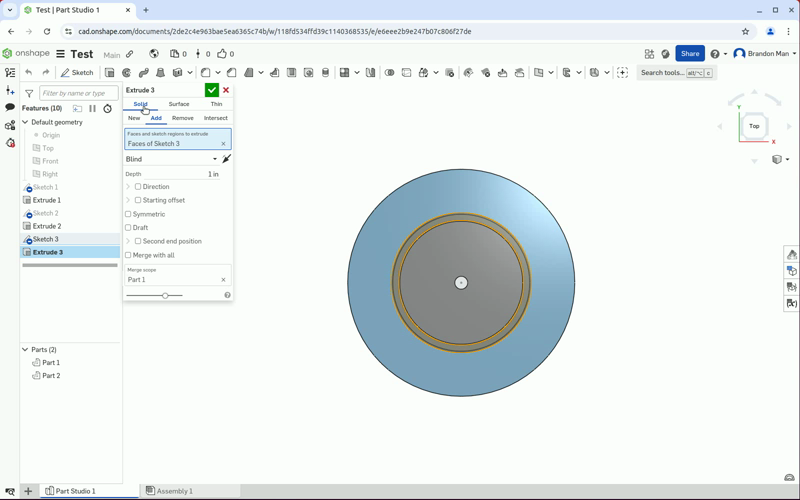
click(143, 106)
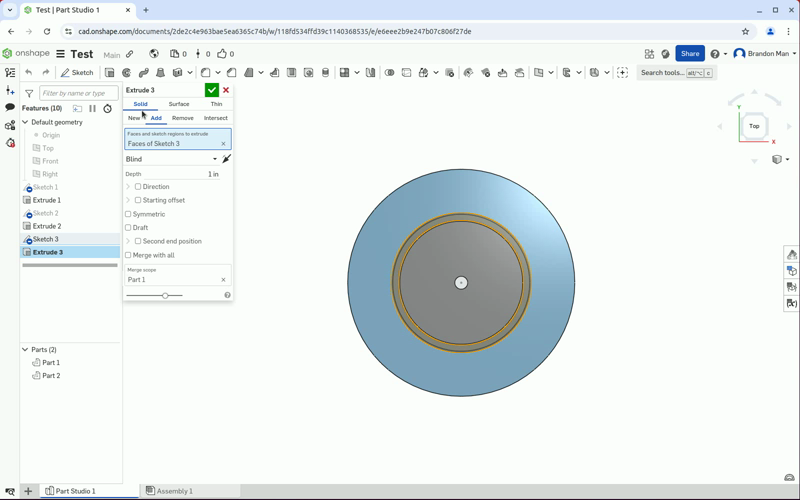
mouse_move(137, 120)
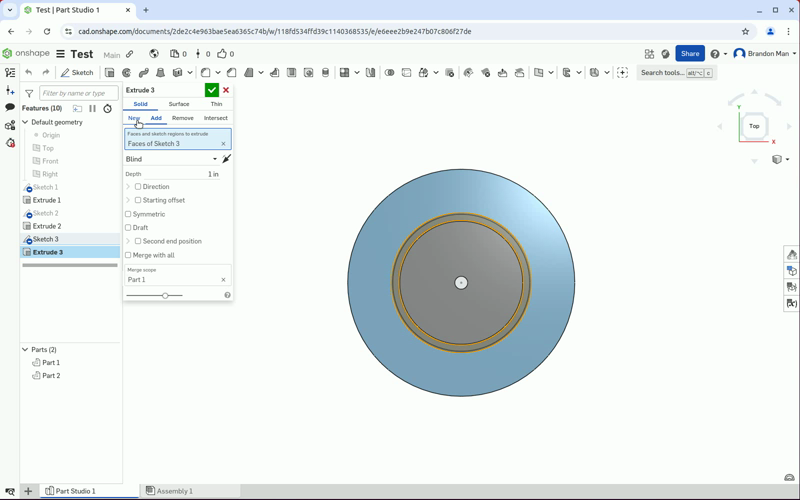
click(137, 120)
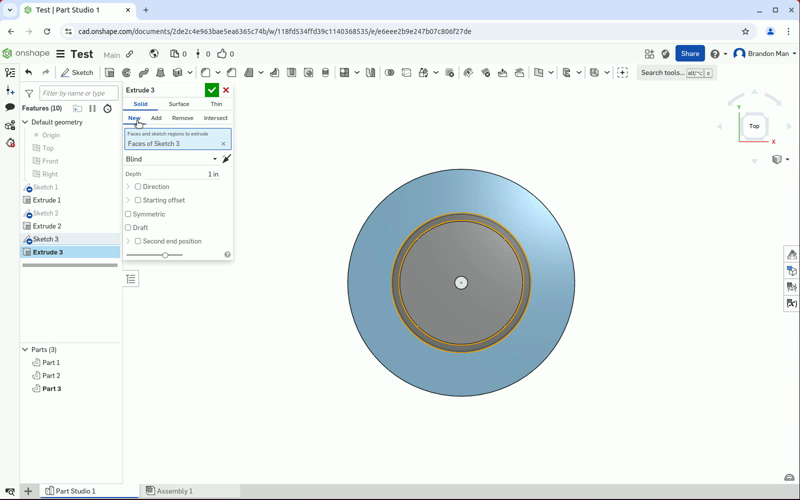
key(tab, 4)
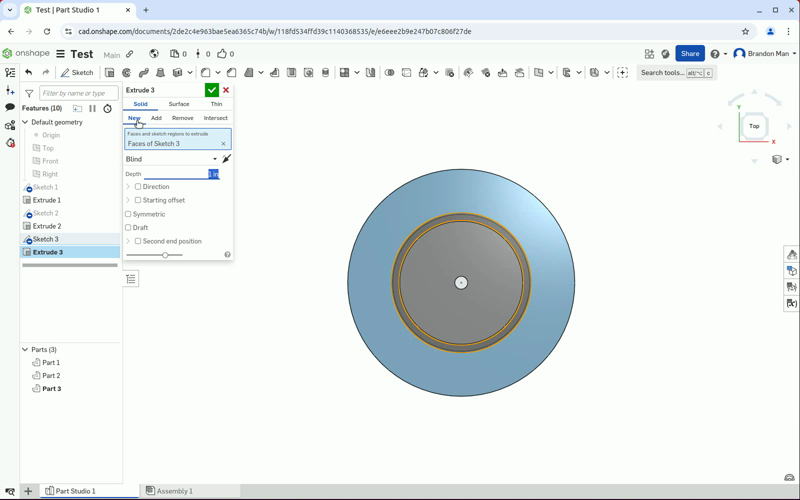
text(1.685)
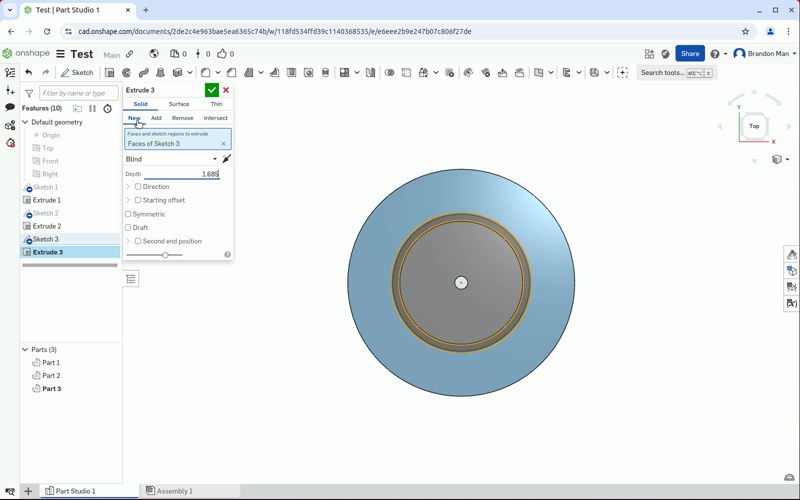
key(enter)
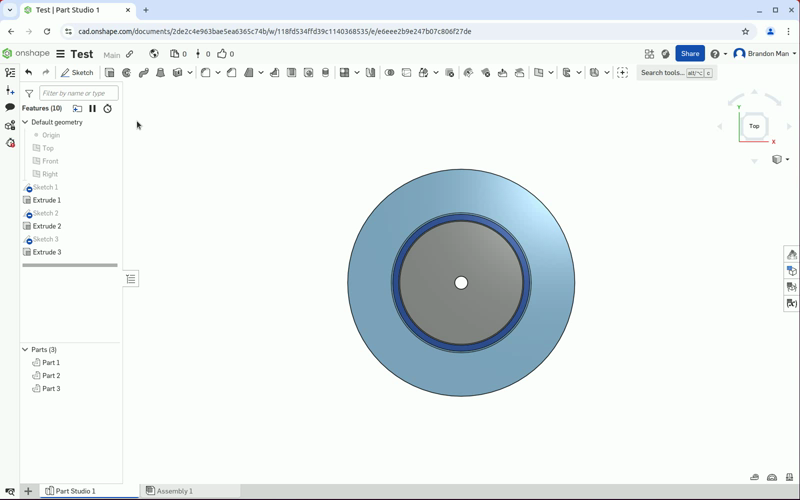
key(shift+h)
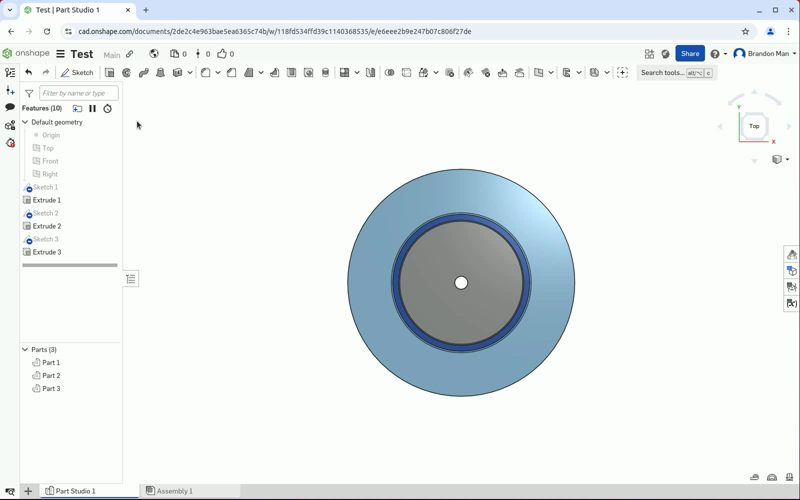
key(shift+h)
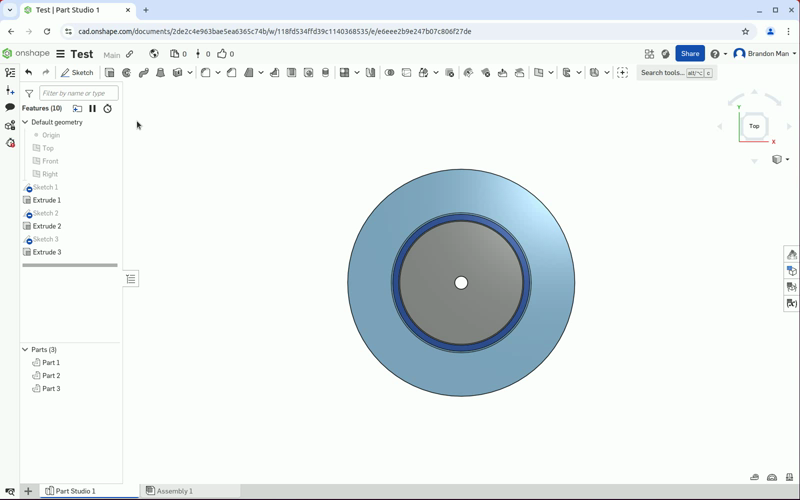
mouse_move(73, 189)
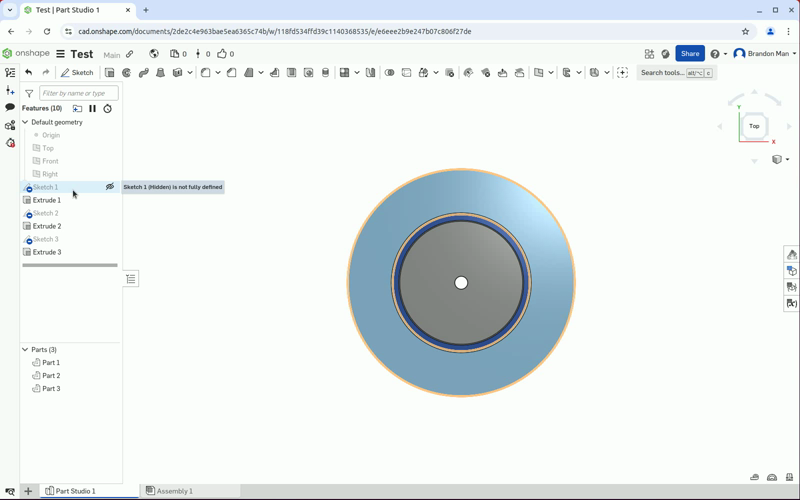
click(73, 189)
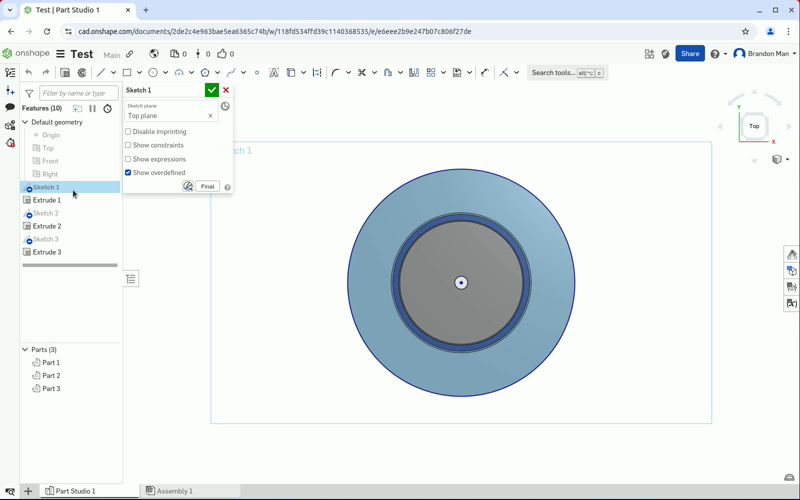
mouse_move(229, 92)
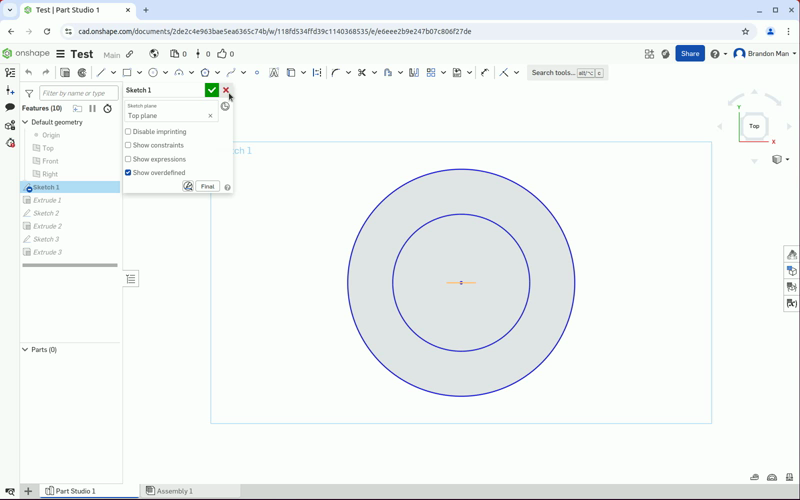
click(229, 92)
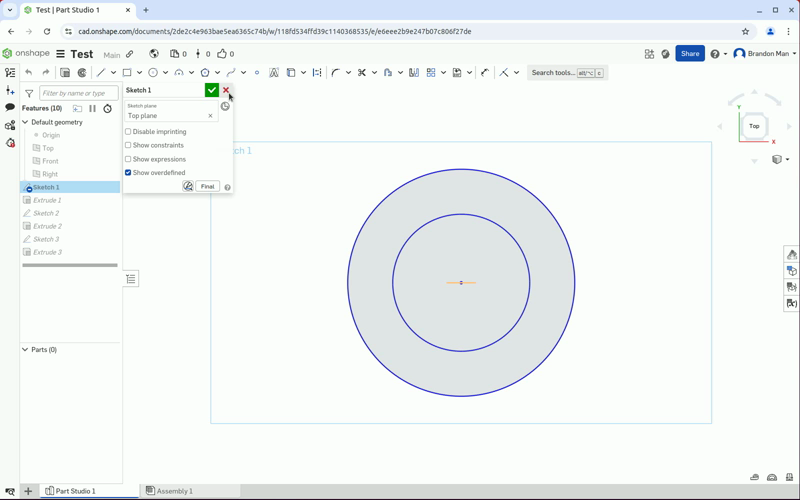
key(shift+s)
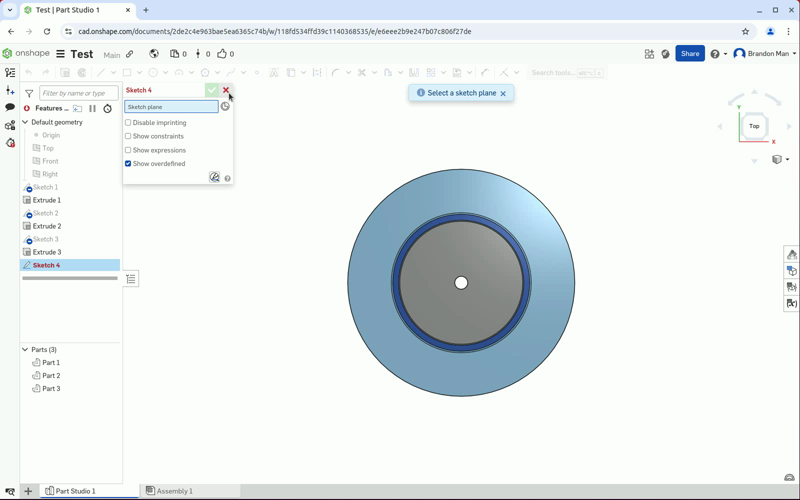
mouse_move(73, 150)
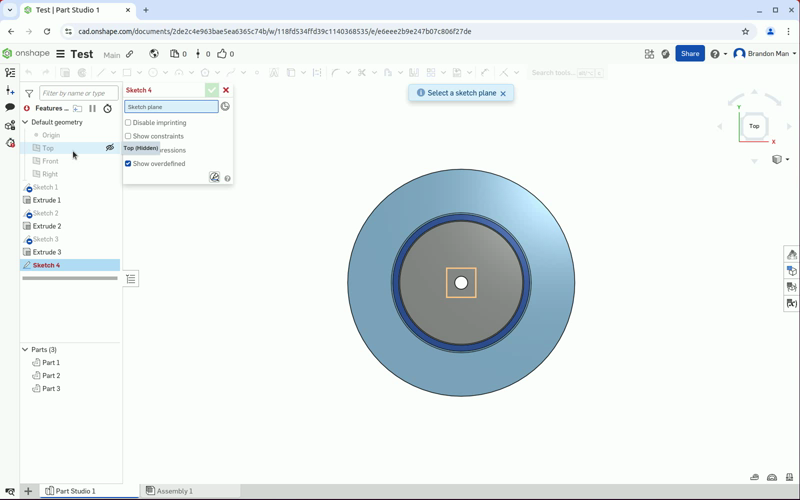
click(73, 150)
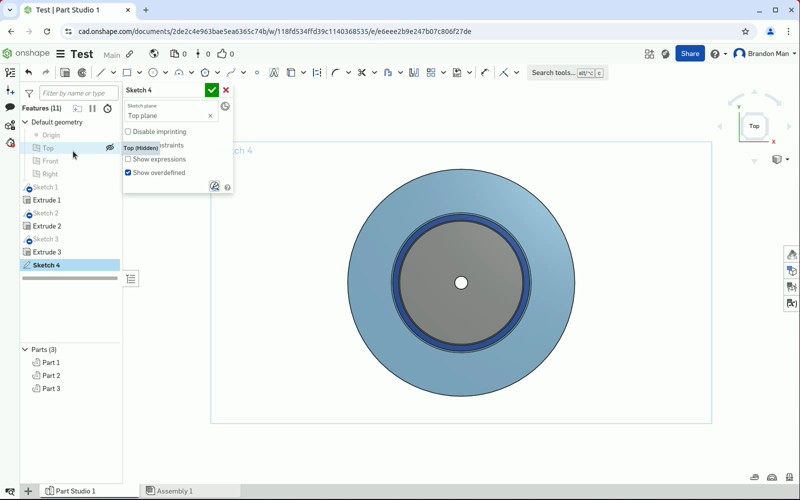
mouse_move(73, 352)
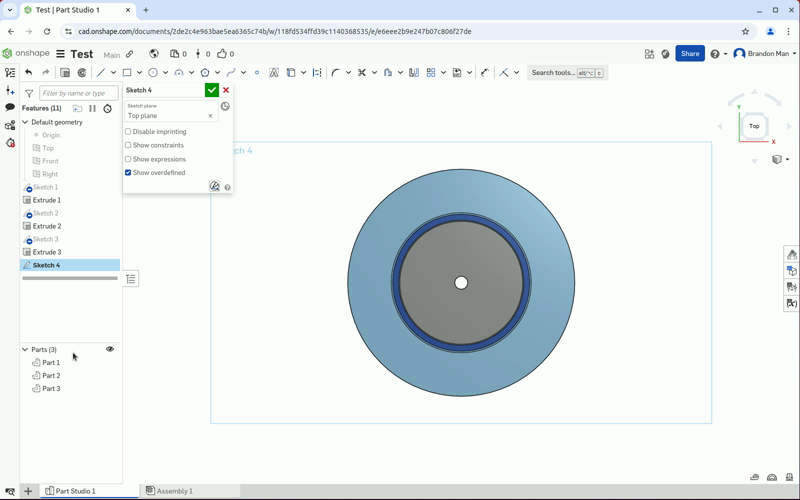
key(y)
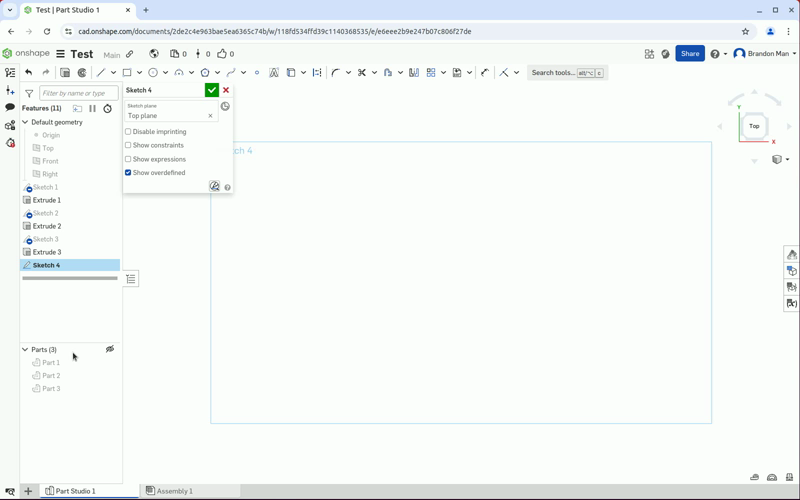
key(c)
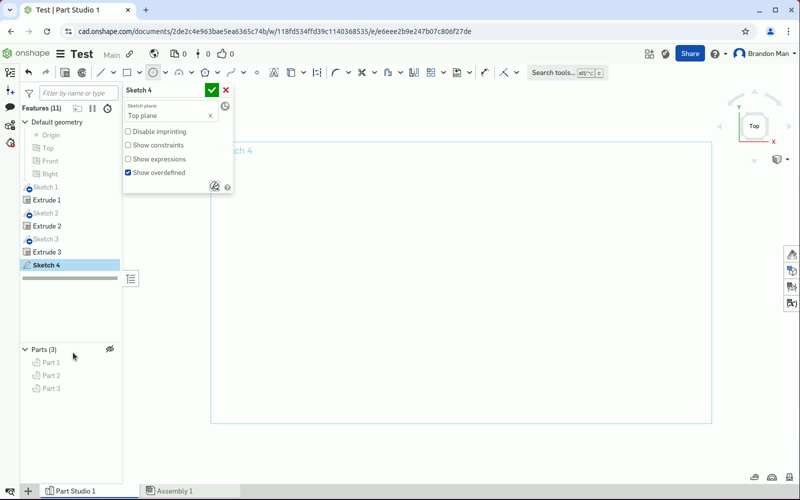
key_down(shift)
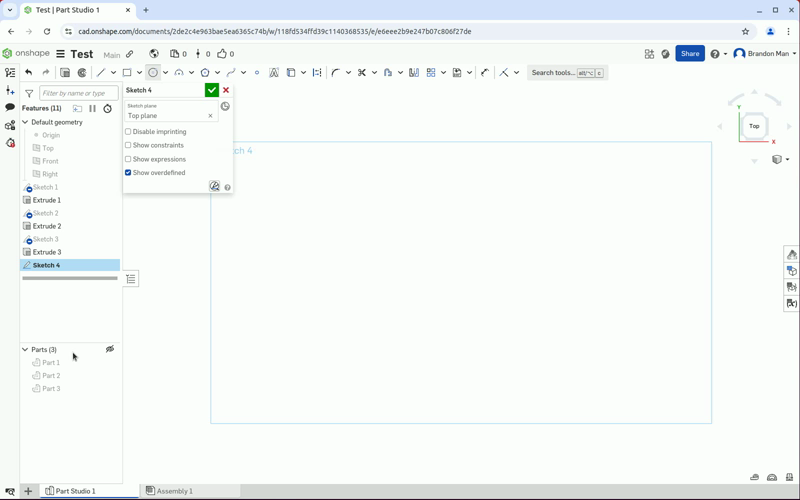
mouse_move(461, 282)
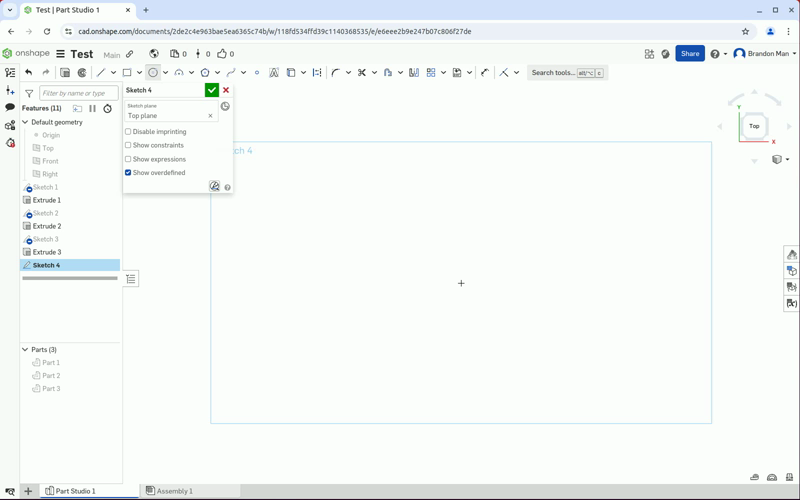
click(461, 282)
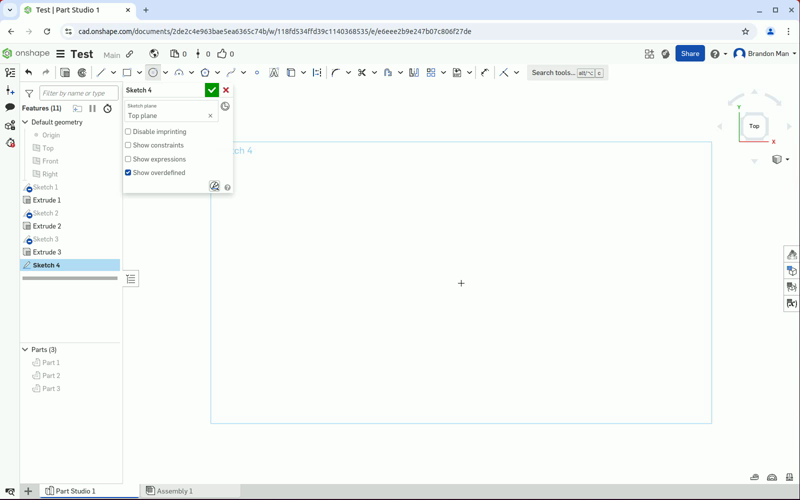
key_up(shift)
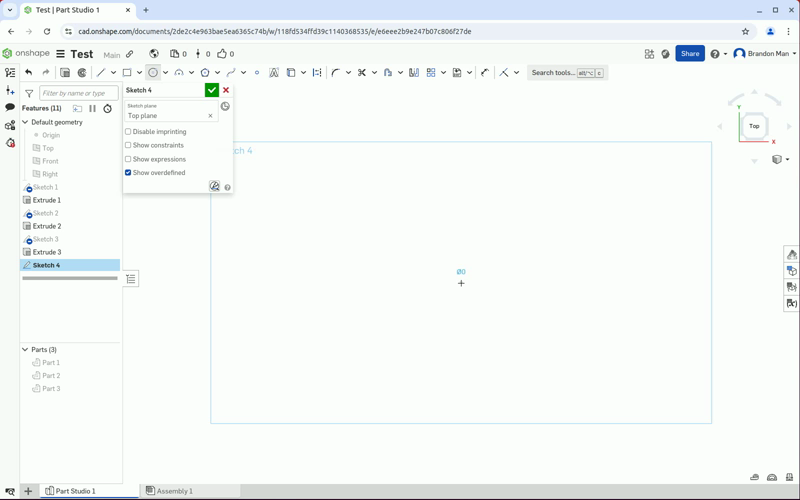
mouse_move(531, 282)
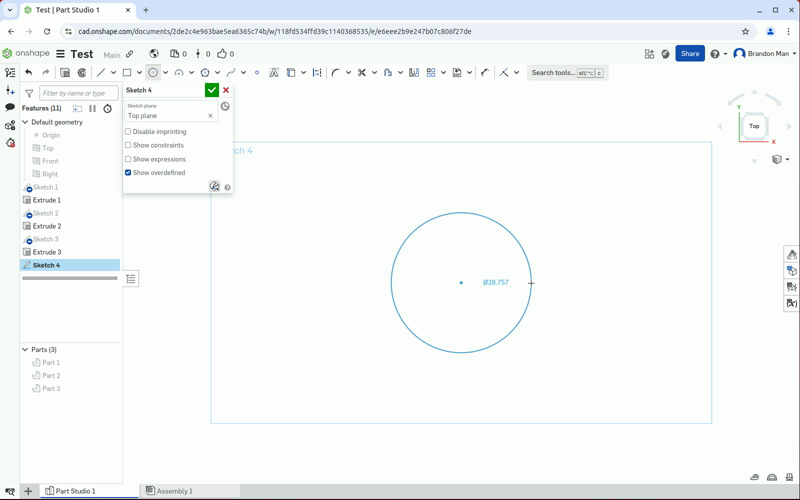
click(531, 282)
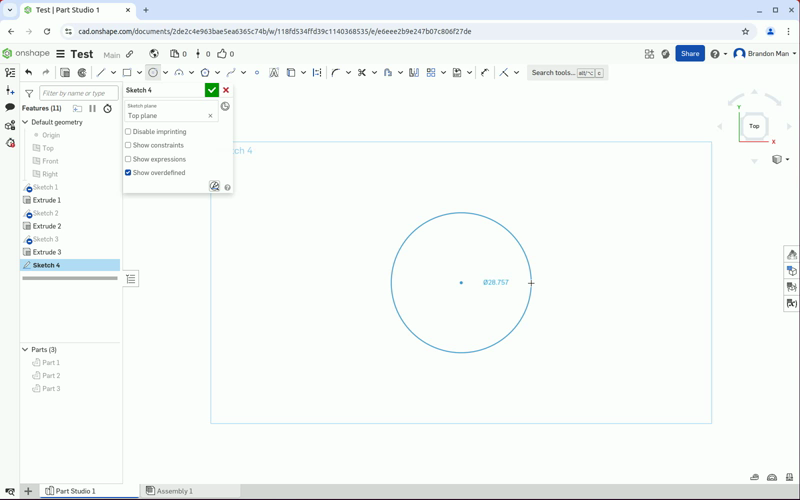
key(esc)
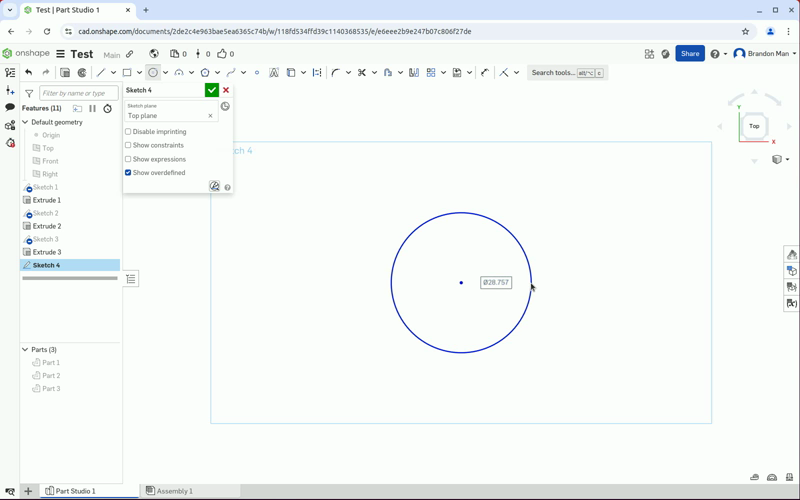
key(c)
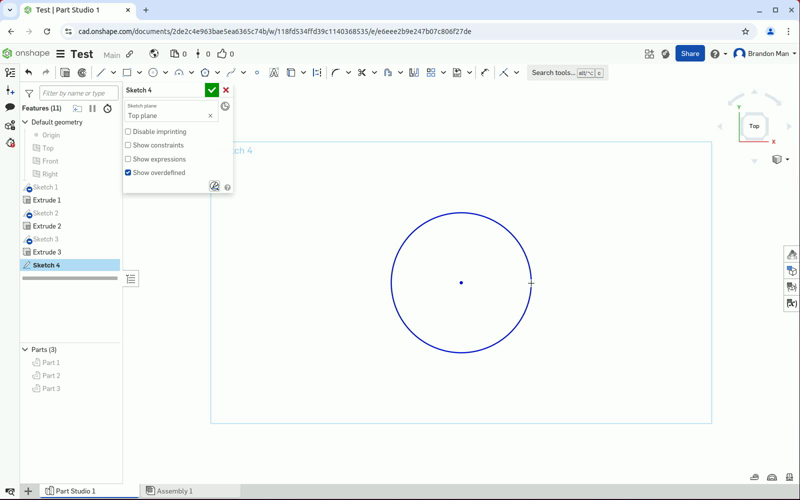
key_down(shift)
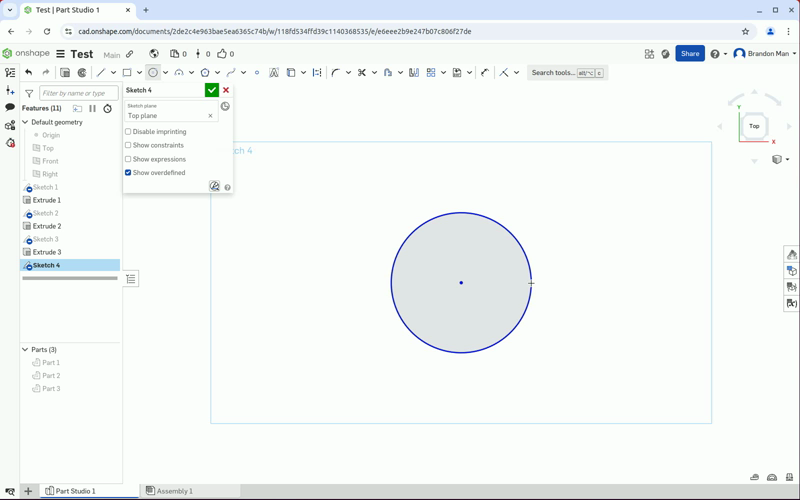
mouse_move(461, 282)
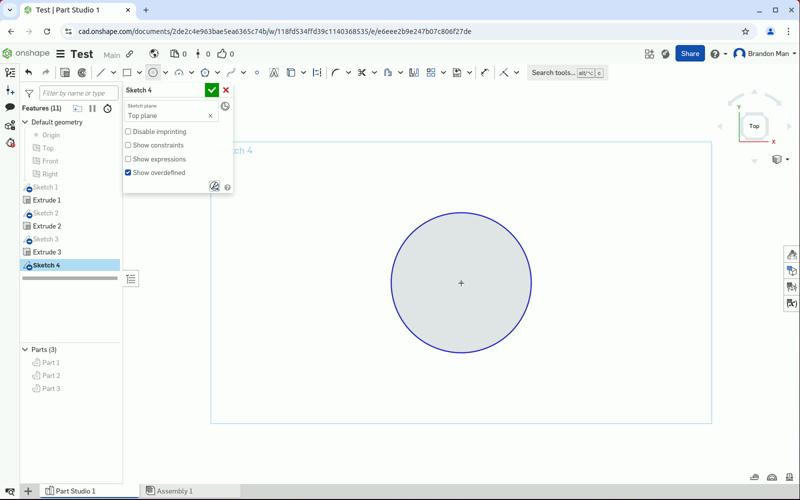
click(461, 282)
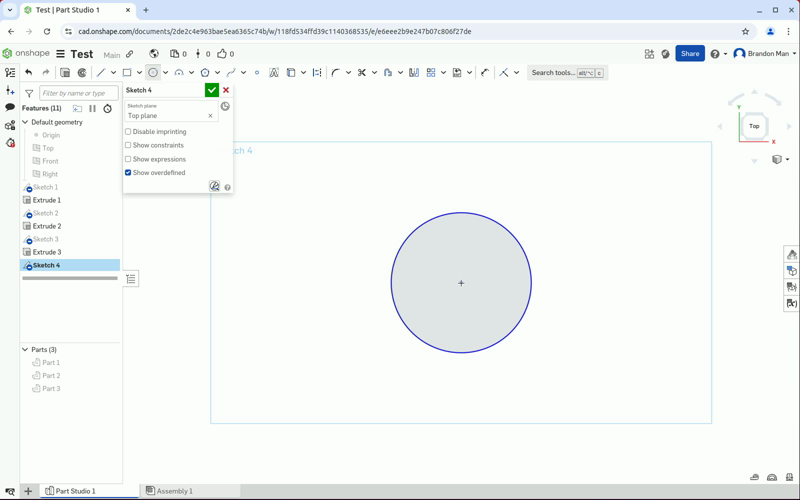
key_up(shift)
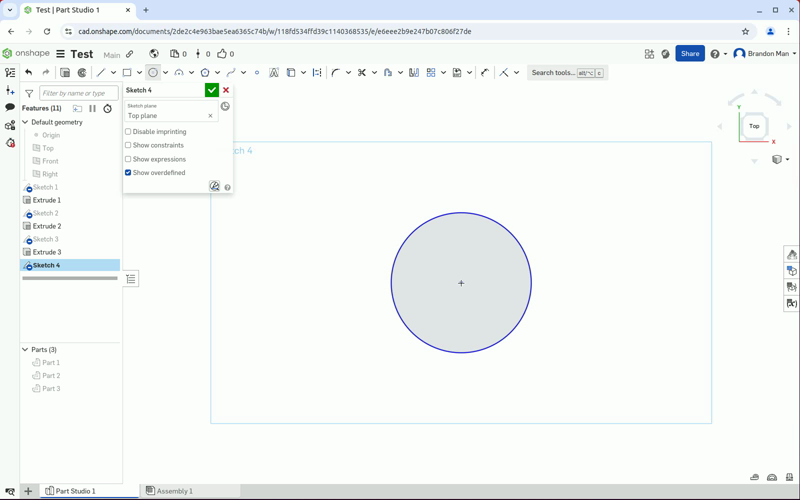
mouse_move(523, 282)
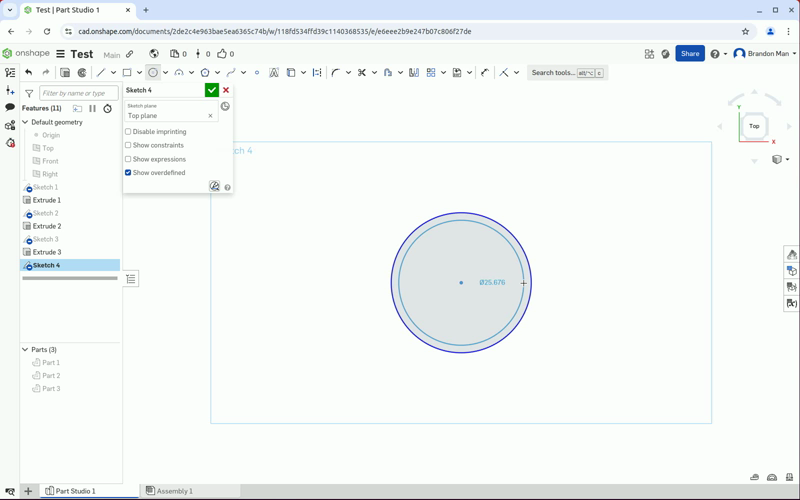
click(523, 282)
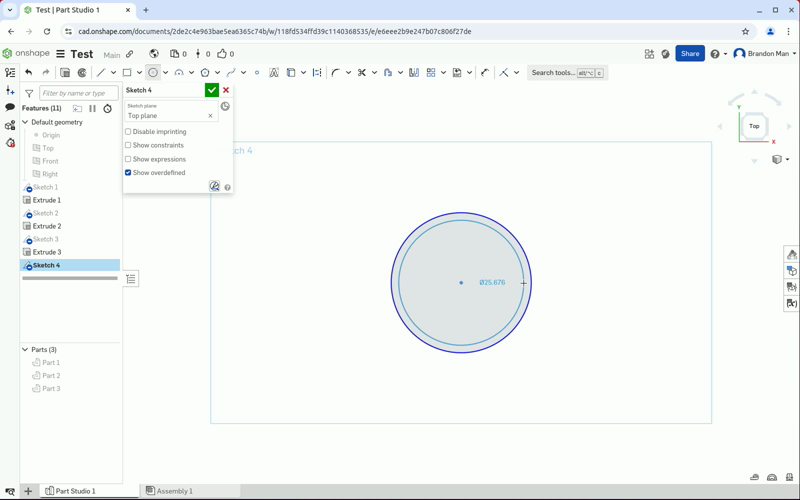
key(esc)
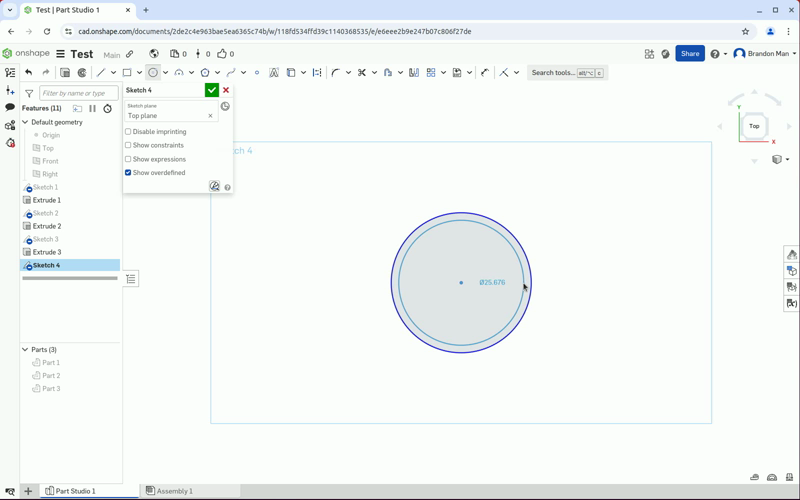
mouse_move(490, 223)
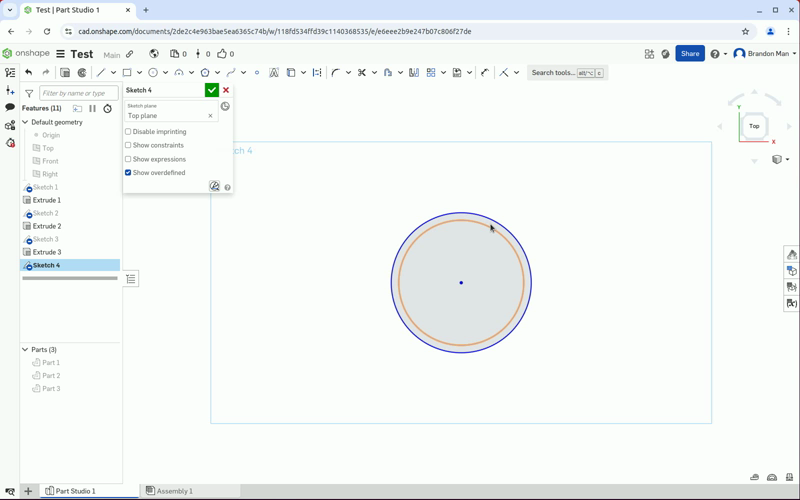
click(490, 223)
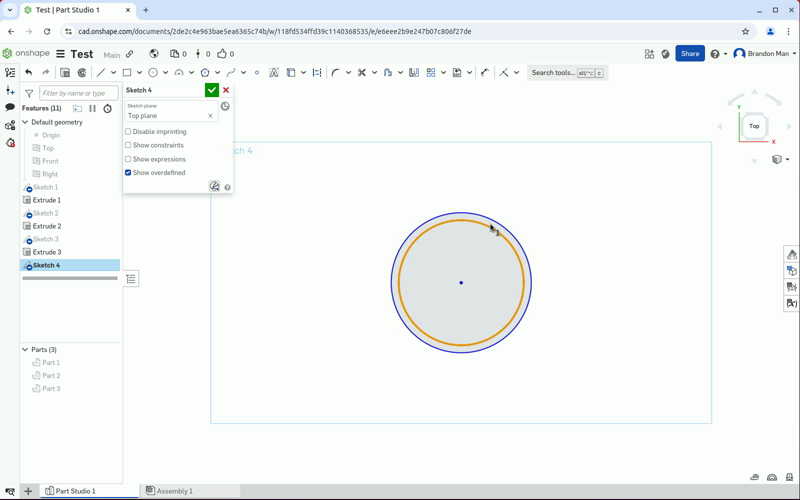
mouse_move(73, 352)
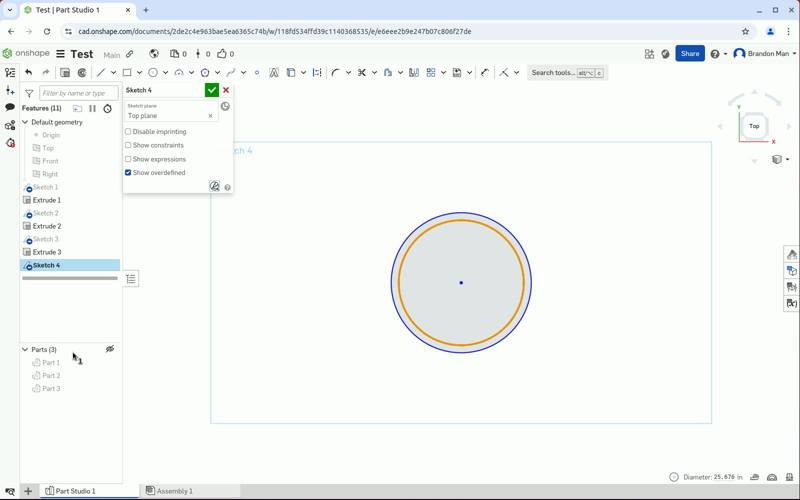
key(shift+y)
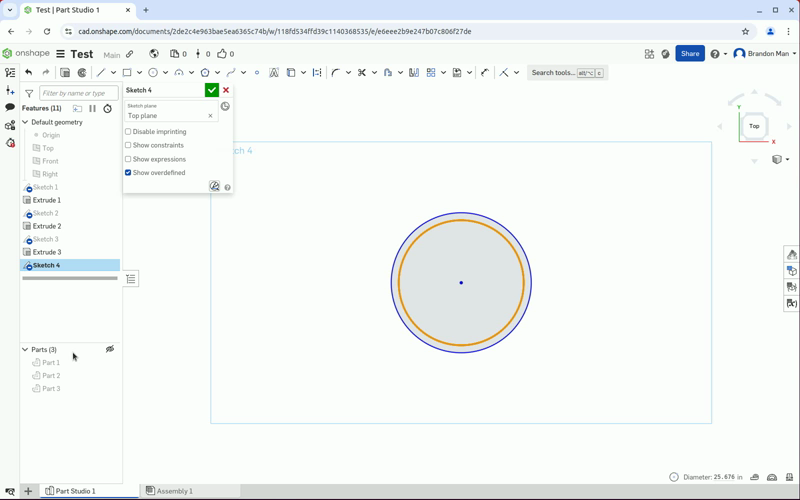
key(shift+e)
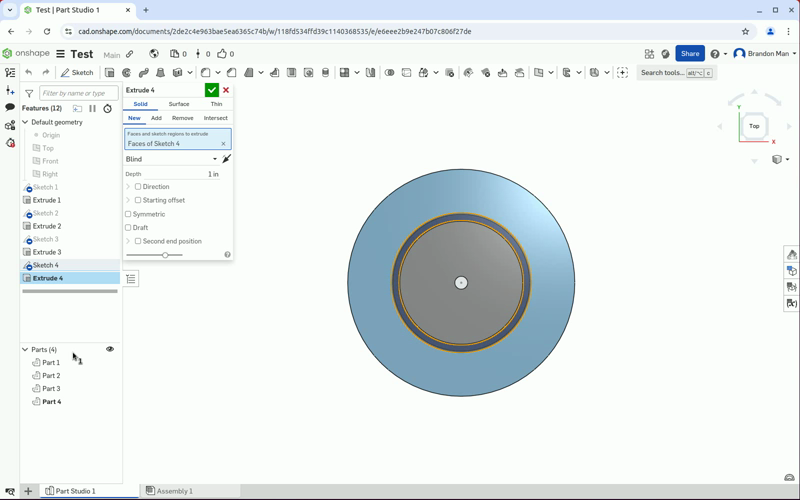
mouse_move(143, 106)
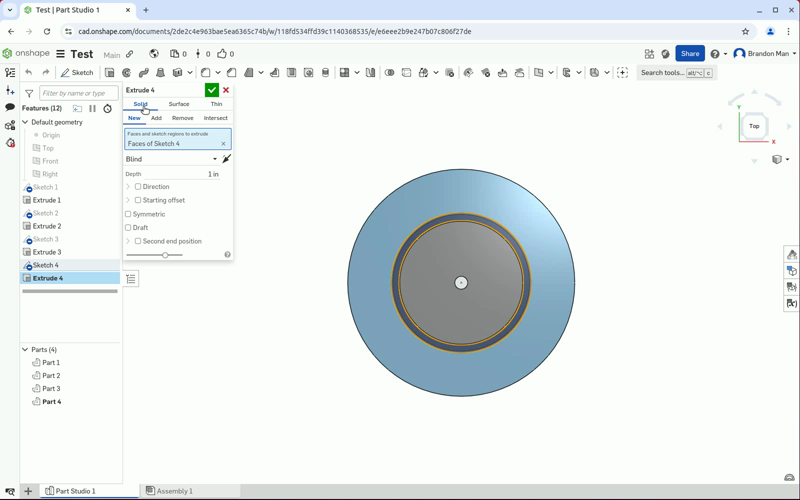
click(143, 106)
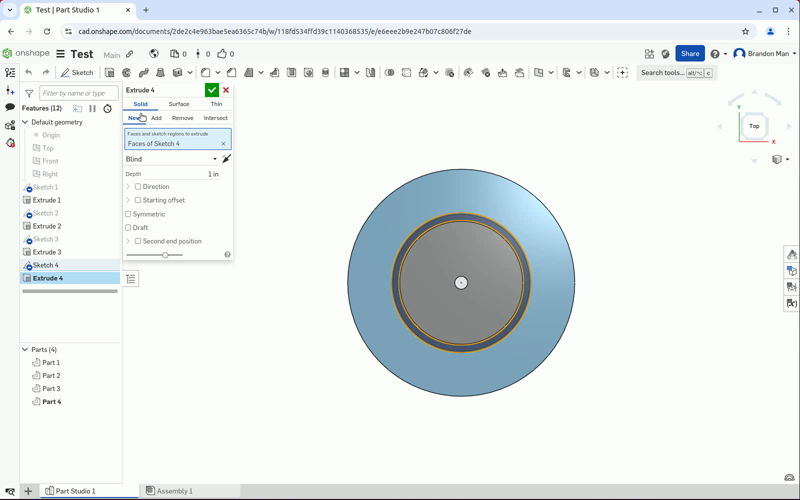
mouse_move(137, 120)
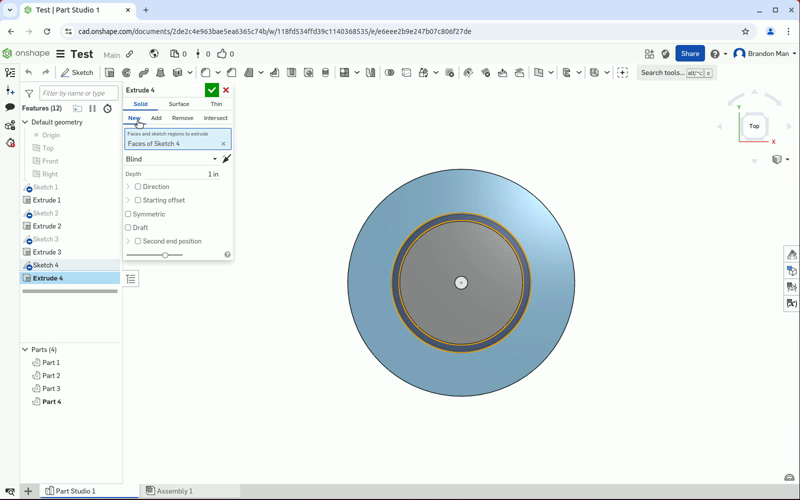
click(137, 120)
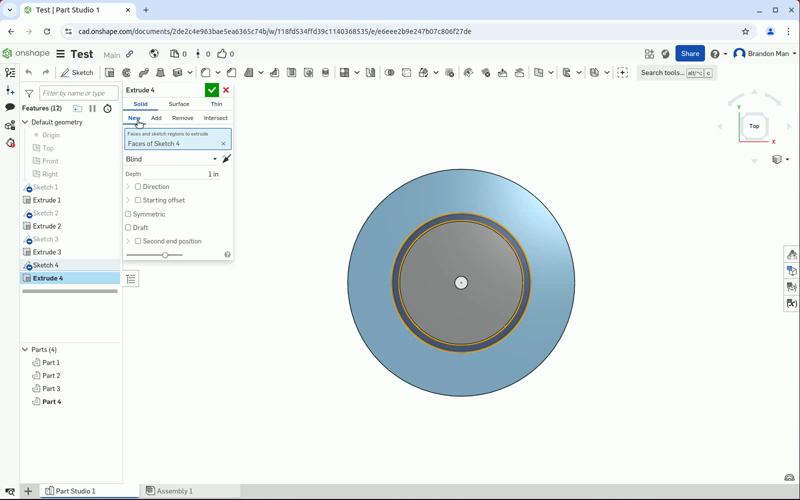
key(tab, 4)
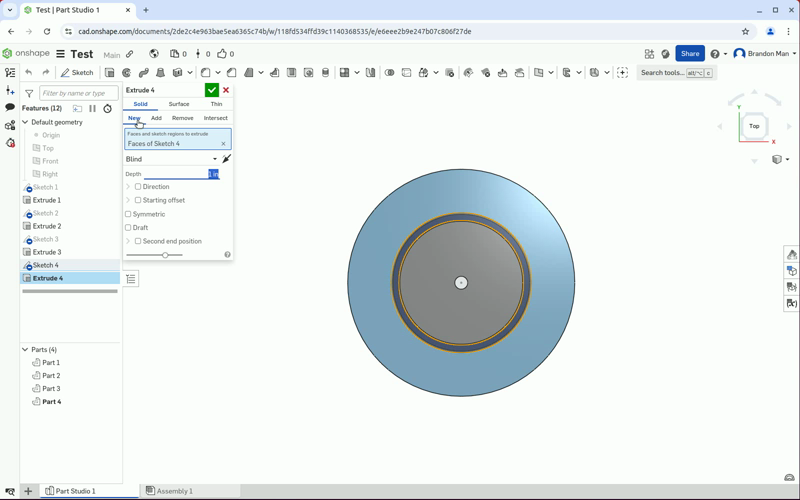
text(17.331)
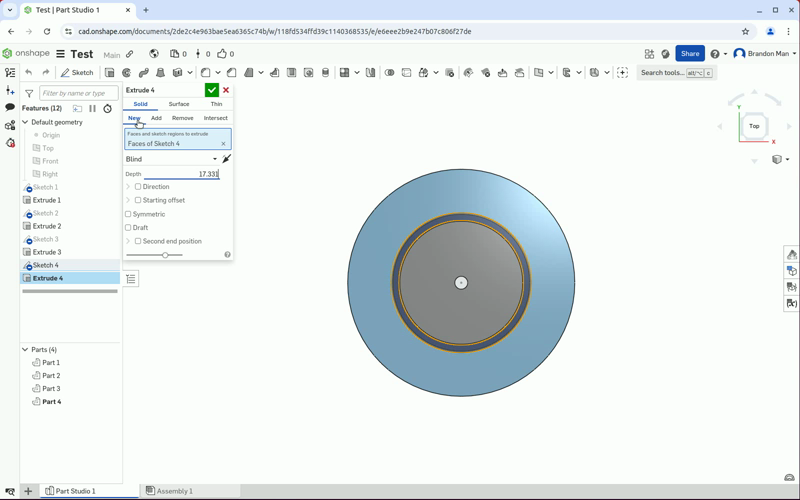
key(enter)
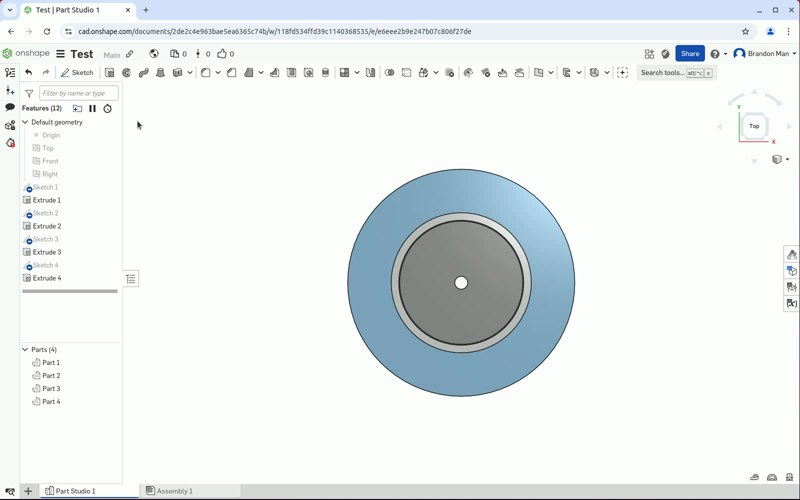
key(shift+h)
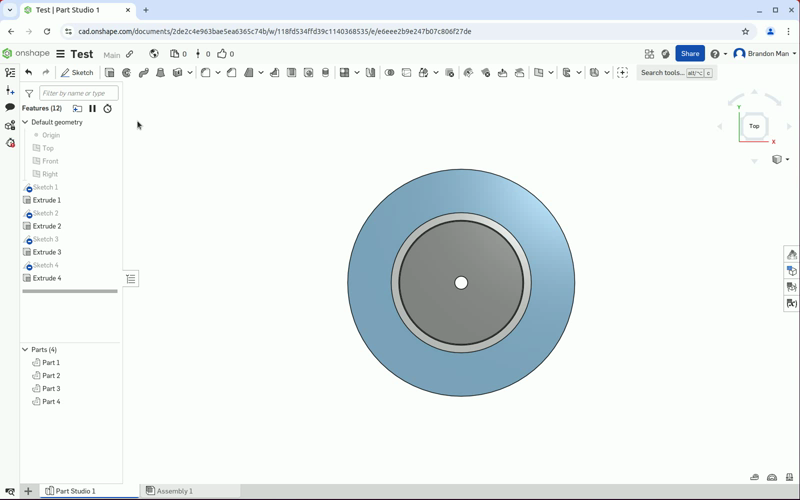
key(shift+h)
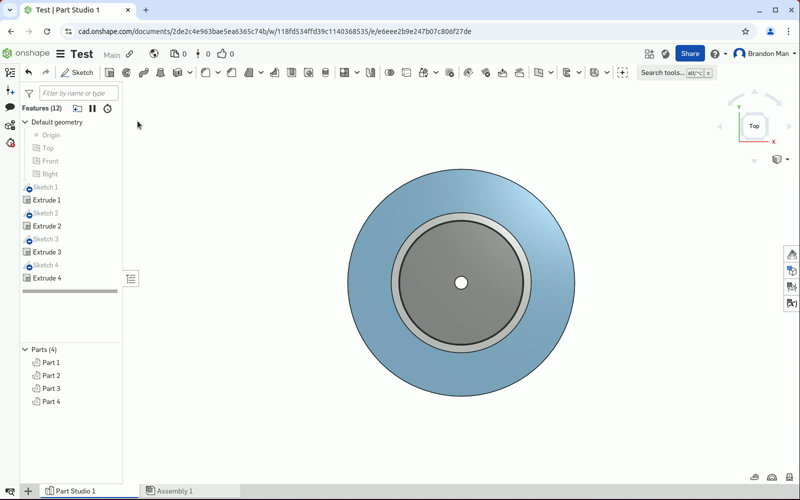
mouse_move(73, 189)
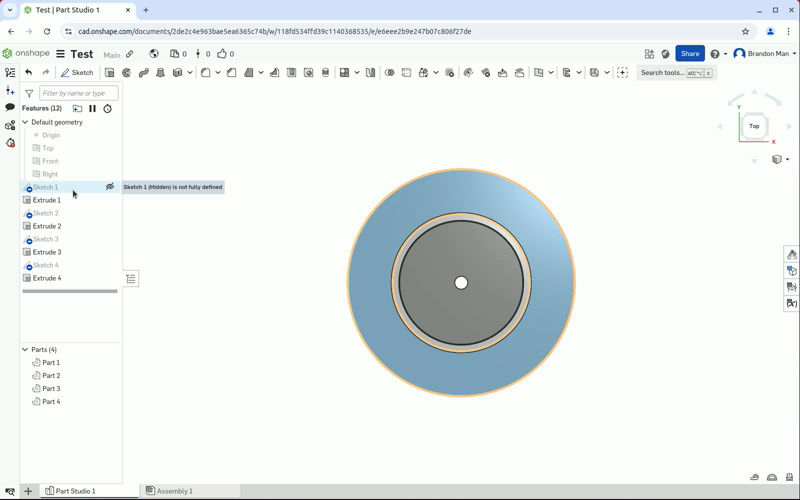
click(73, 189)
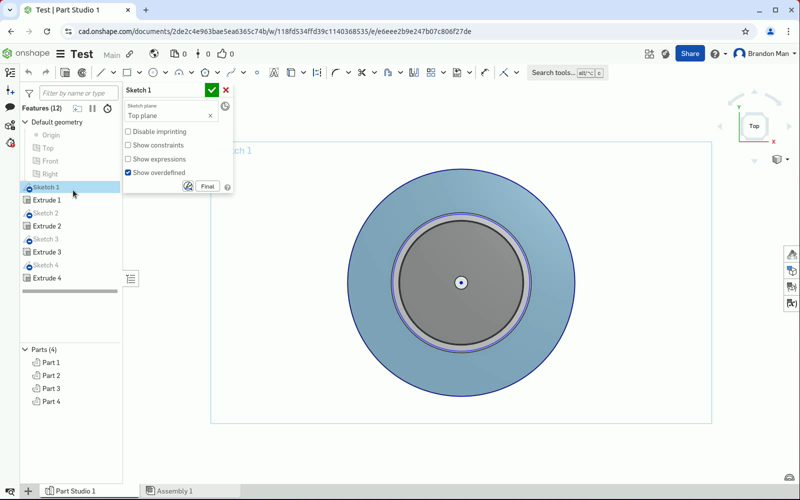
mouse_move(229, 92)
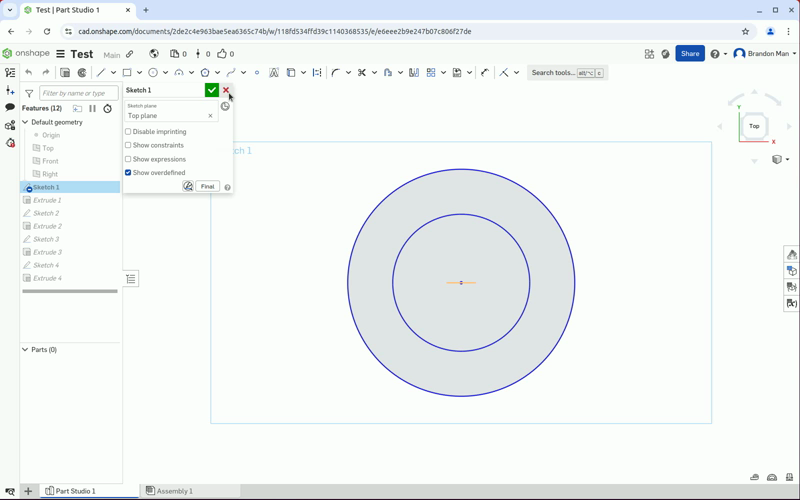
click(229, 92)
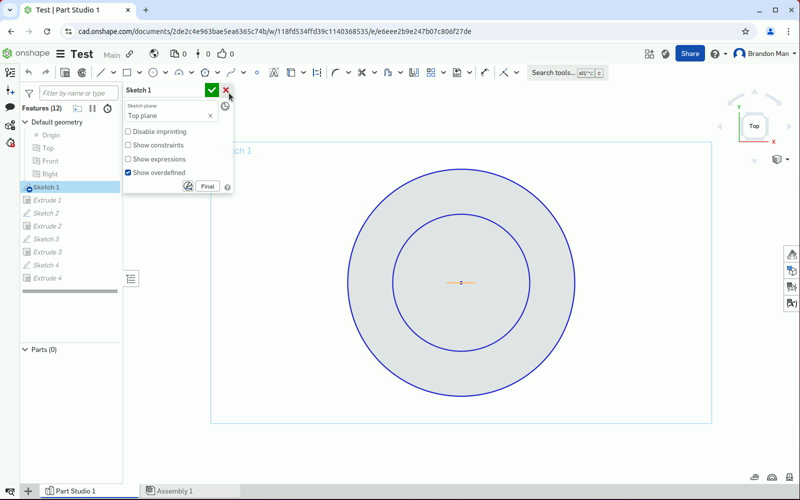
key(shift+s)
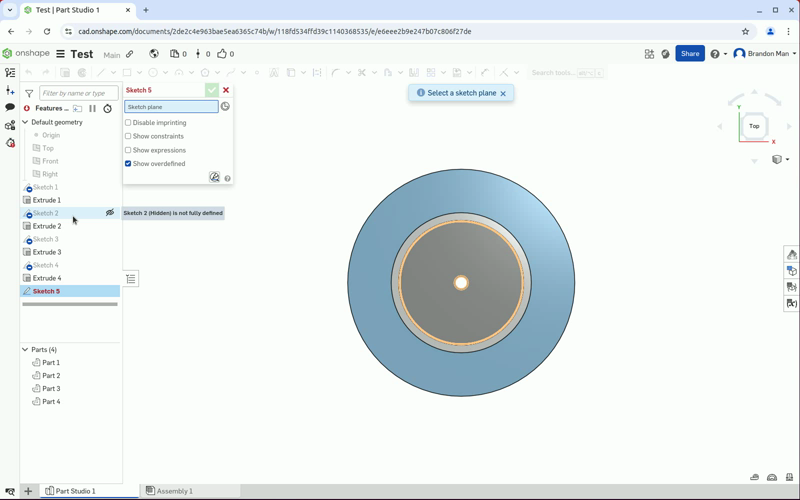
scroll(3)
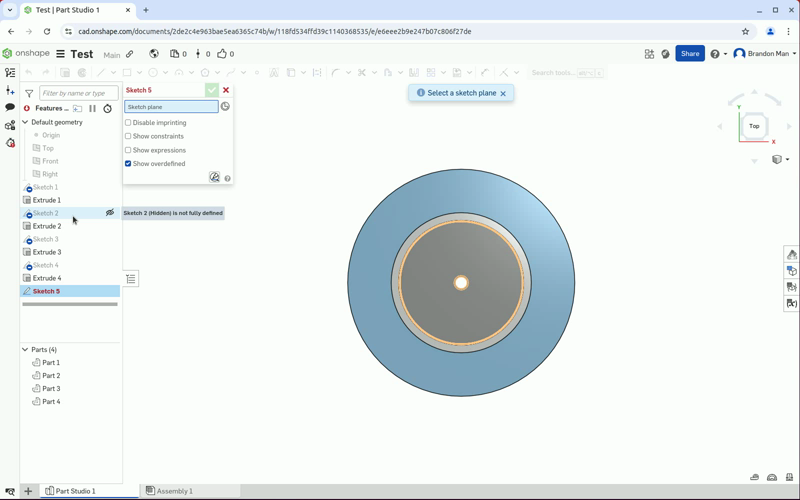
mouse_move(73, 150)
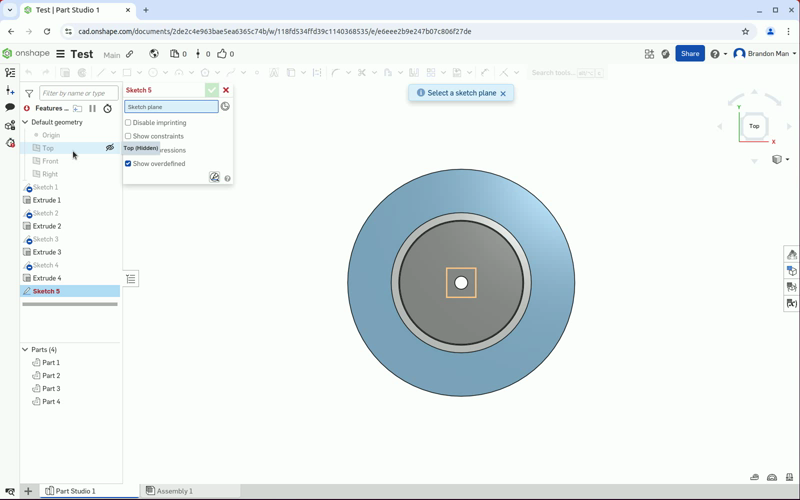
click(73, 150)
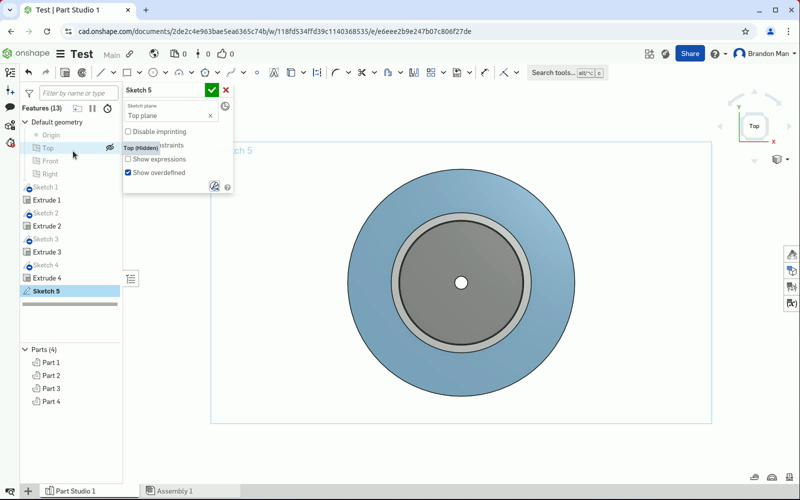
mouse_move(73, 352)
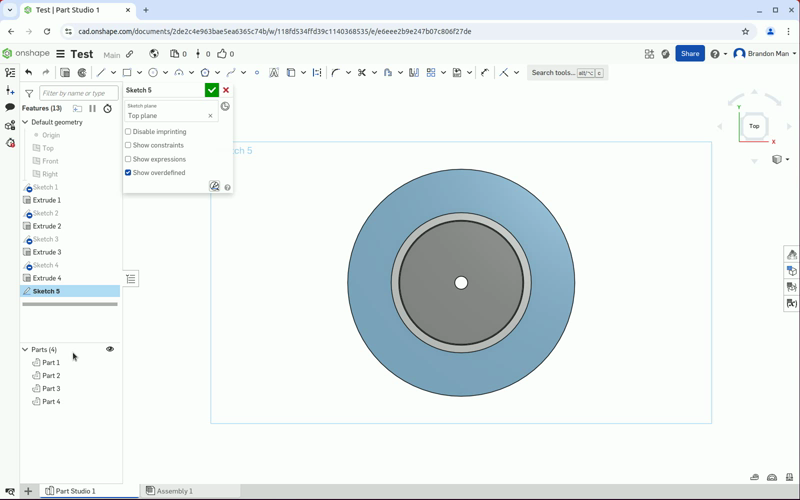
key(y)
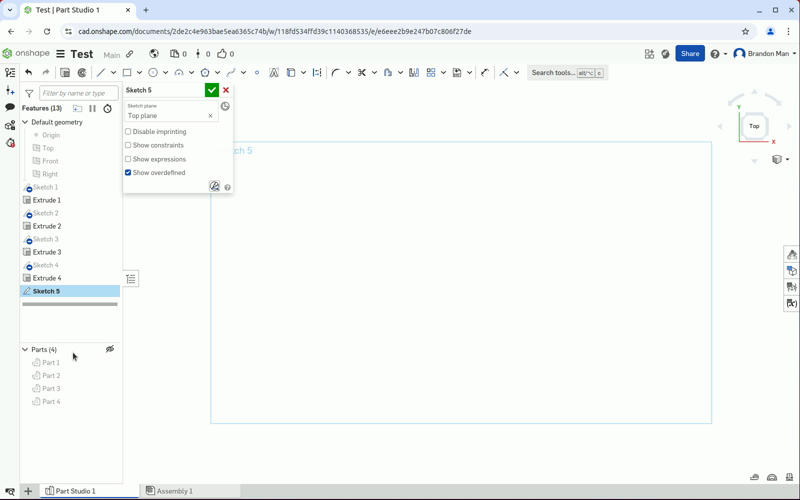
key(c)
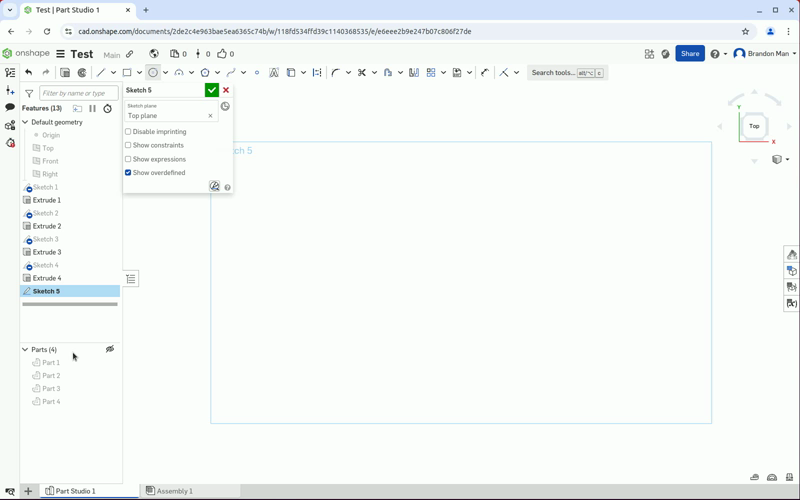
key_down(shift)
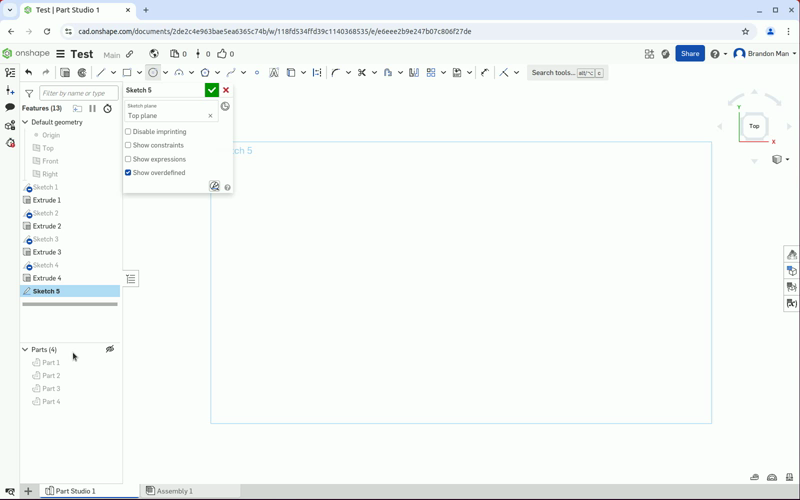
mouse_move(461, 282)
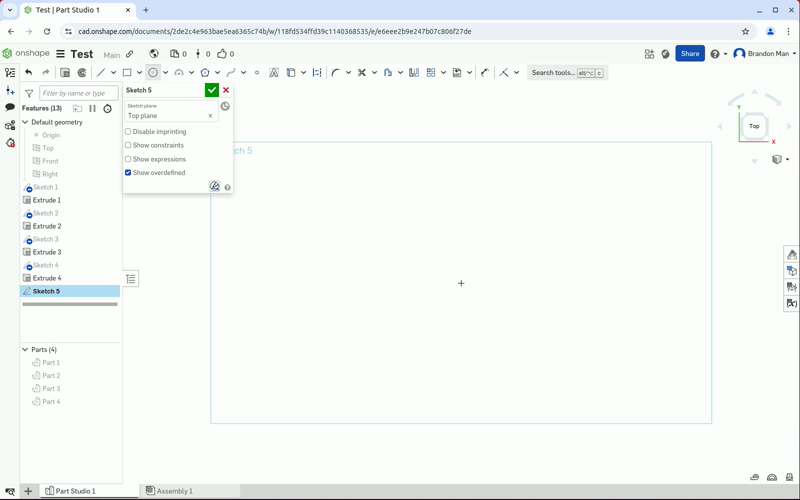
click(461, 282)
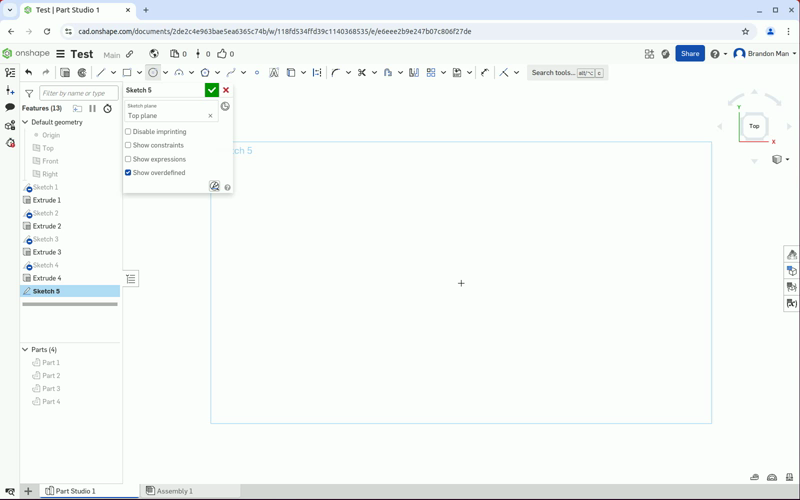
key_up(shift)
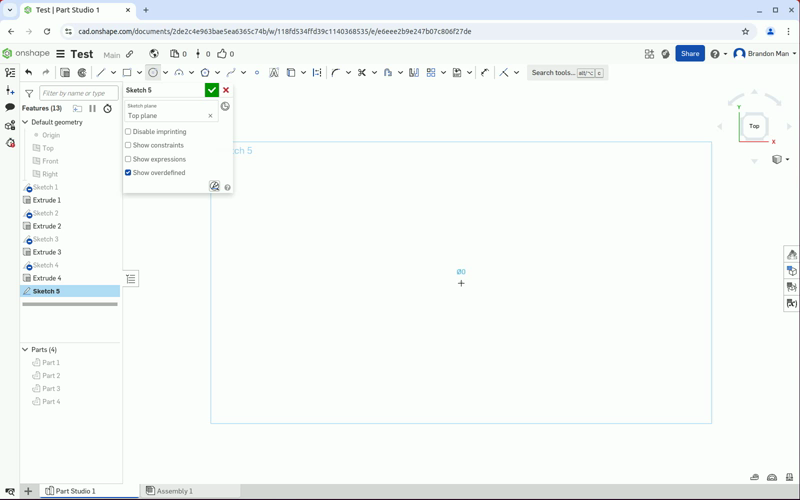
mouse_move(574, 282)
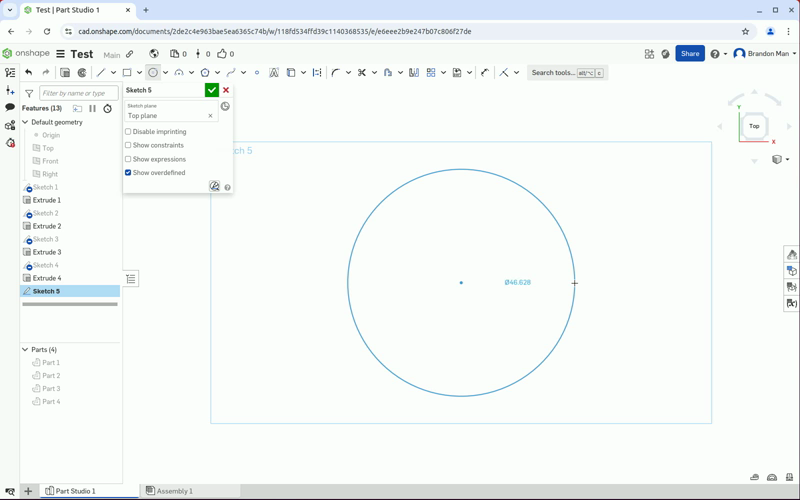
click(574, 282)
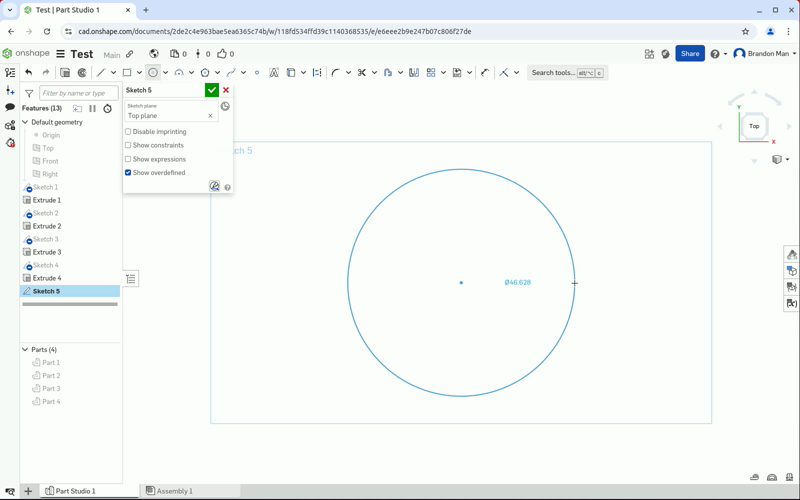
key(esc)
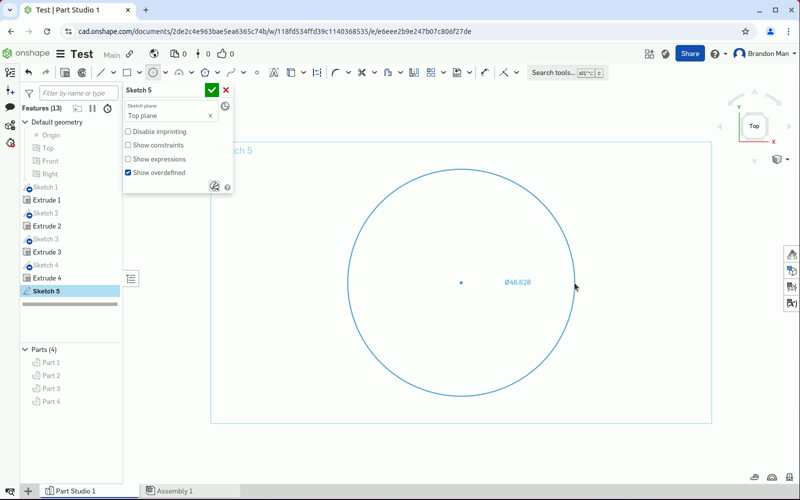
key(c)
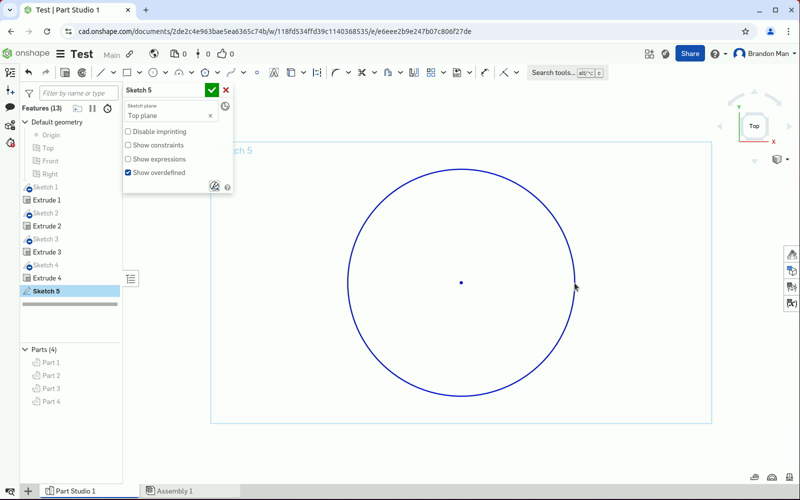
key_down(shift)
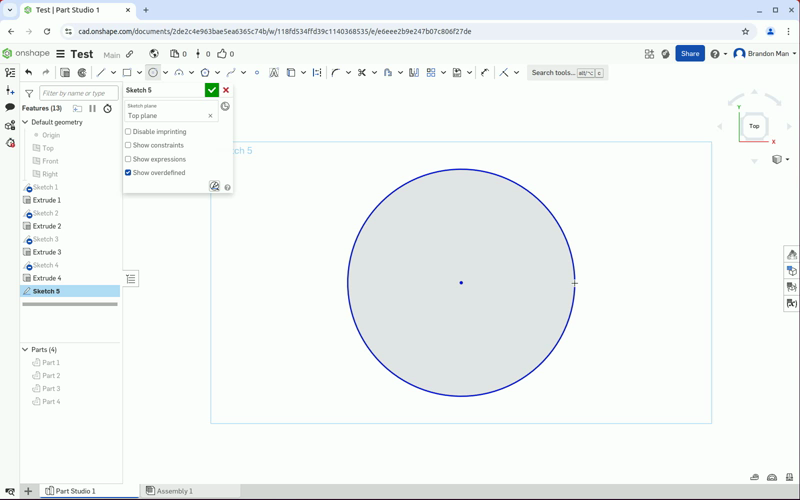
mouse_move(461, 282)
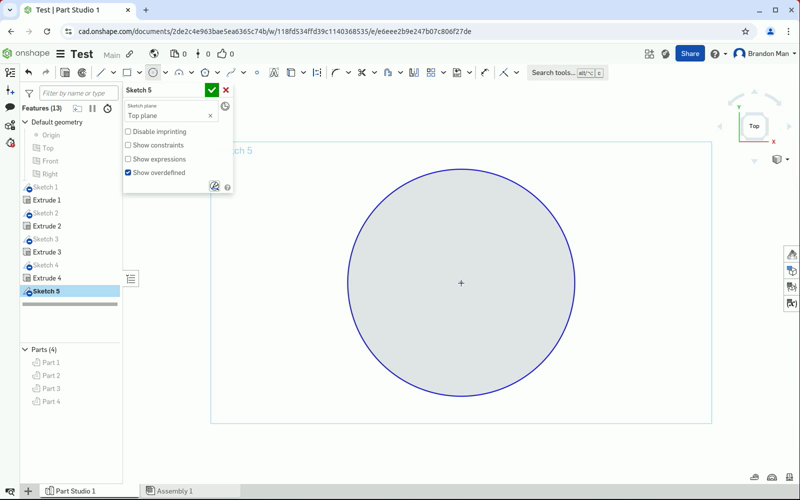
click(461, 282)
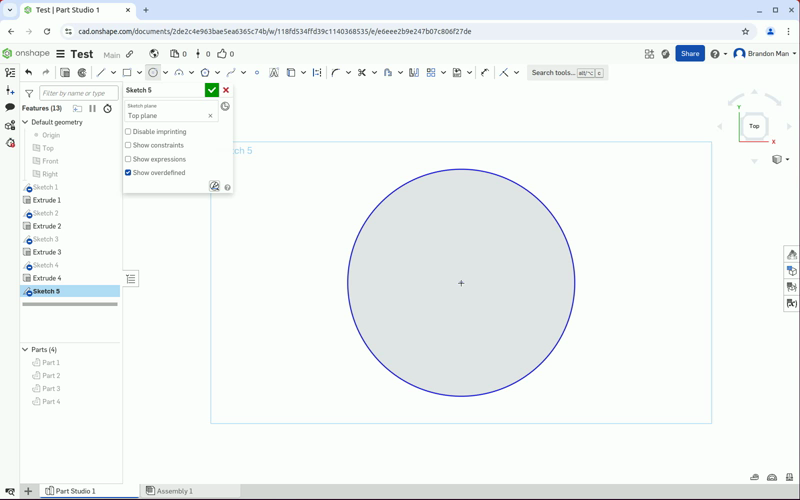
key_up(shift)
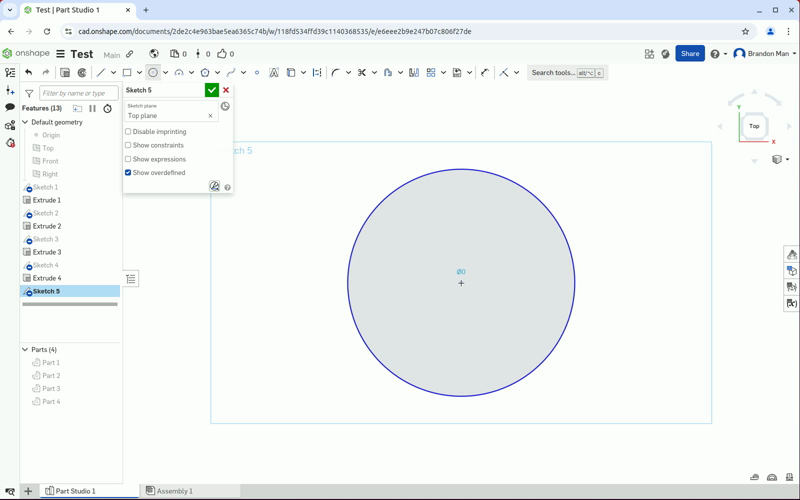
mouse_move(529, 282)
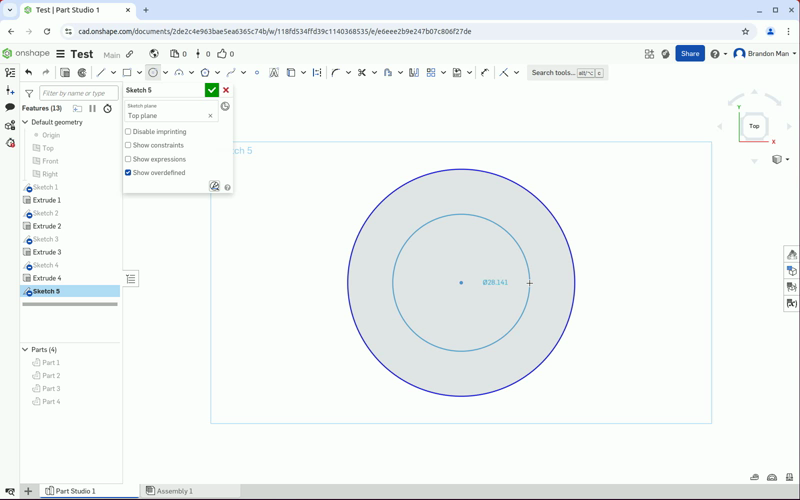
click(529, 282)
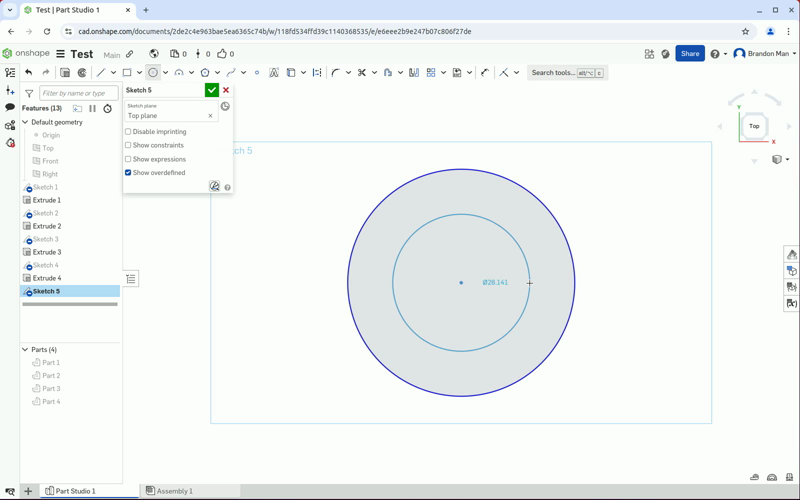
key(esc)
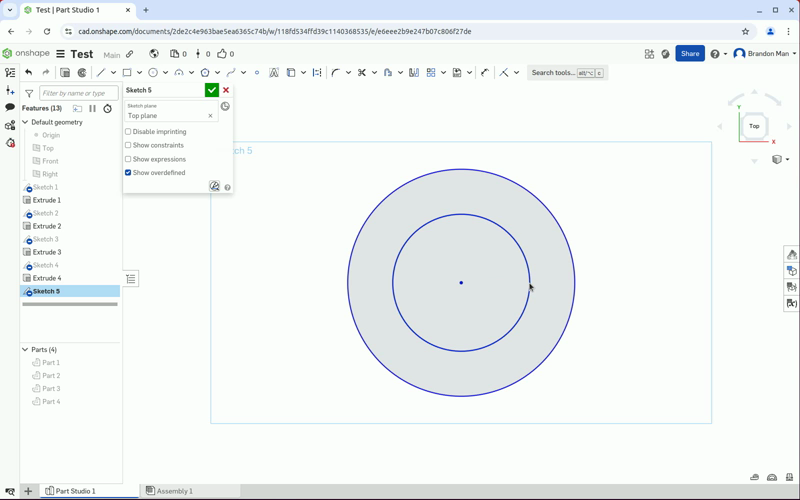
mouse_move(490, 366)
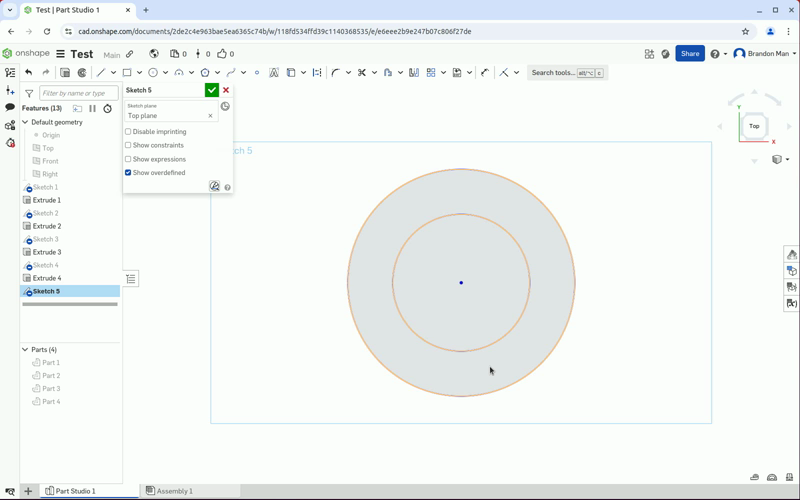
click(490, 366)
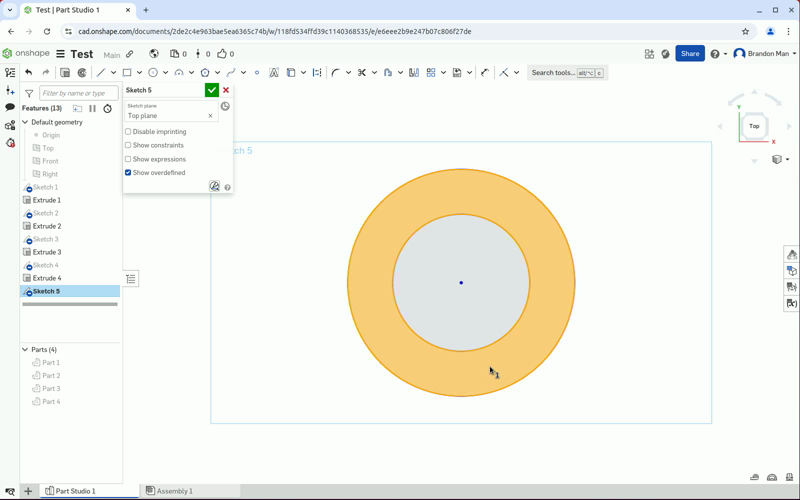
mouse_move(73, 352)
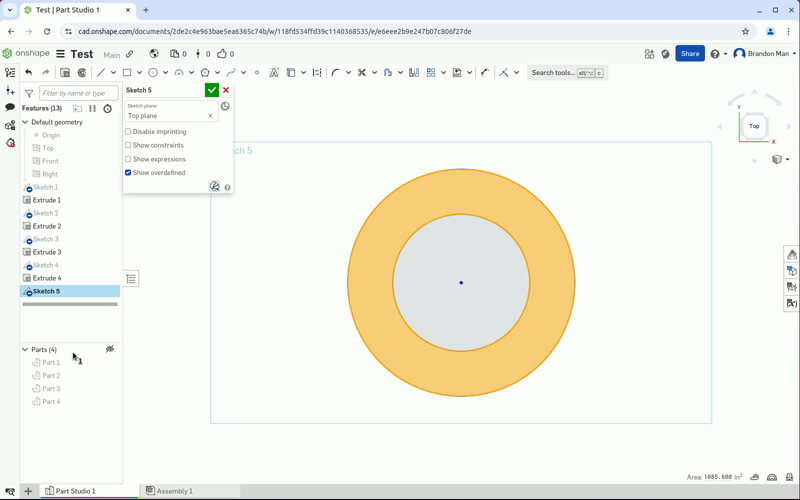
key(shift+y)
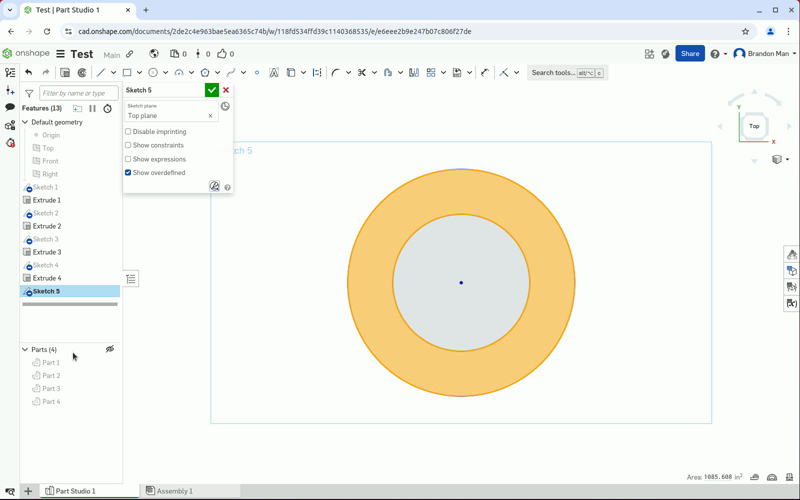
key(shift+e)
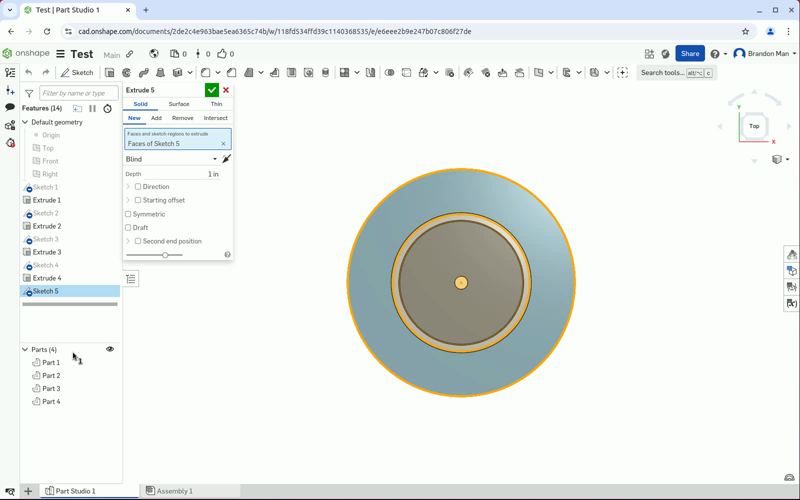
mouse_move(143, 106)
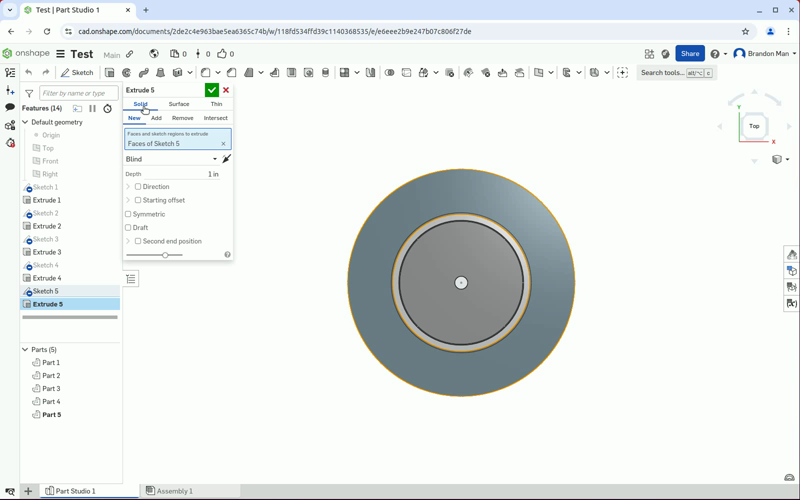
click(143, 106)
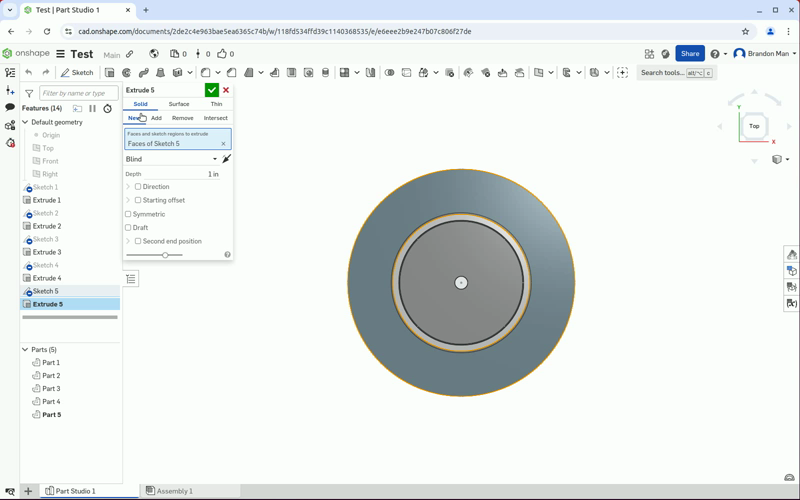
mouse_move(137, 120)
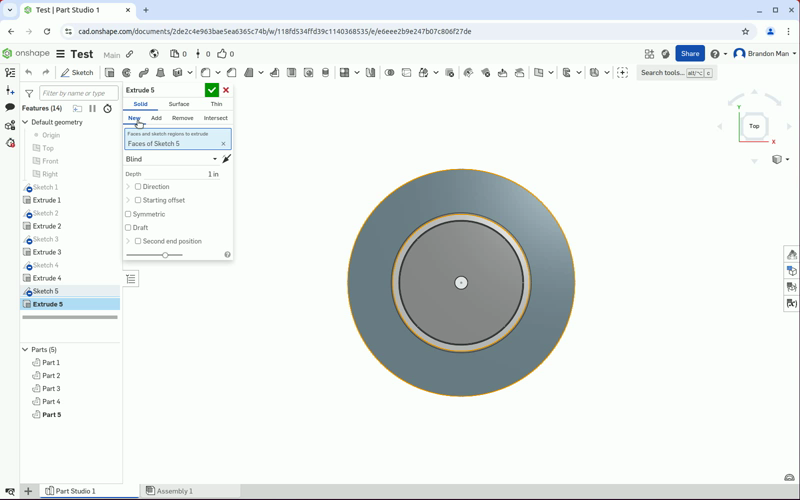
click(137, 120)
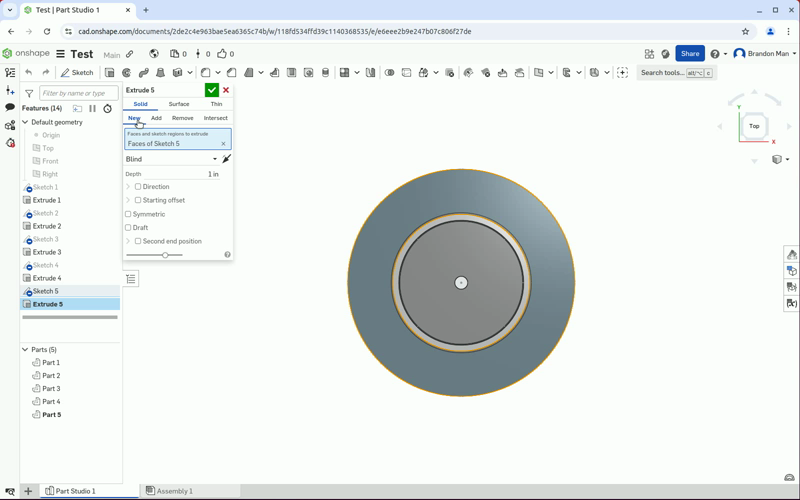
key(tab, 4)
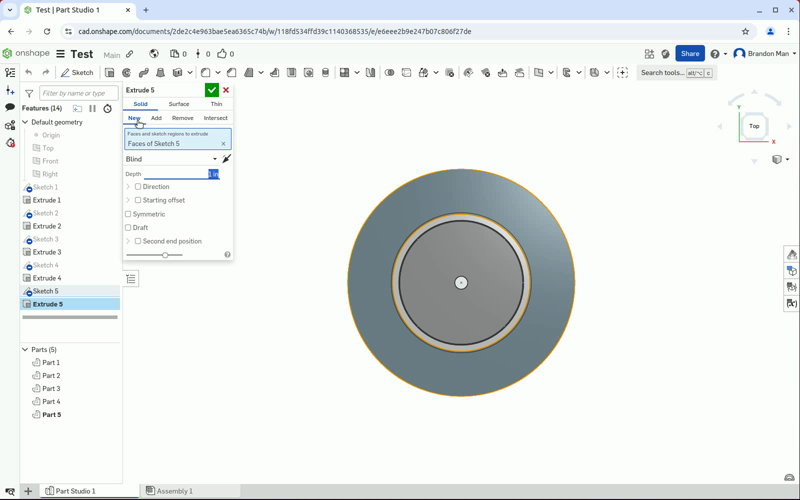
text(1.685)
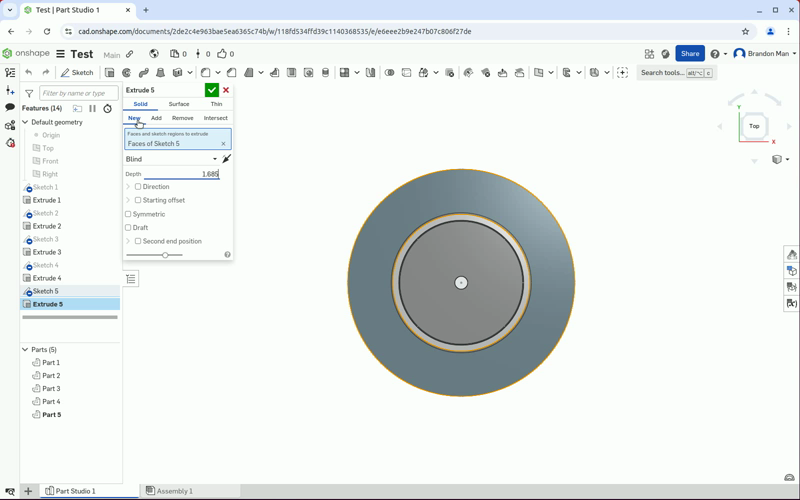
key(enter)
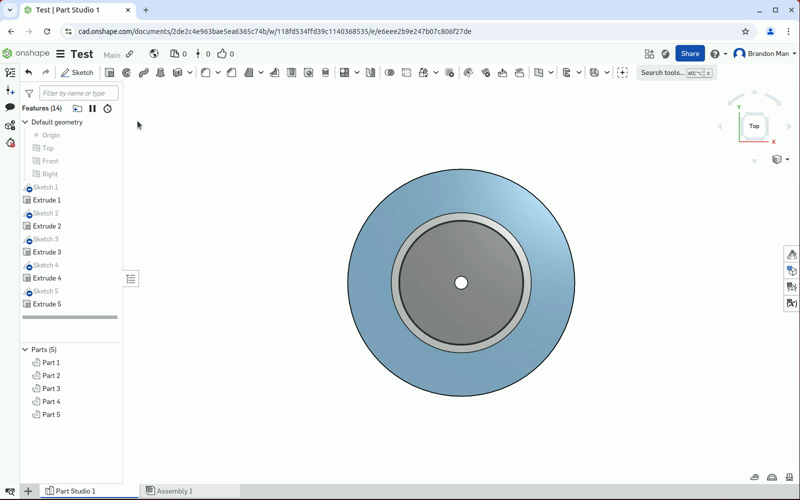
key(shift+h)
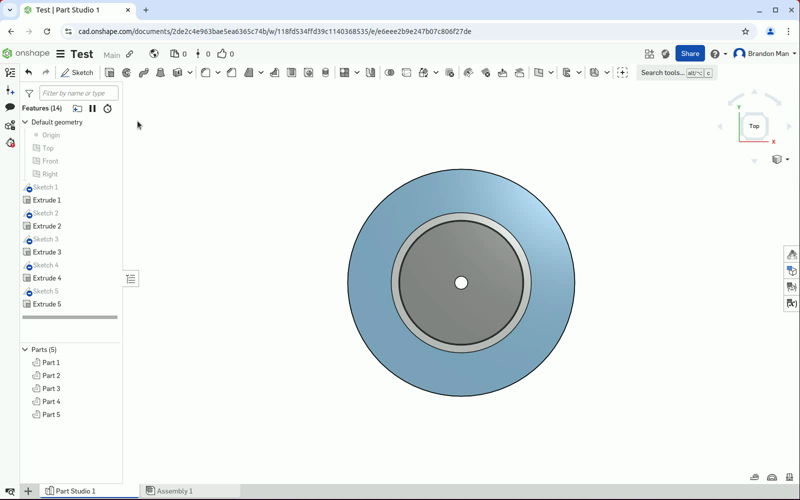
key(shift+h)
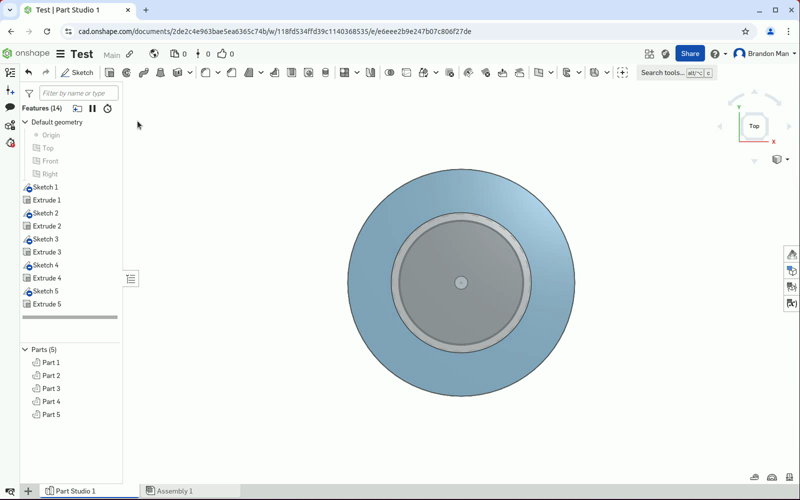
key(shift+7)
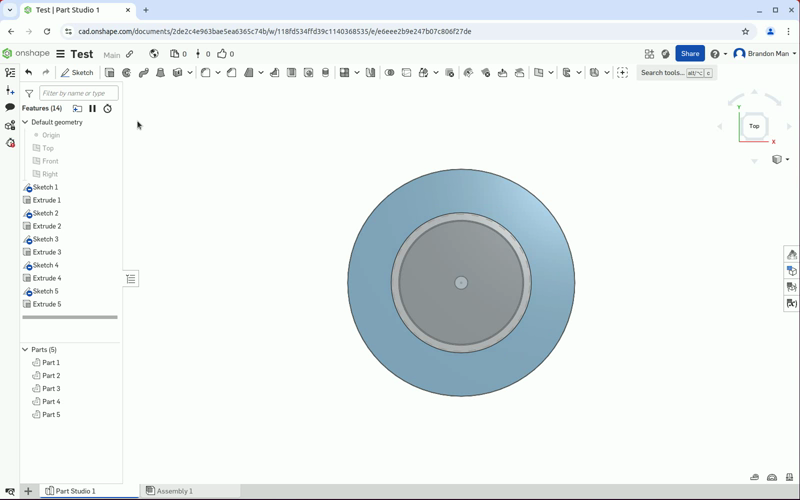
key(up, 3)
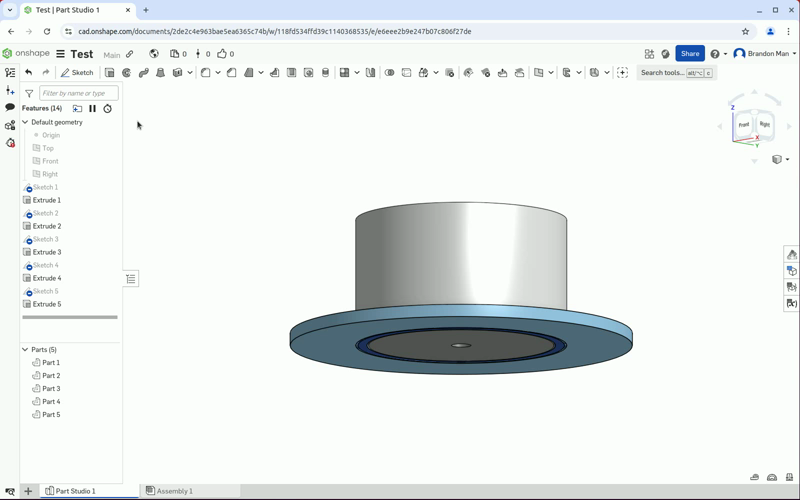
key(left, 3)
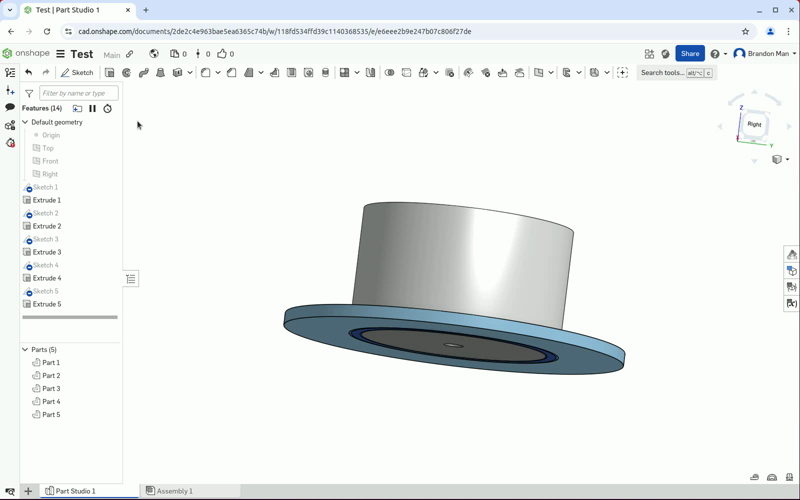
key(right, 3)
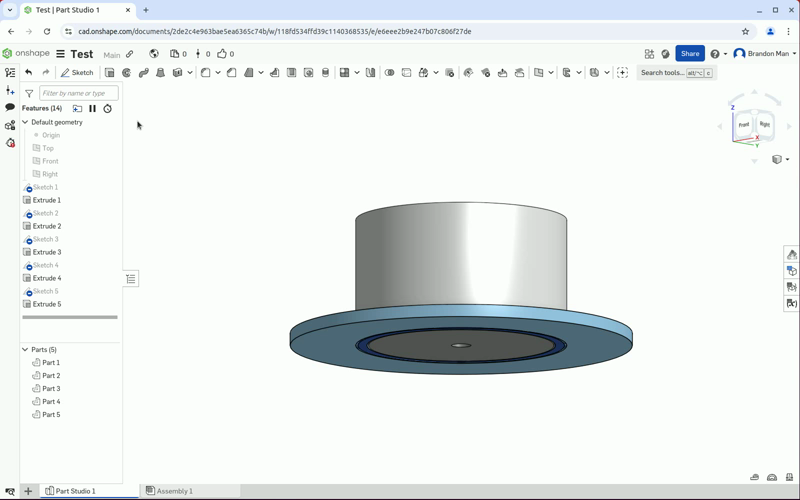
key(down, 3)
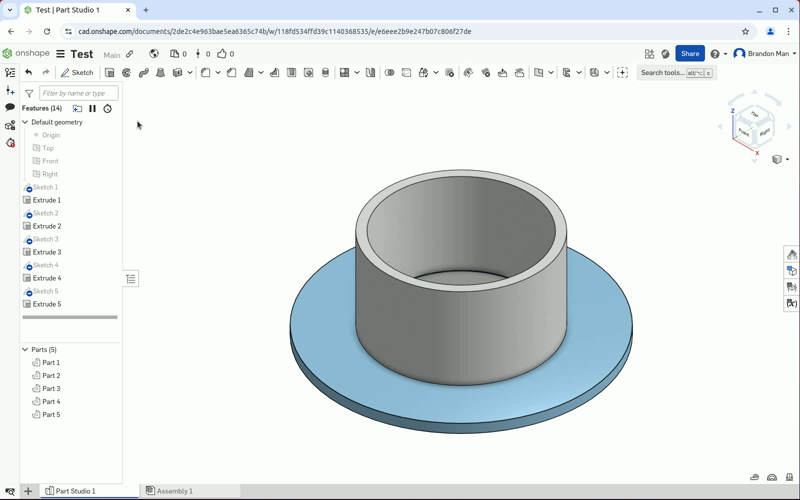
mouse_move(73, 189)
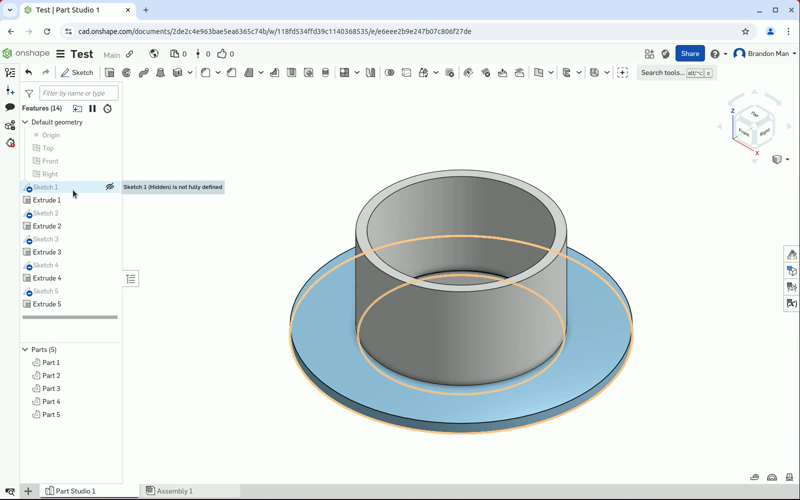
click(73, 189)